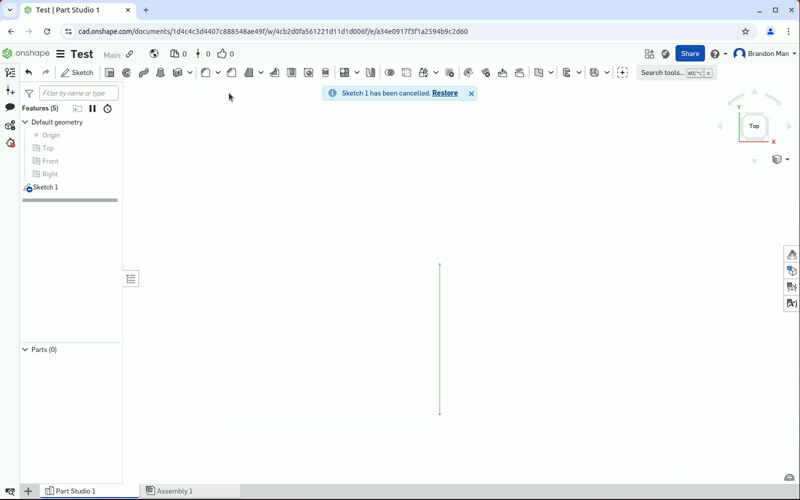
key(shift+h)
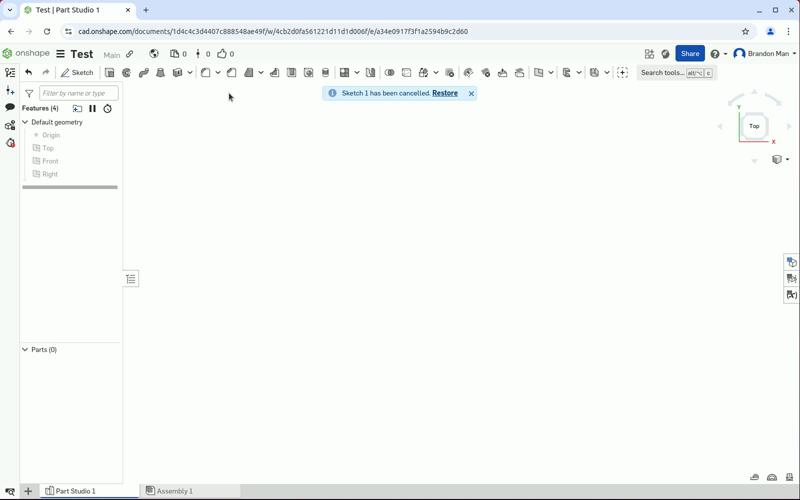
mouse_move(73, 352)
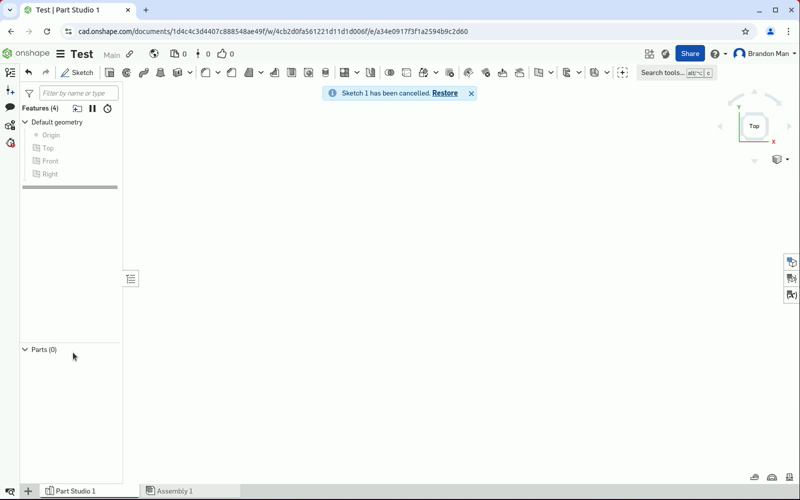
key(y)
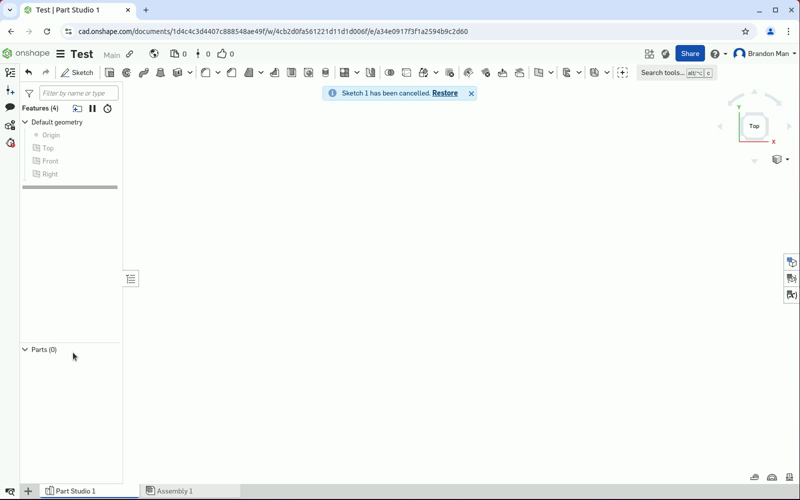
key(shift+p)
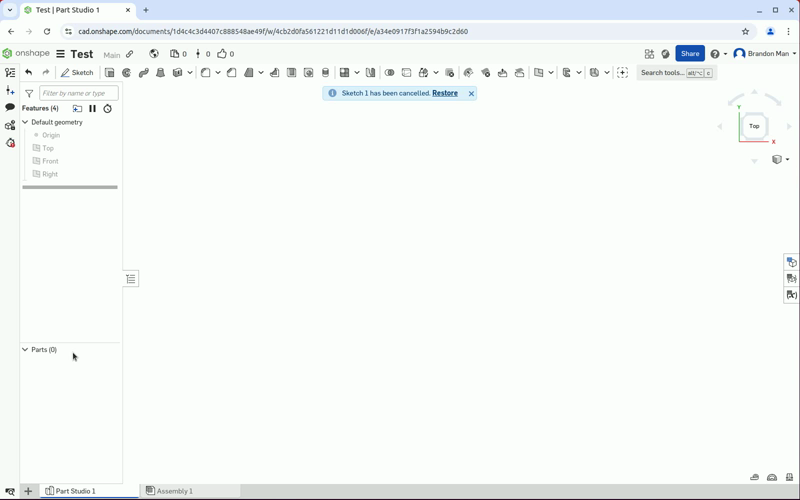
key(space)
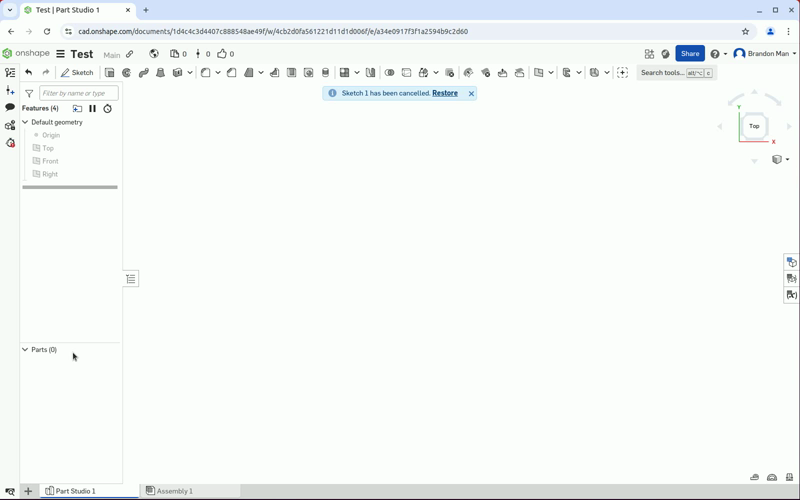
key_down(shift)
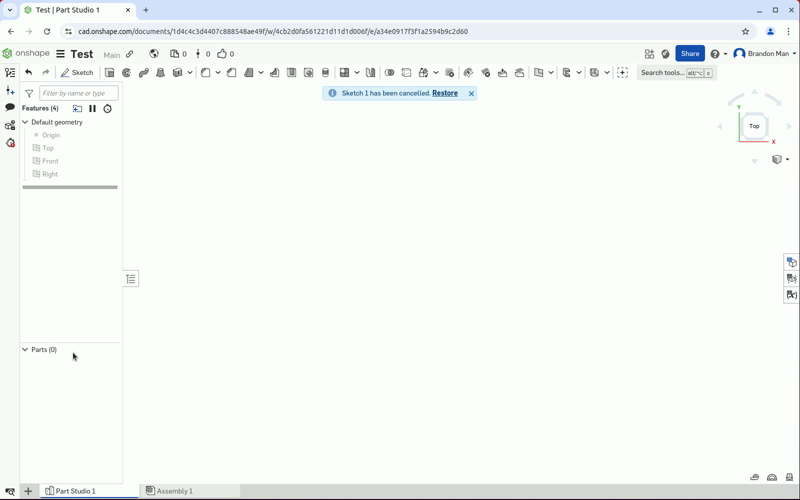
key(up)
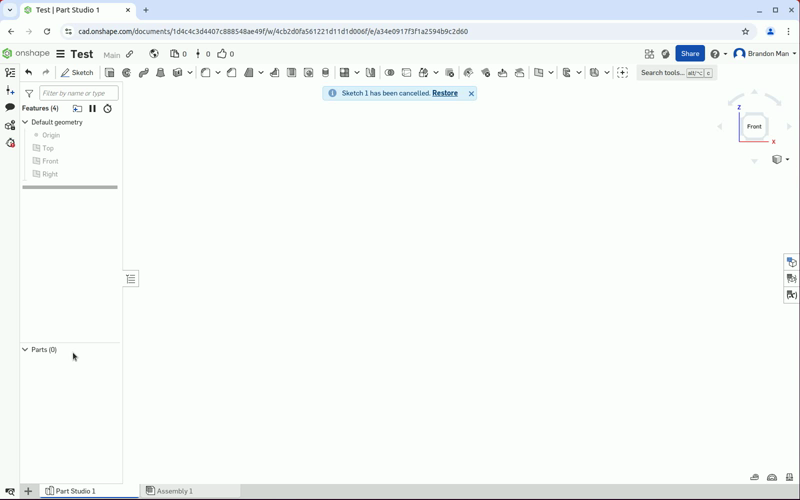
key_up(shift)
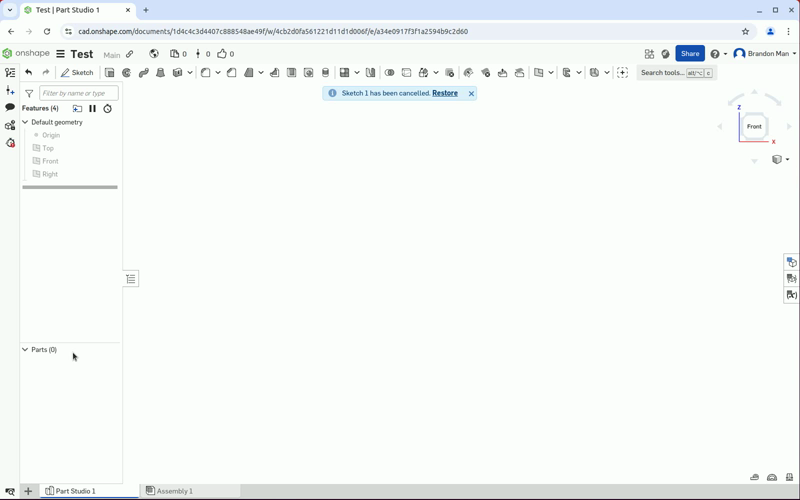
mouse_move(73, 352)
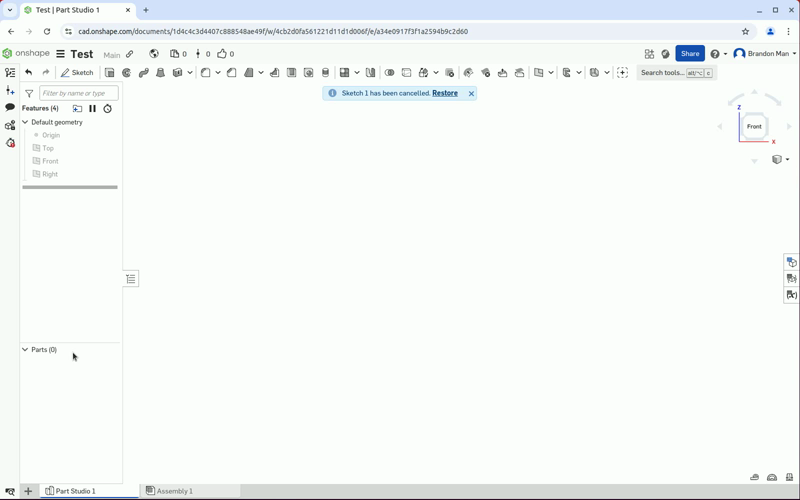
key(shift+y)
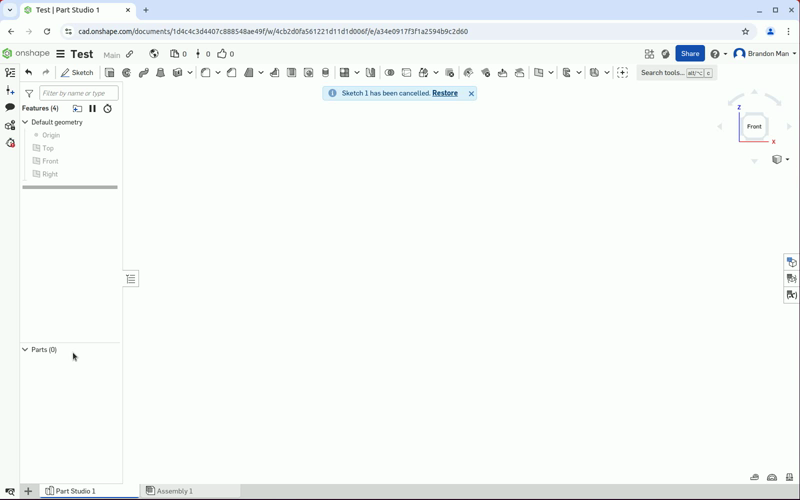
key(shift+s)
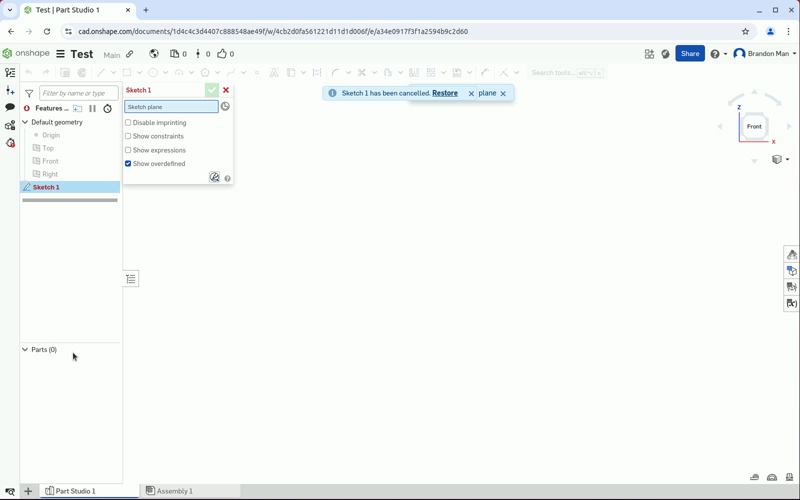
mouse_move(73, 163)
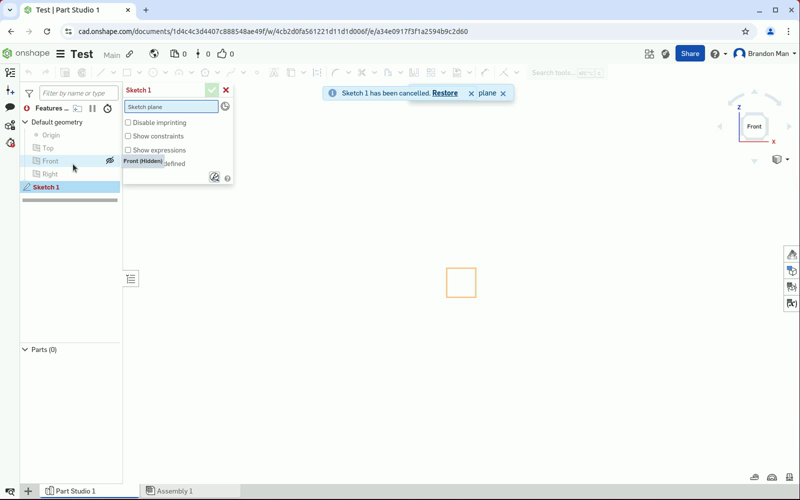
click(73, 163)
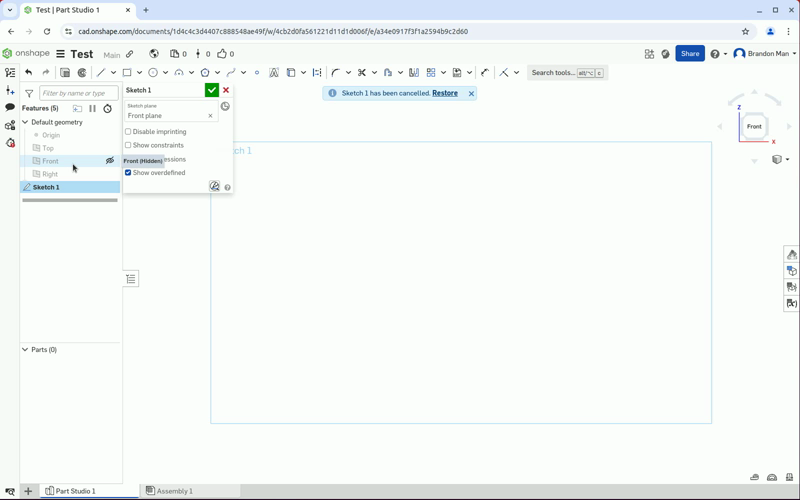
mouse_move(73, 352)
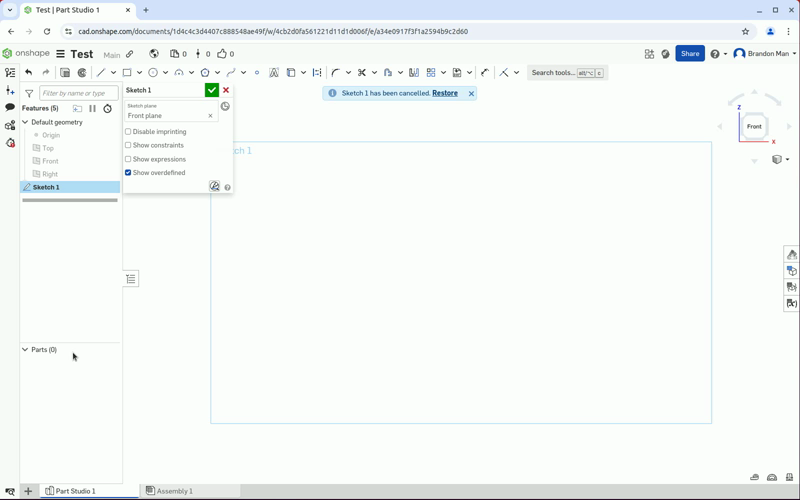
key(y)
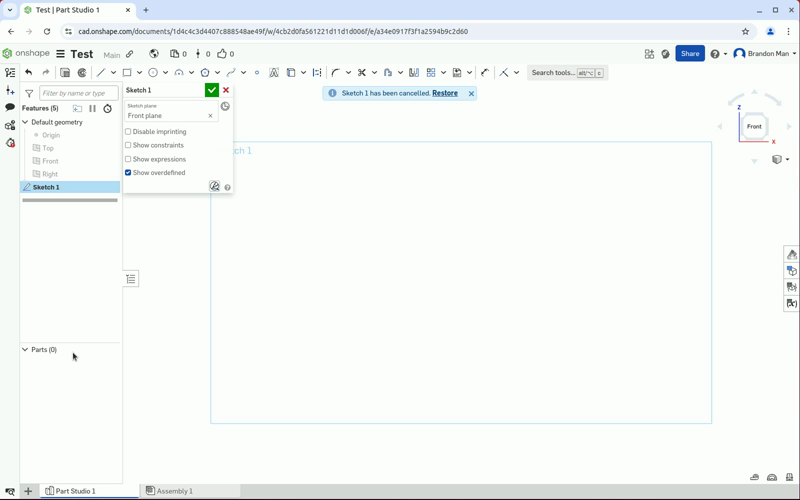
key(l)
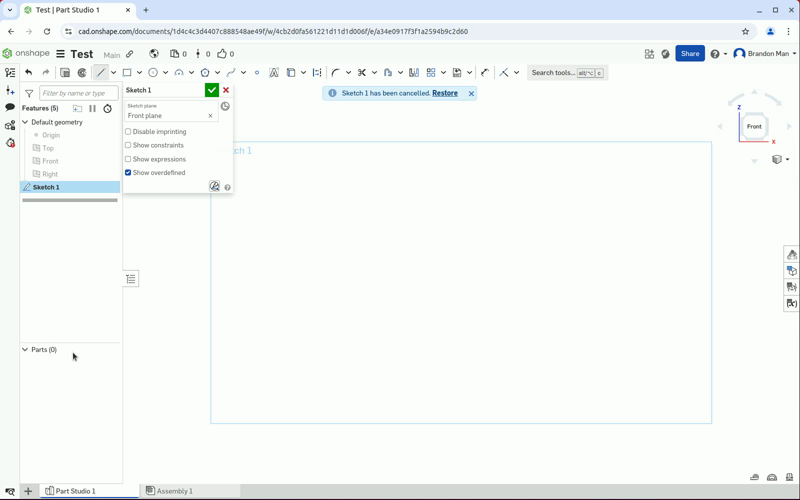
key_down(shift)
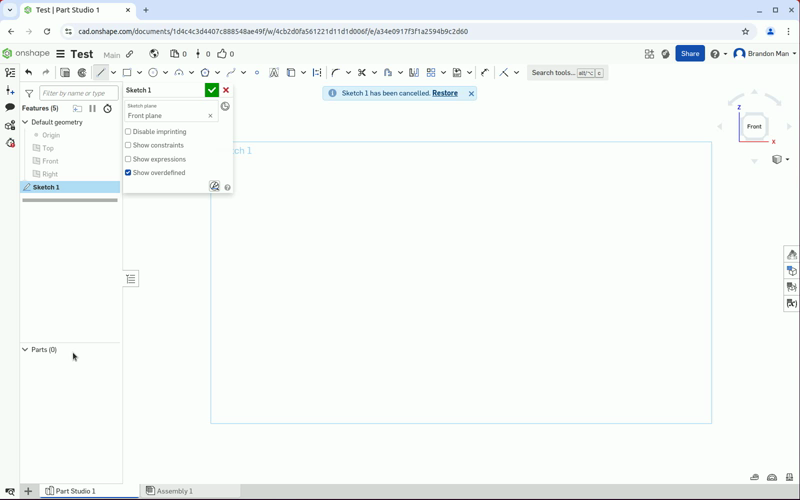
mouse_move(369, 299)
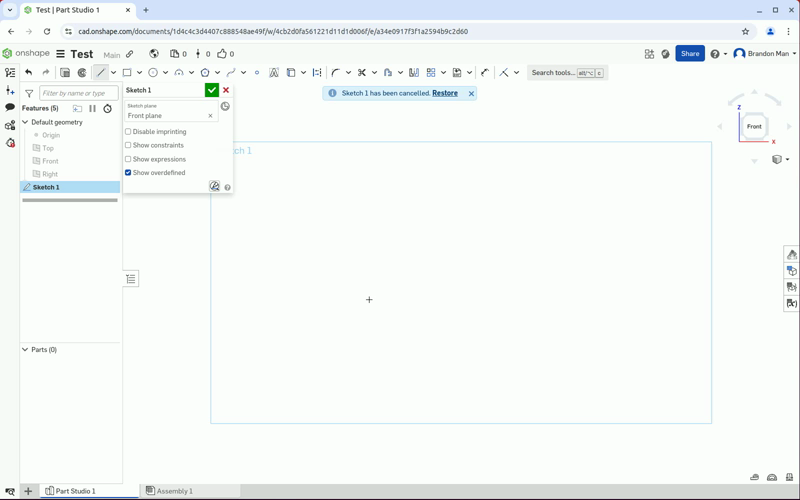
click(369, 299)
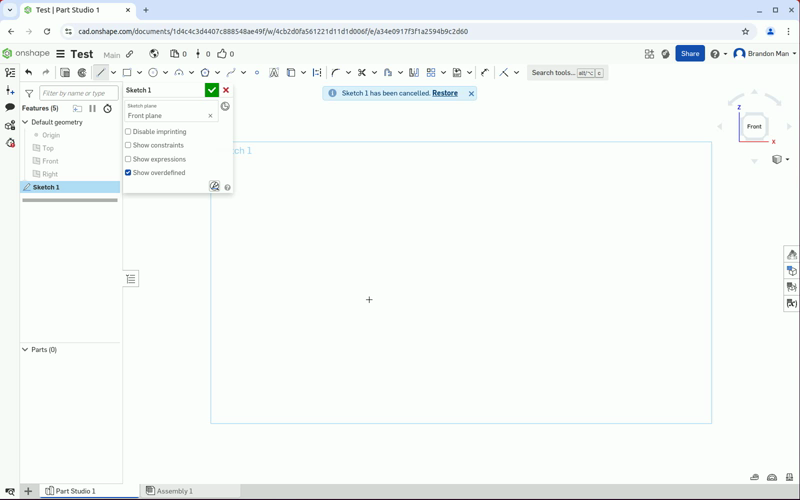
key_up(shift)
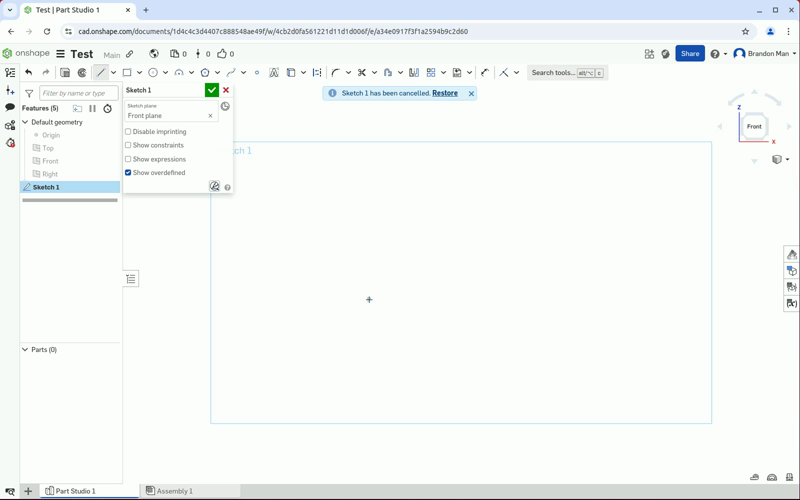
key_down(shift)
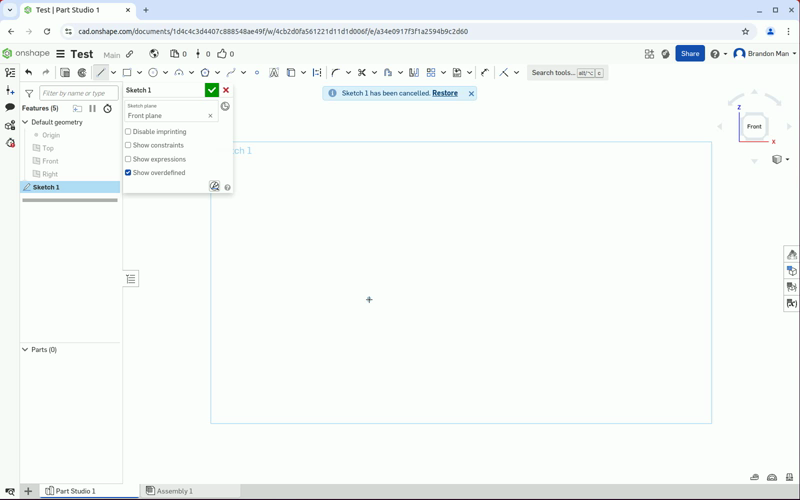
mouse_move(550, 299)
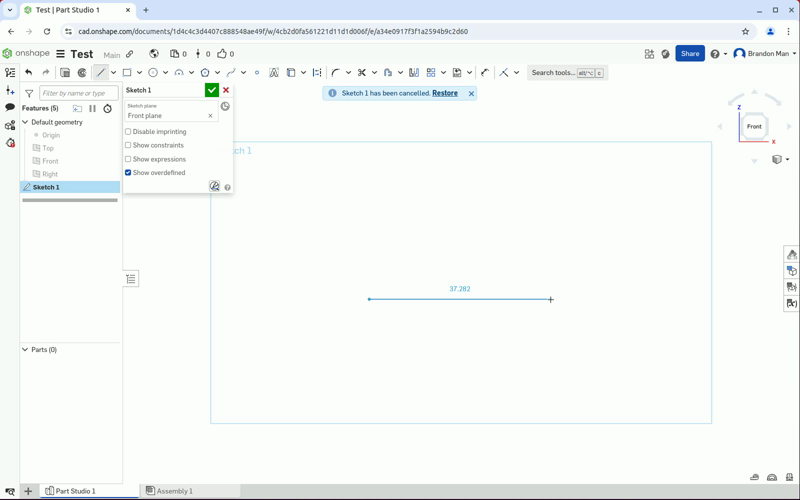
click(550, 299)
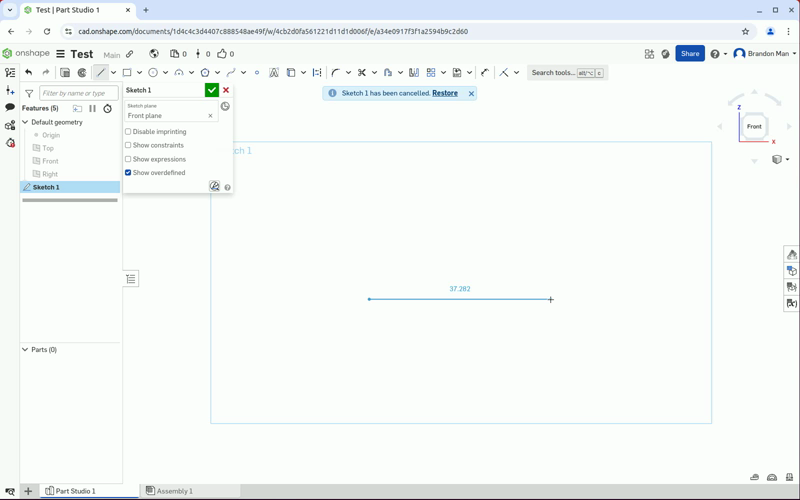
key_up(shift)
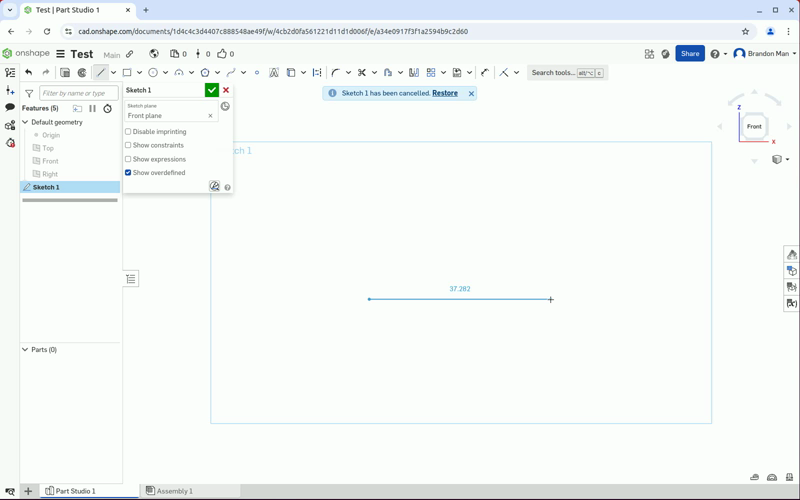
key_down(shift)
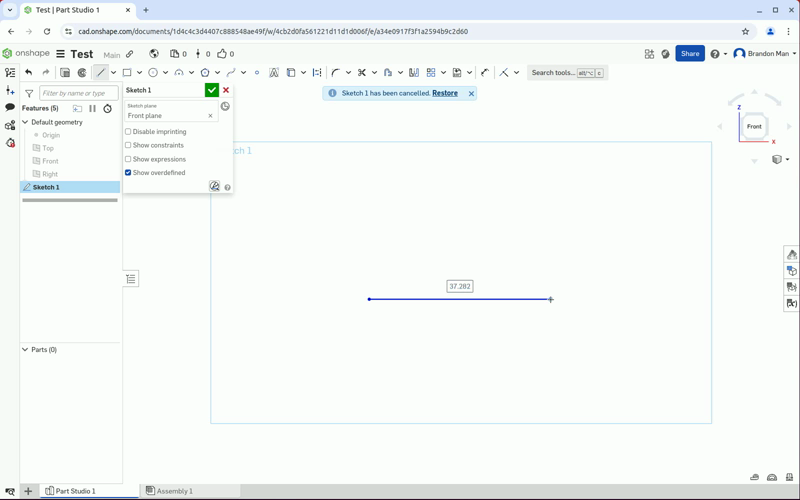
mouse_move(580, 299)
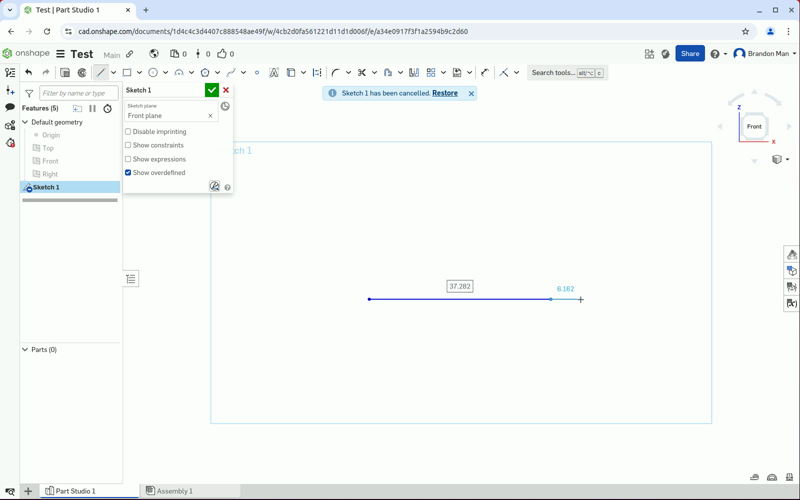
mouse_move(550, 267)
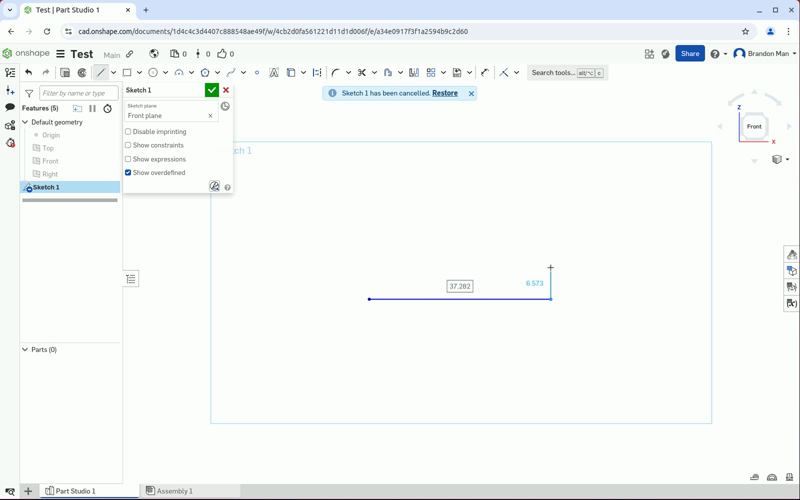
click(550, 267)
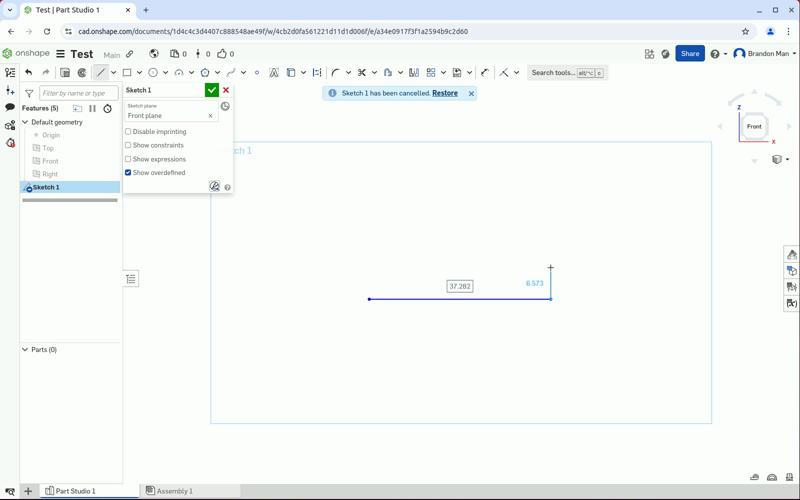
key_up(shift)
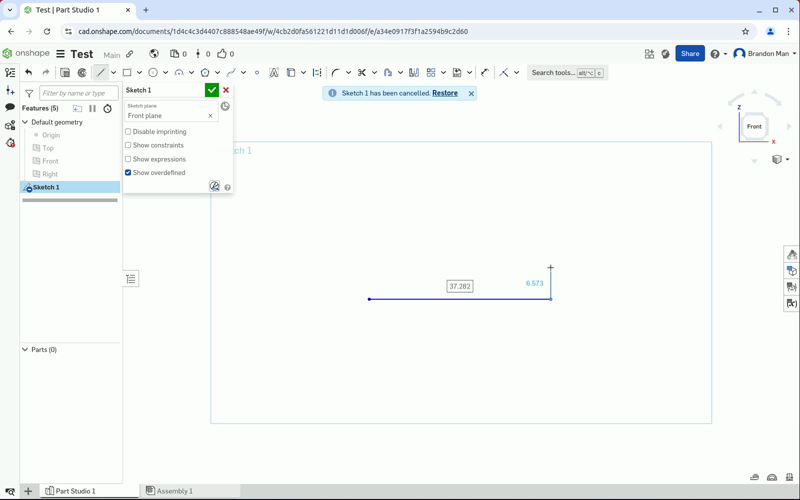
key_down(shift)
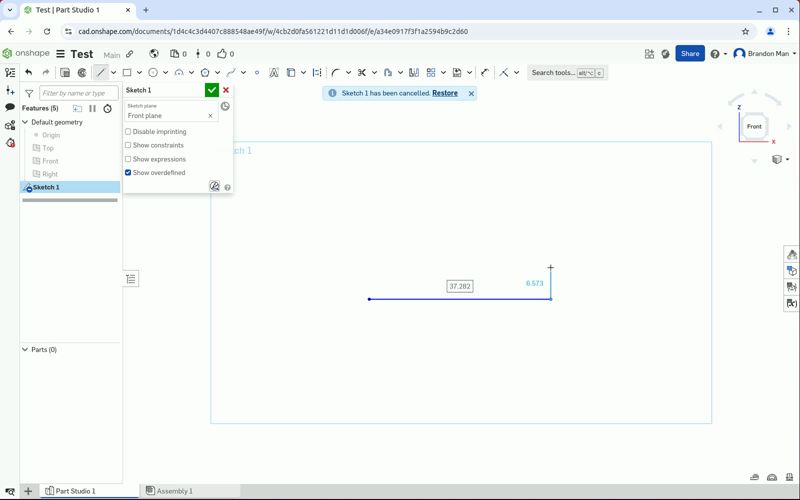
mouse_move(369, 267)
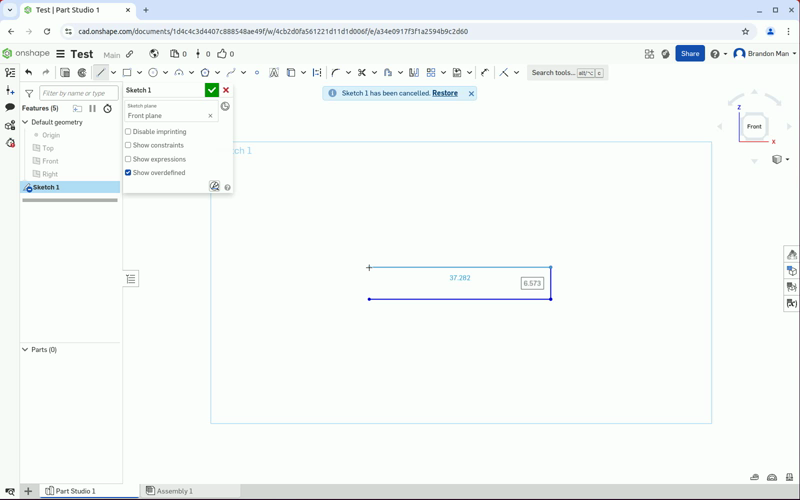
click(369, 267)
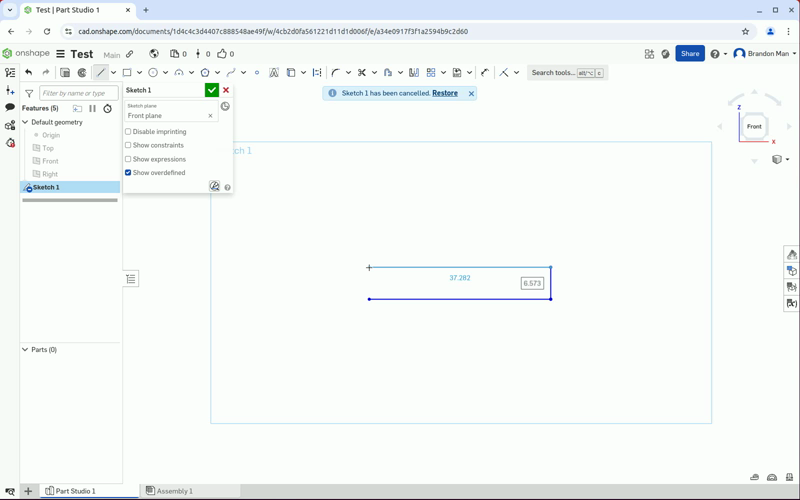
key_up(shift)
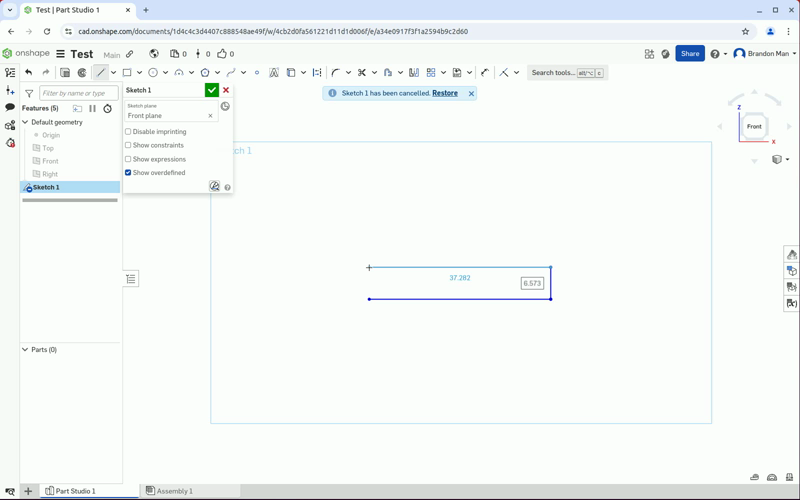
mouse_move(399, 267)
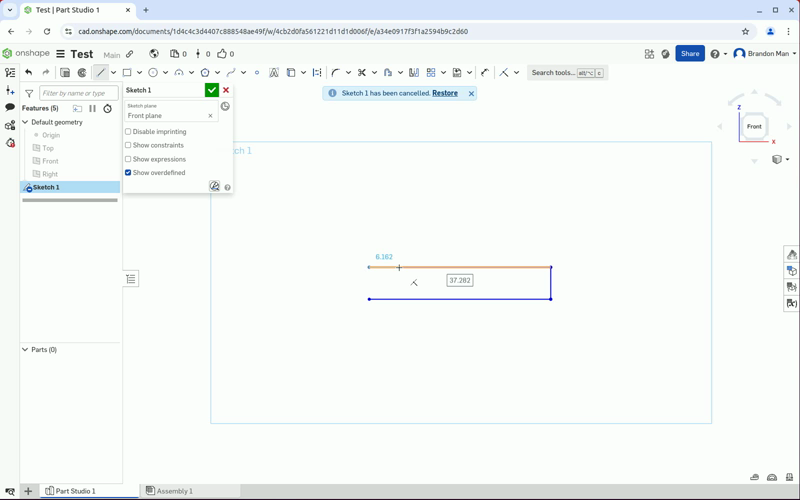
key_down(shift)
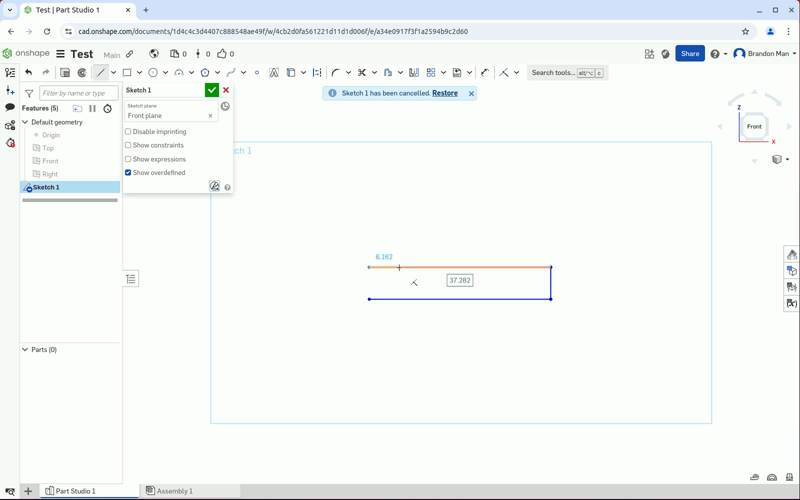
mouse_move(369, 299)
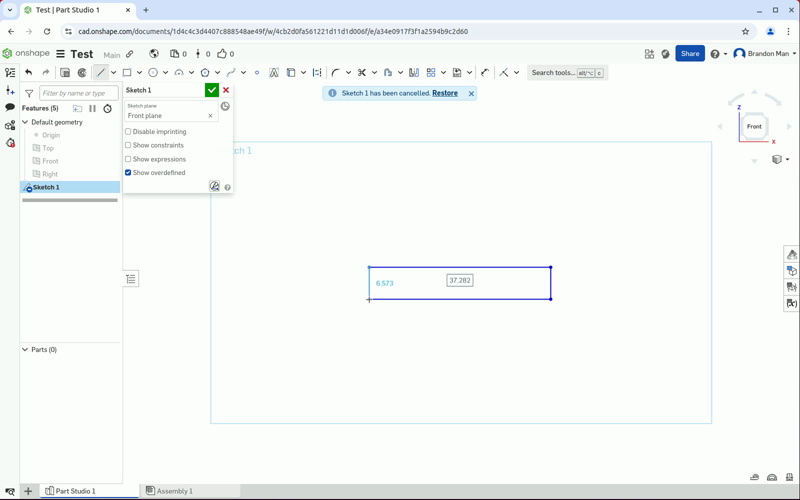
key_up(shift)
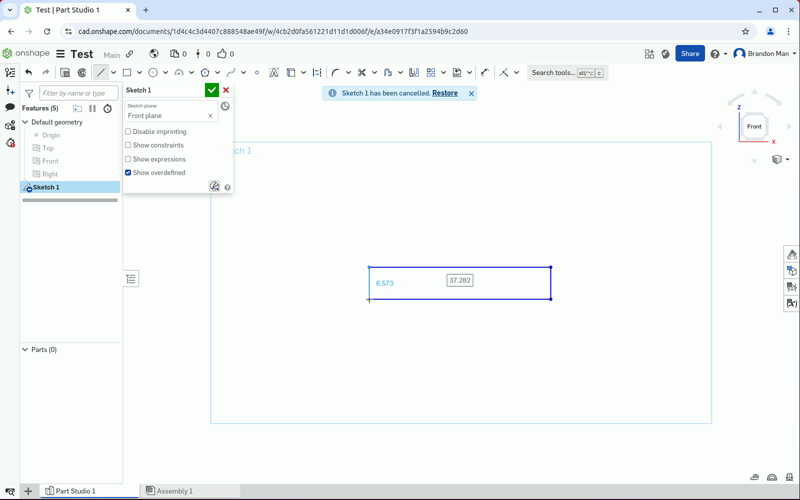
click(369, 299)
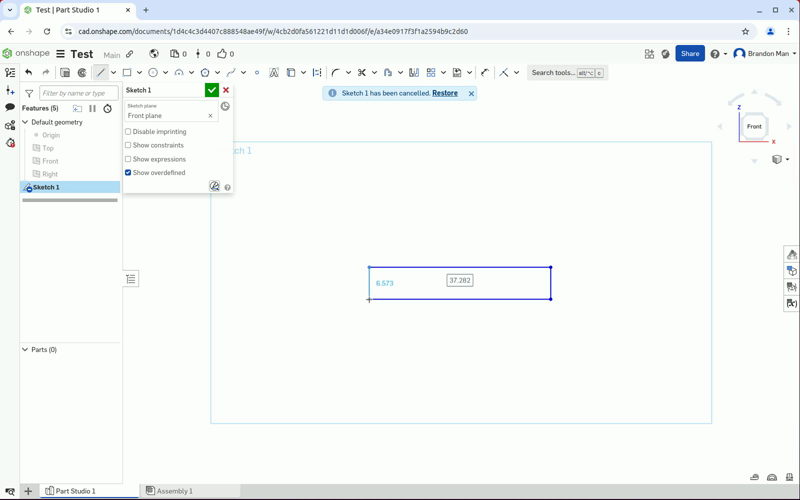
key(esc)
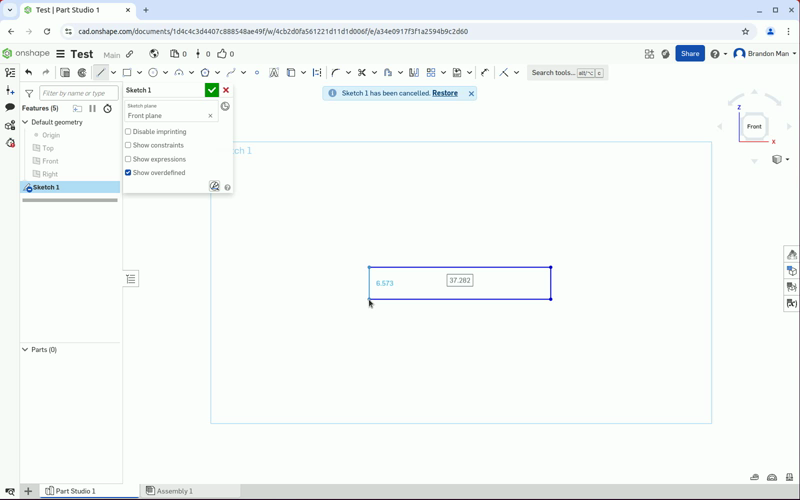
mouse_move(391, 293)
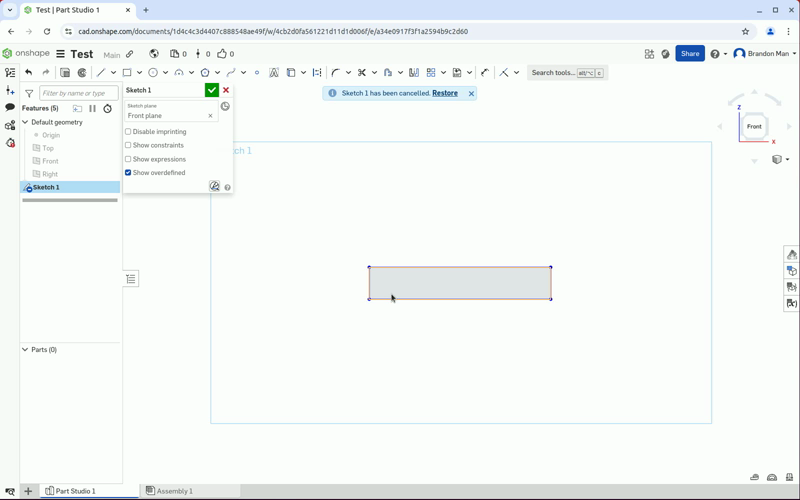
click(391, 293)
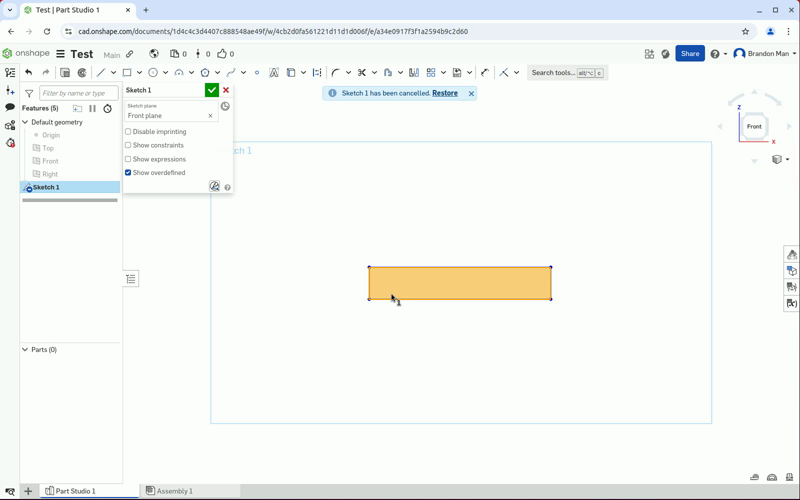
mouse_move(73, 352)
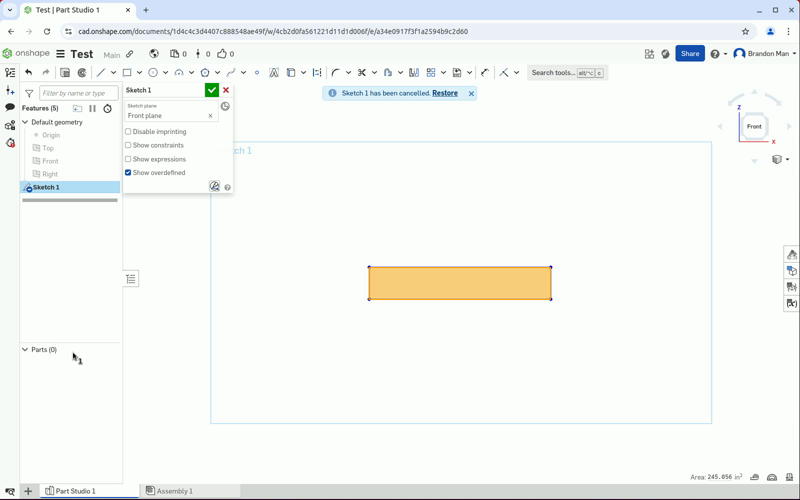
key(shift+y)
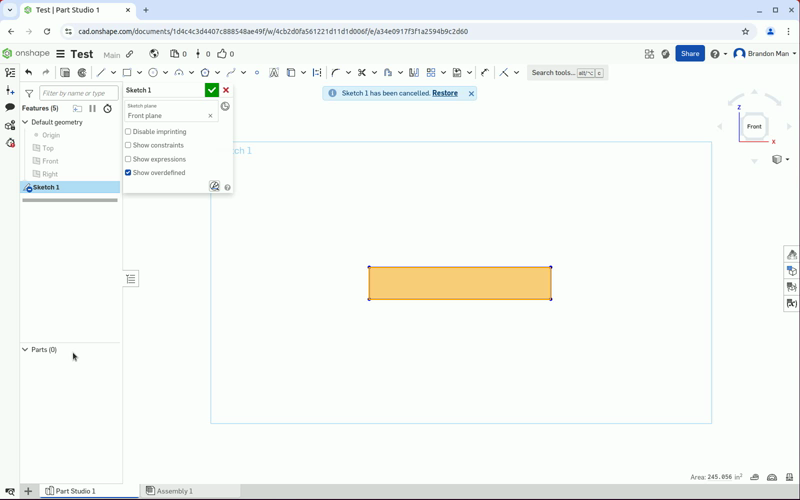
key(shift+e)
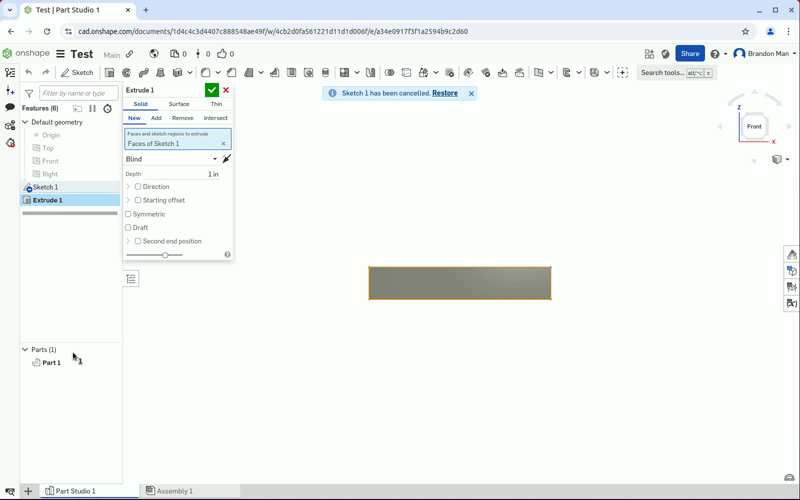
mouse_move(143, 106)
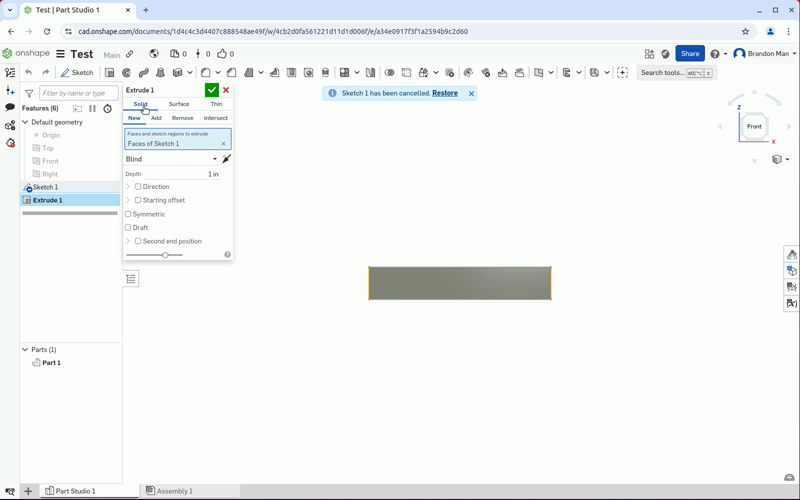
click(143, 106)
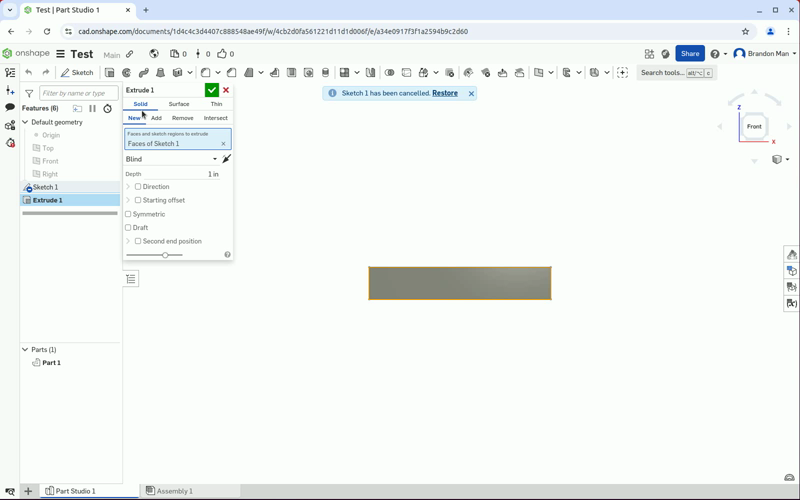
mouse_move(137, 120)
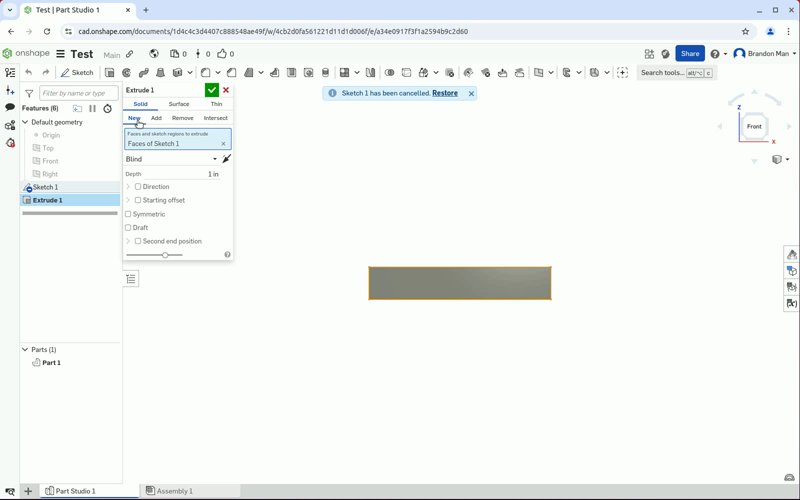
click(137, 120)
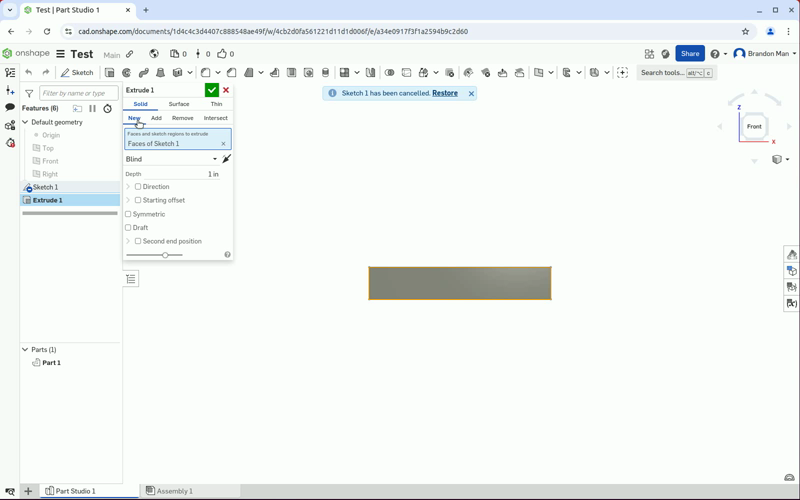
key(tab, 4)
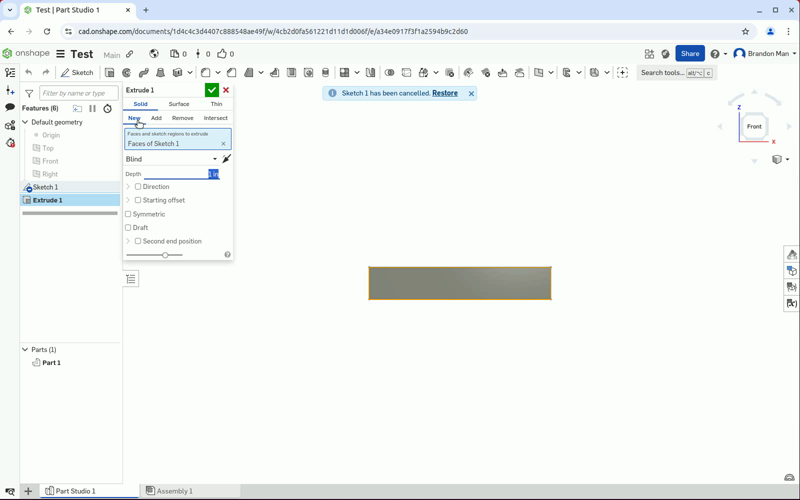
text(6.499)
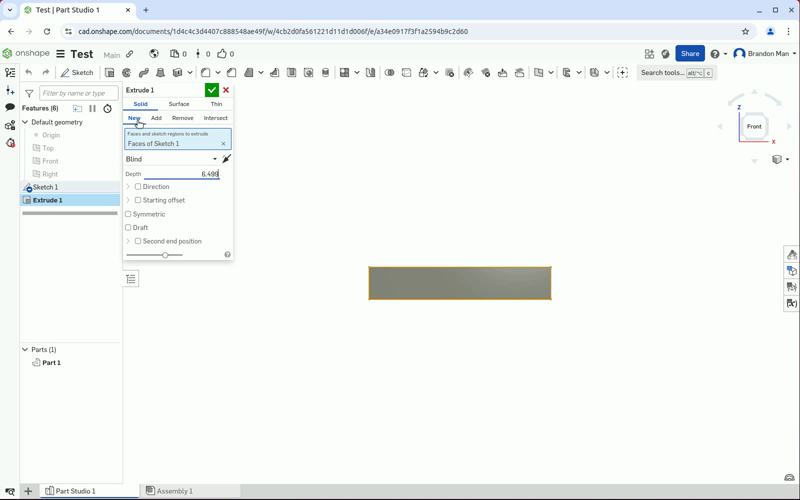
key(enter)
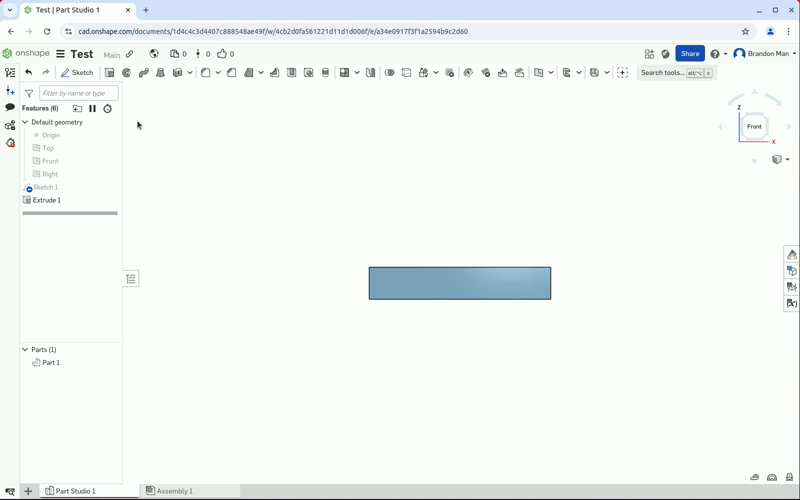
key(shift+h)
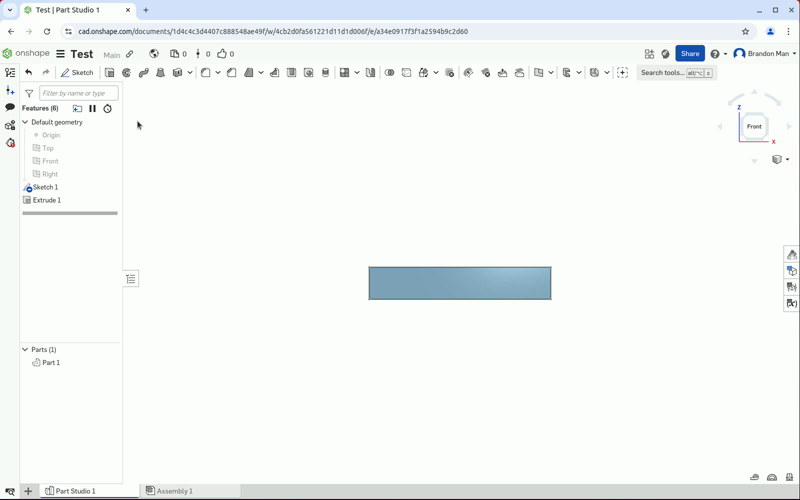
key(shift+h)
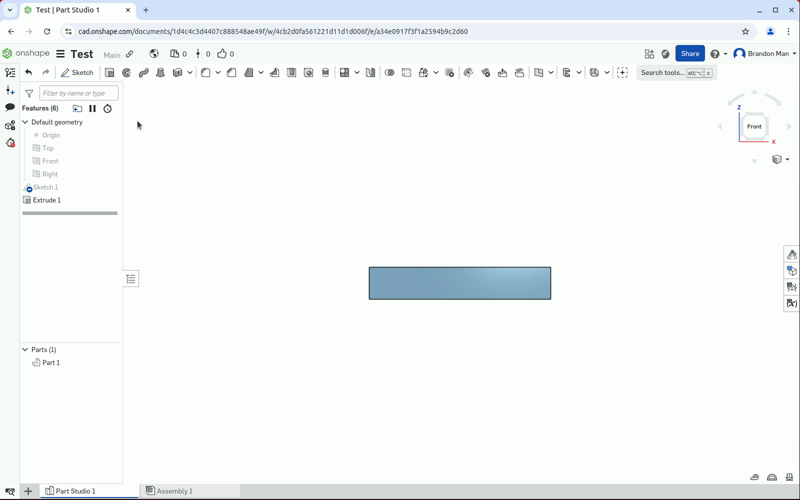
mouse_move(73, 189)
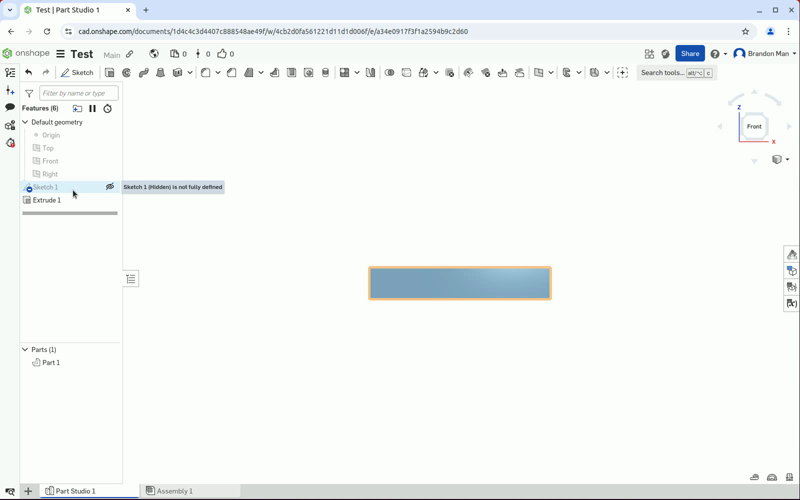
click(73, 189)
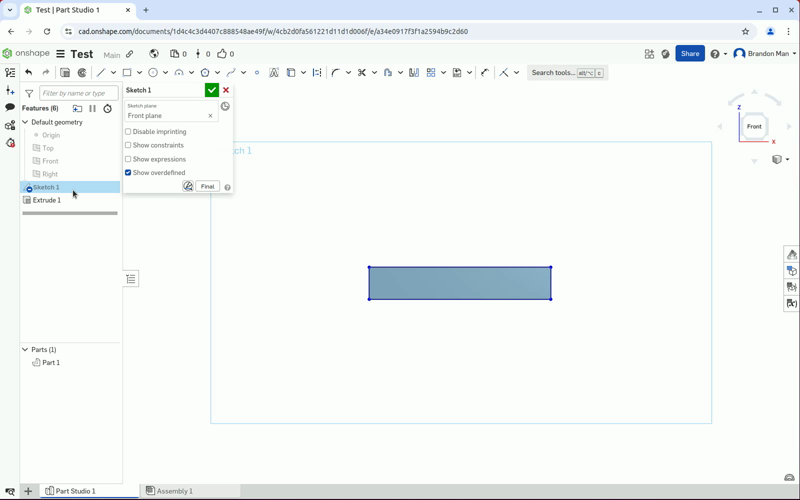
mouse_move(229, 92)
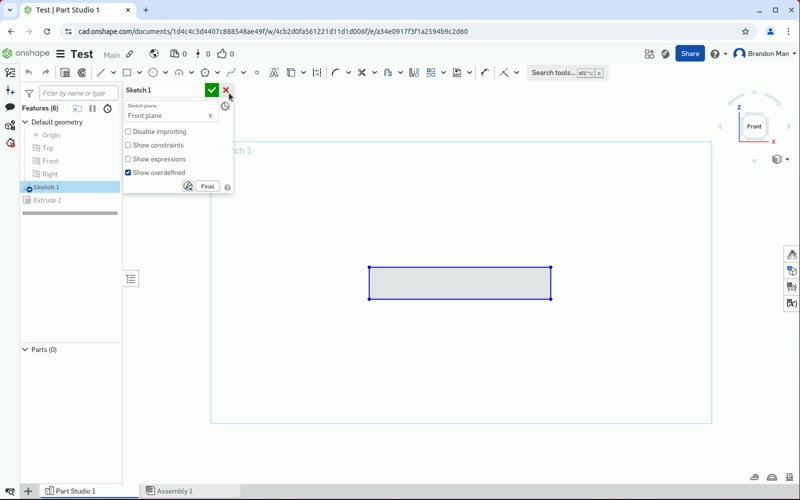
click(229, 92)
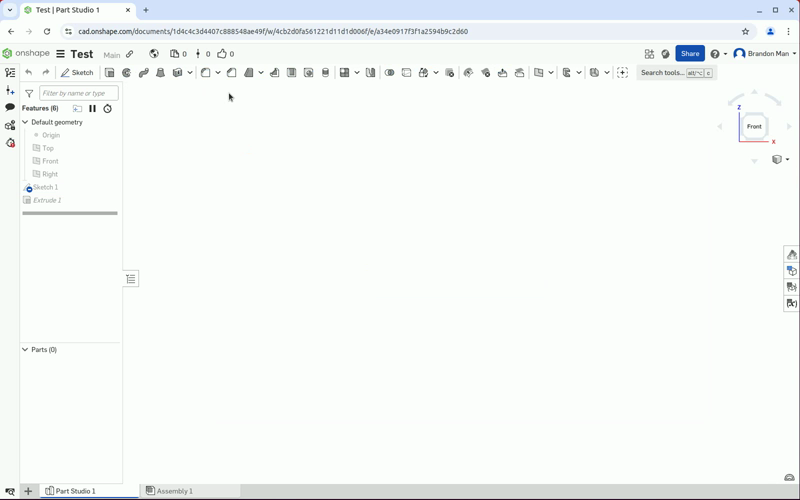
mouse_move(73, 352)
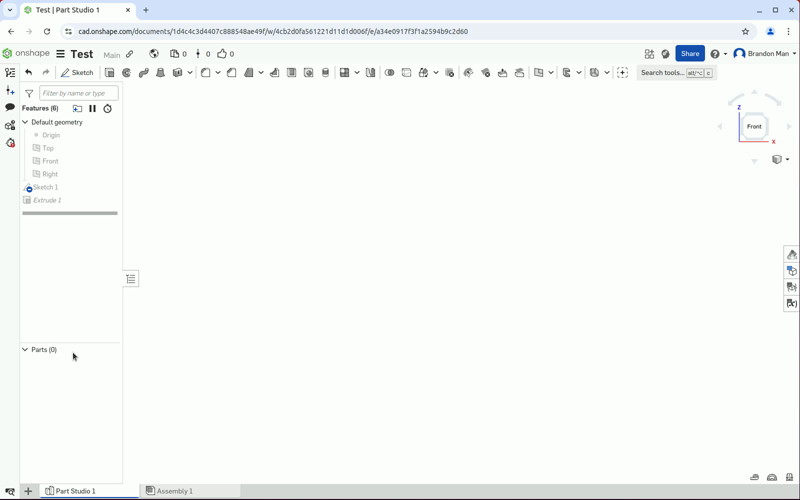
key(y)
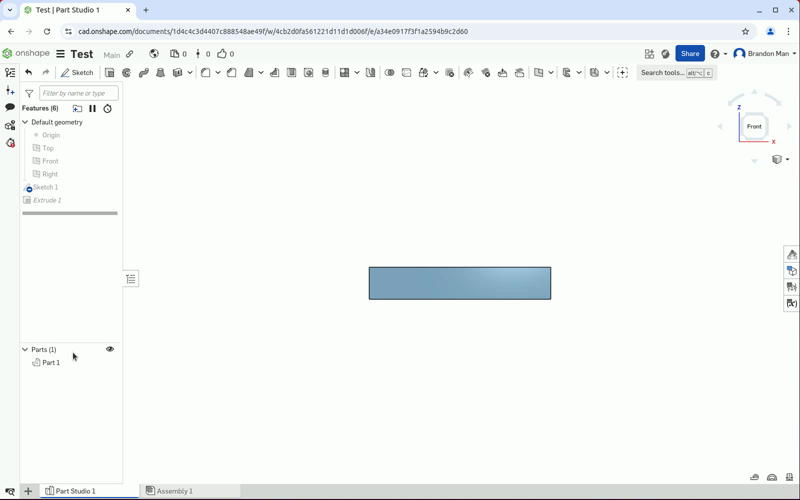
key(shift+p)
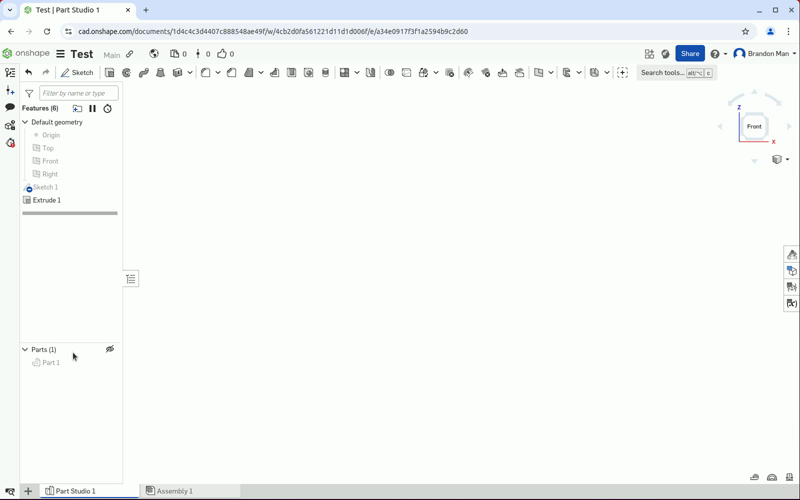
key(space)
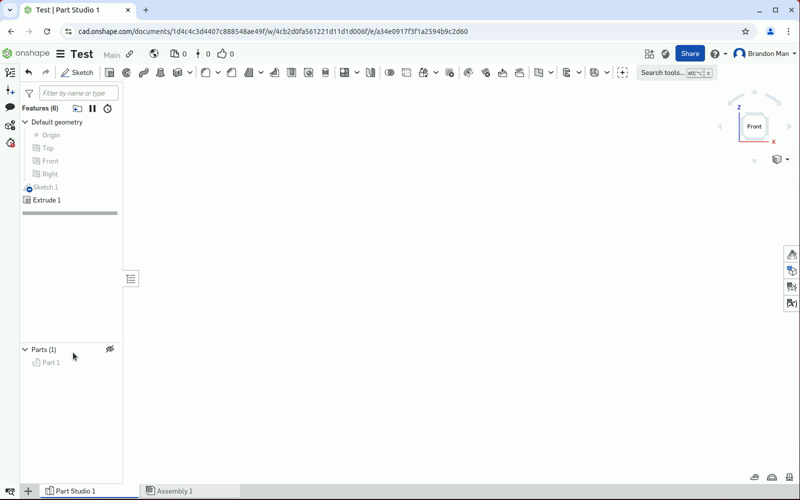
key_down(shift)
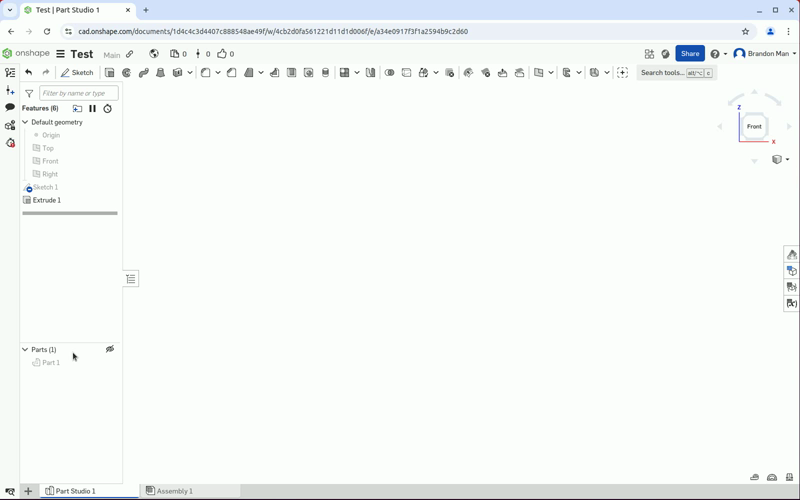
key(left)
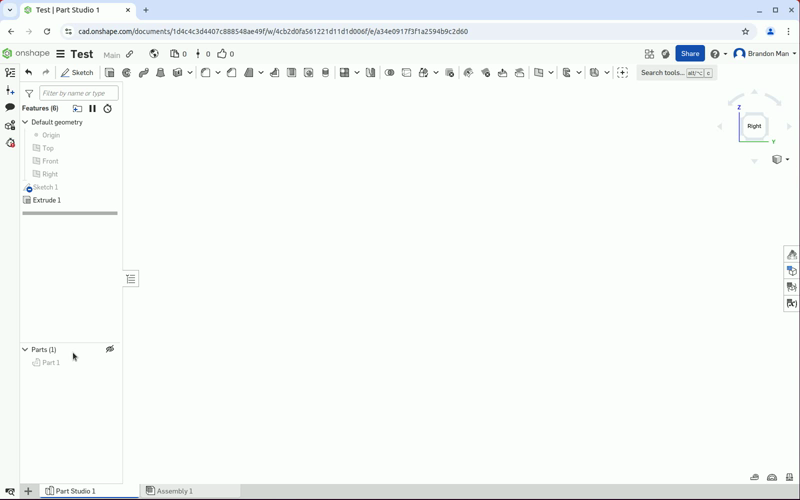
key_up(shift)
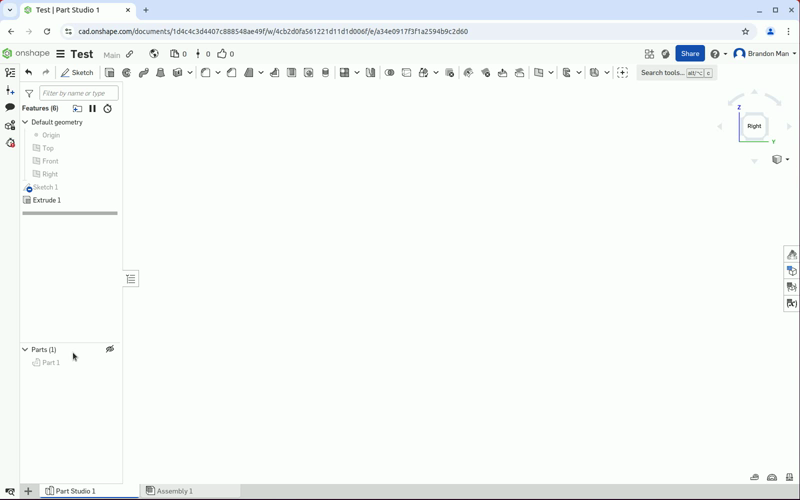
mouse_move(73, 352)
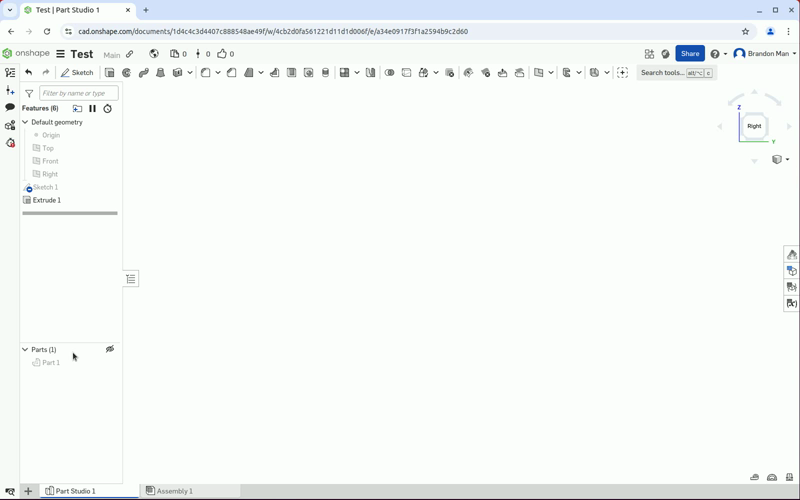
key(shift+y)
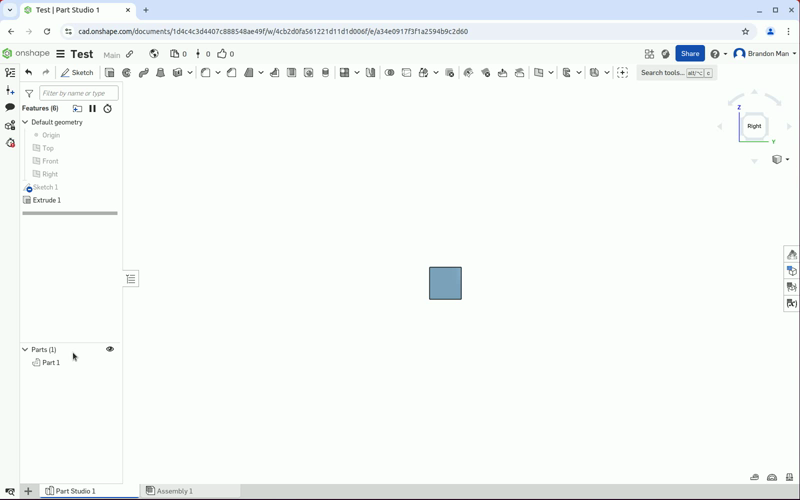
mouse_move(541, 75)
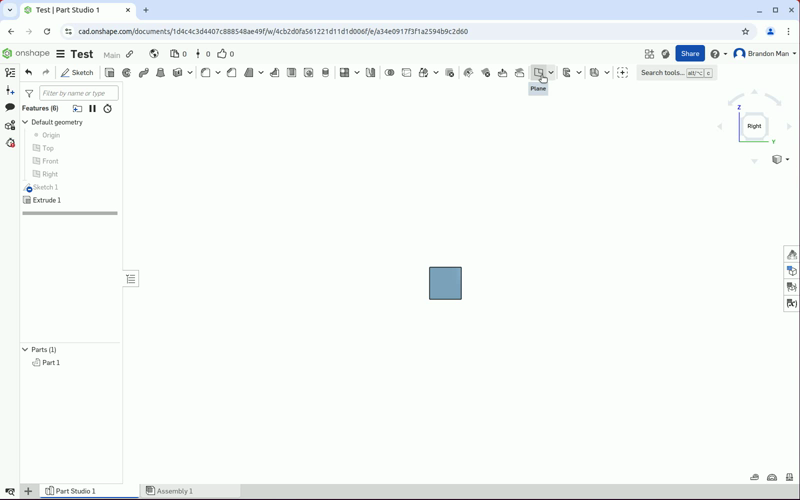
click(541, 75)
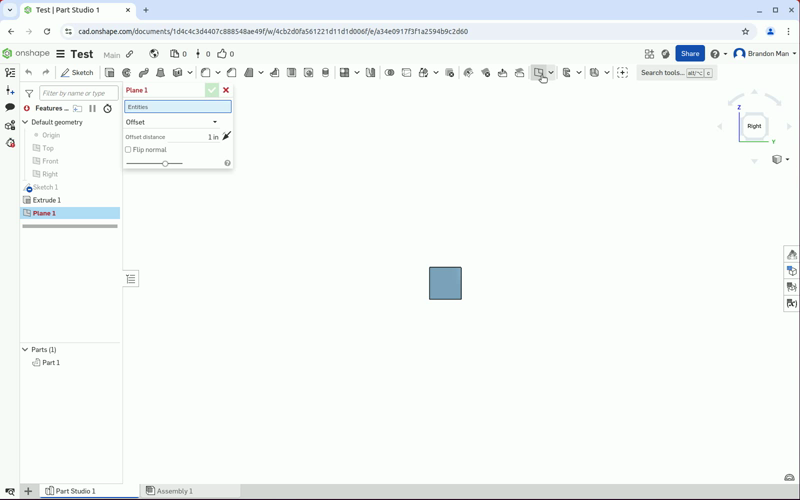
mouse_move(73, 176)
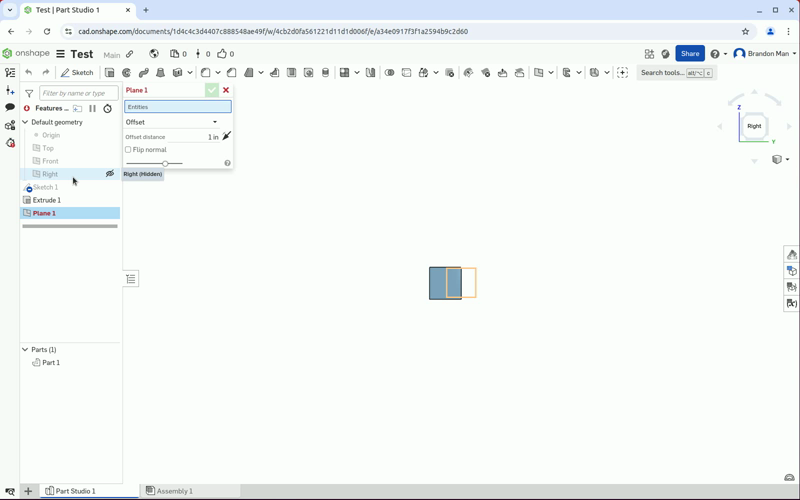
click(73, 176)
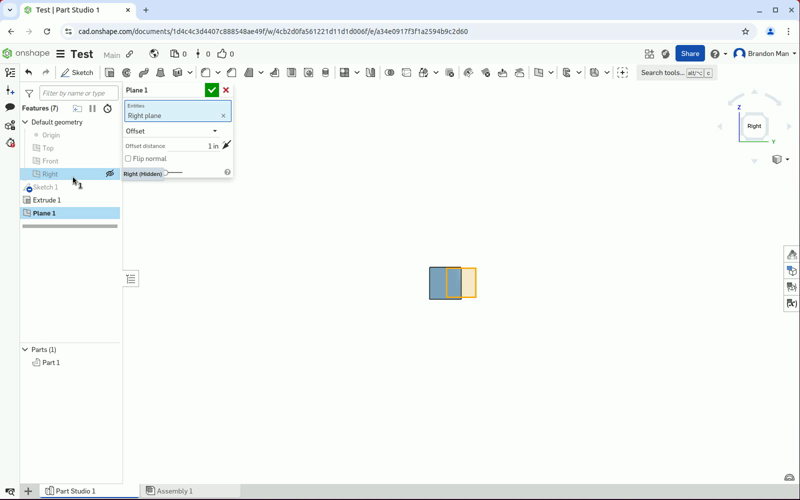
key(tab, 2)
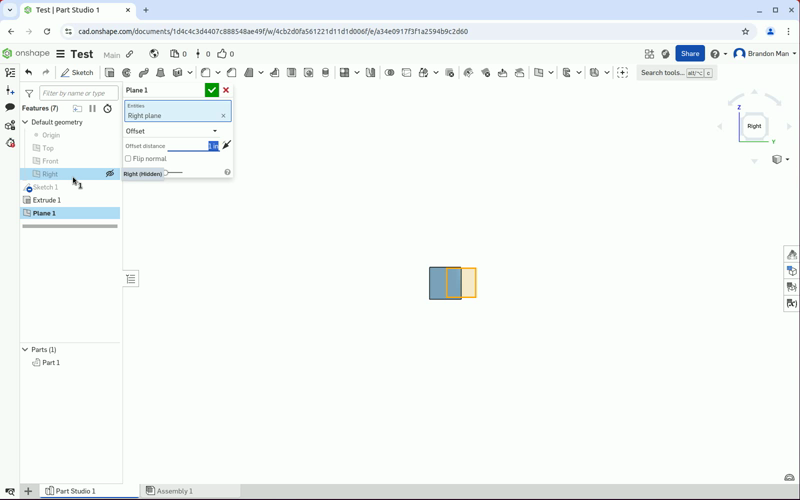
text(18.764)
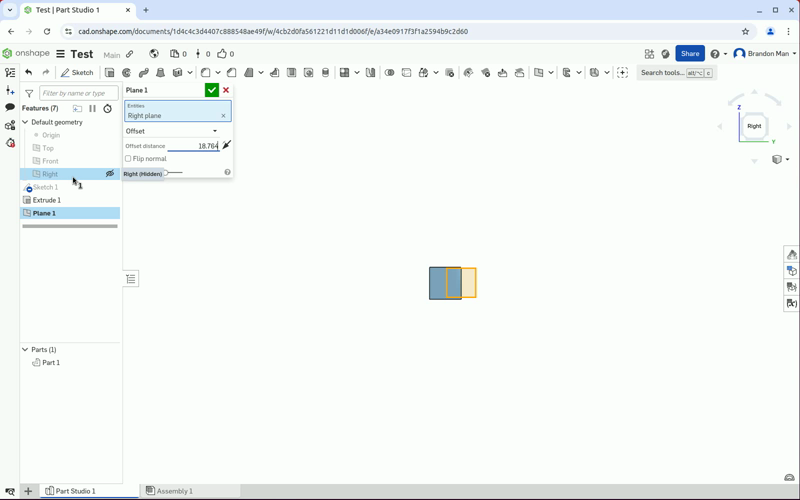
key(enter, 2)
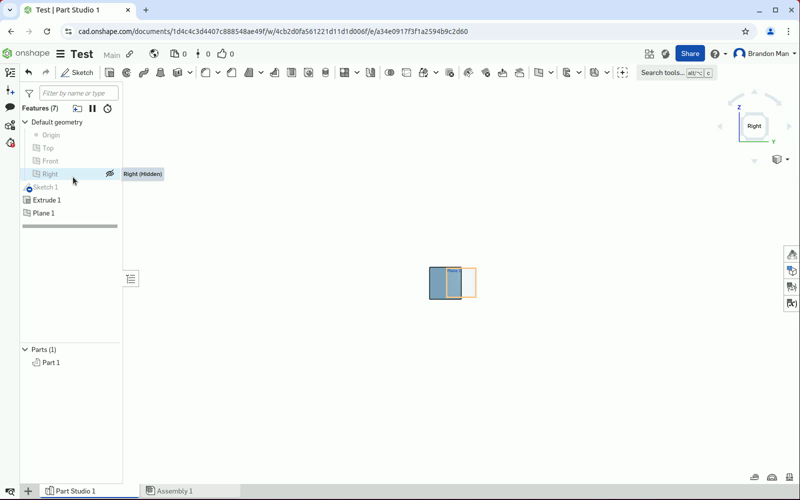
key(shift+s)
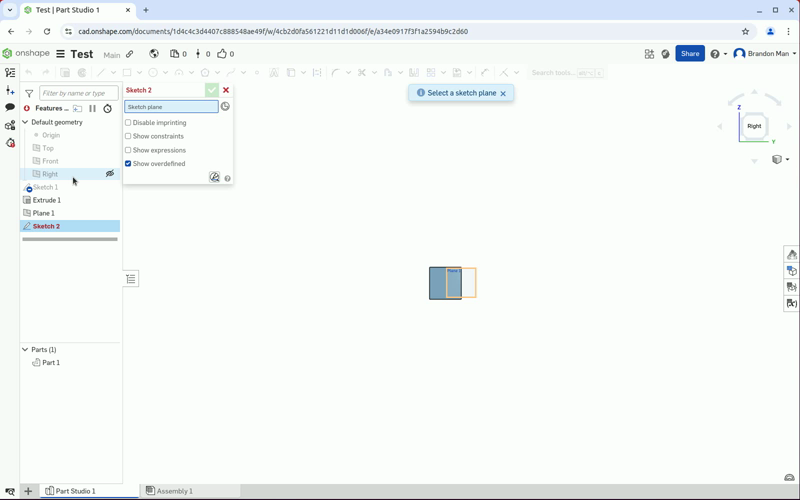
mouse_move(73, 215)
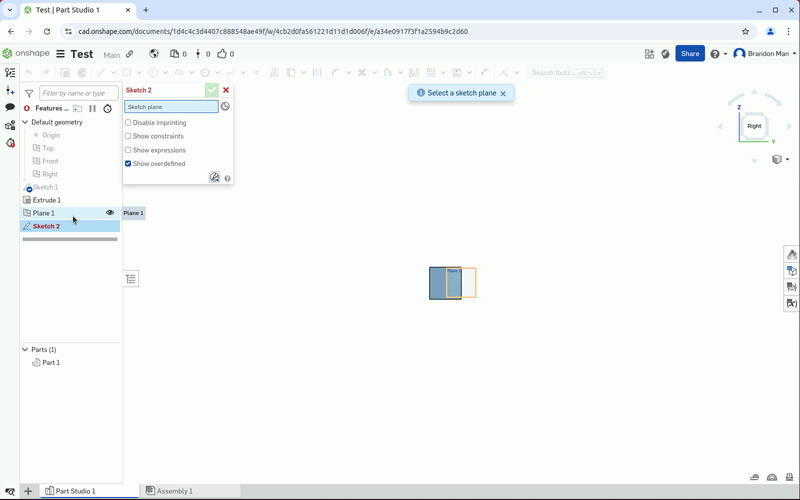
click(73, 215)
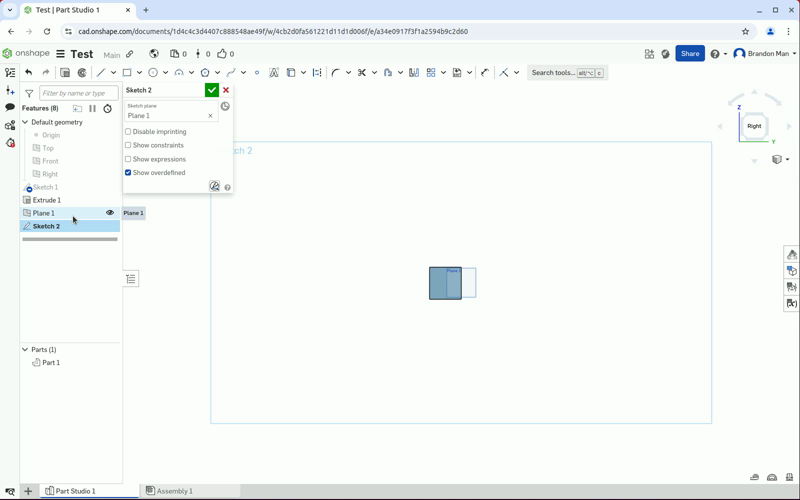
mouse_move(73, 352)
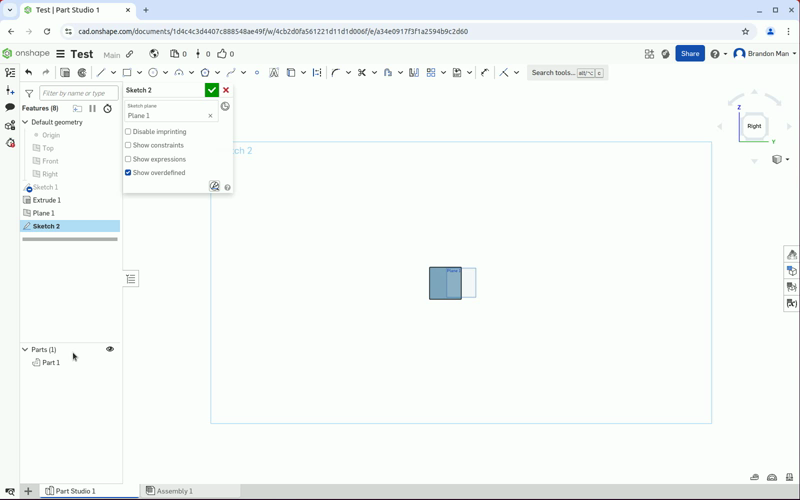
key(y)
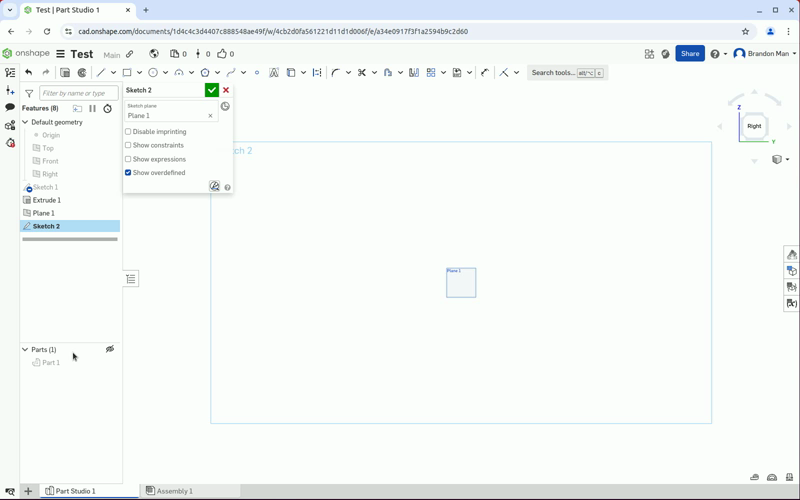
key(l)
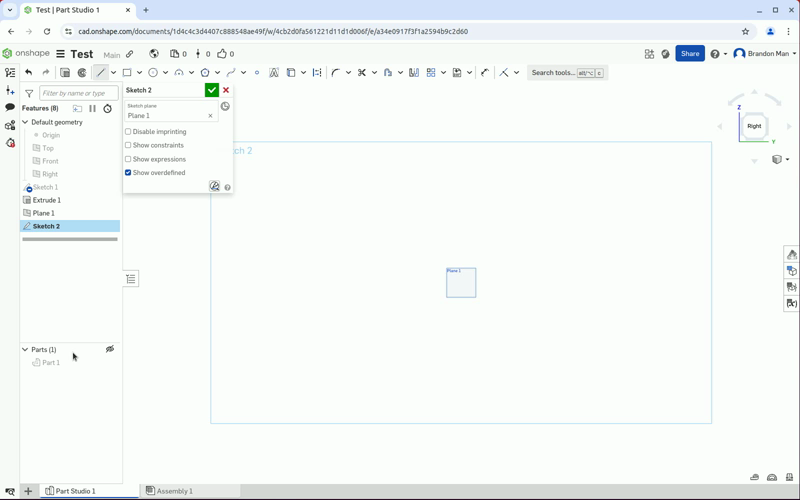
key_down(shift)
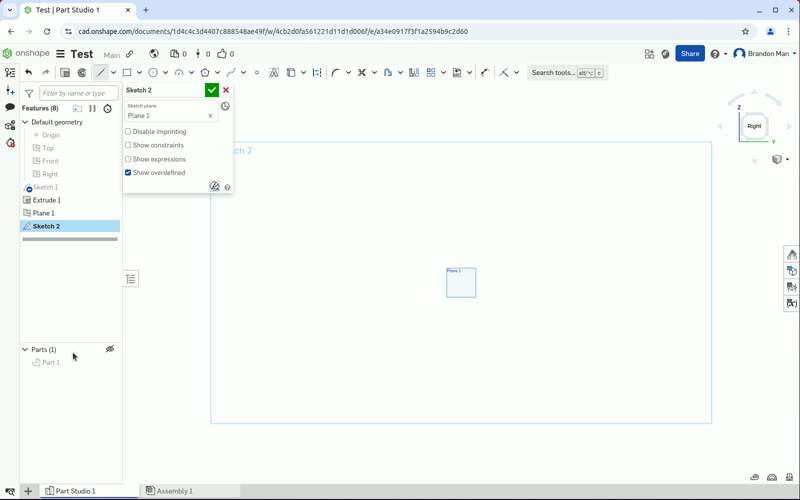
mouse_move(433, 293)
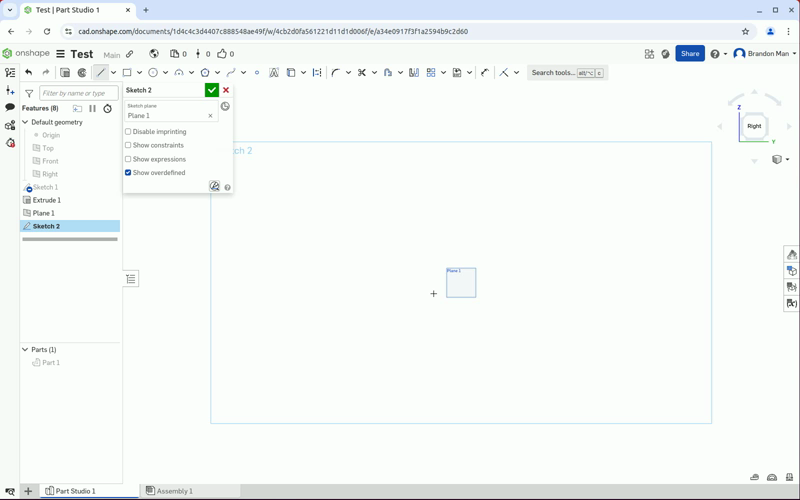
click(433, 293)
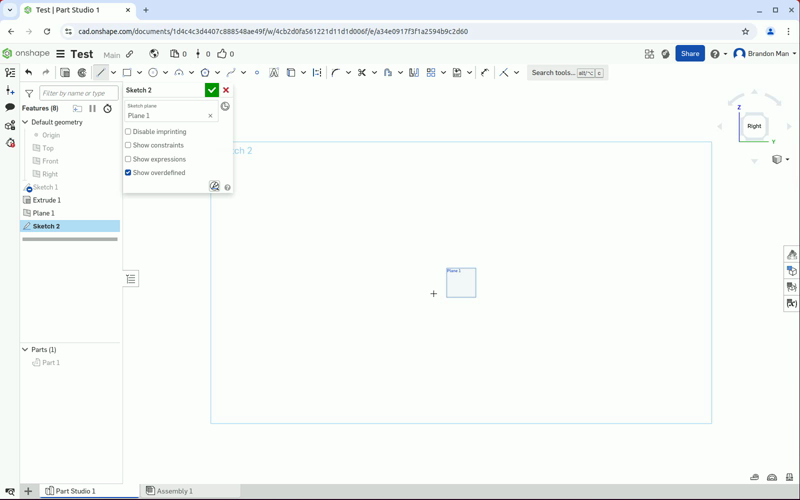
key_up(shift)
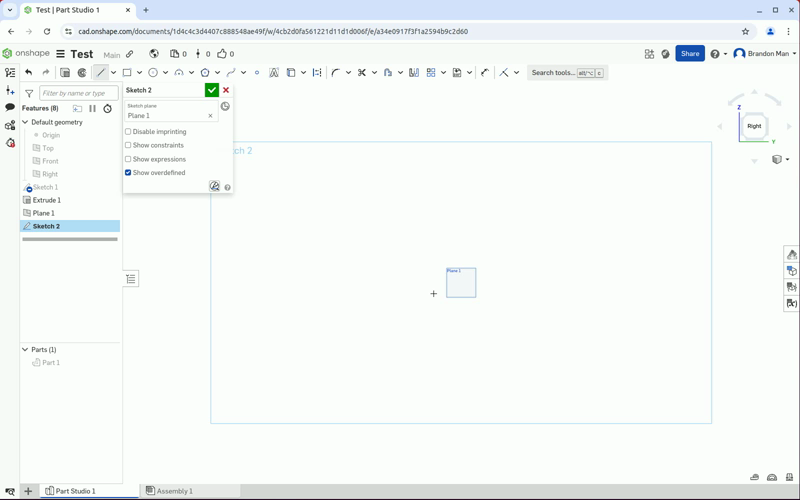
key_down(shift)
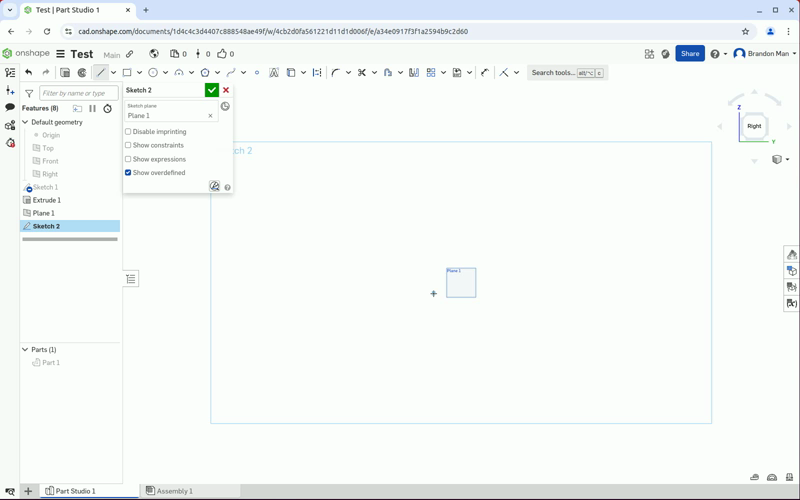
mouse_move(463, 293)
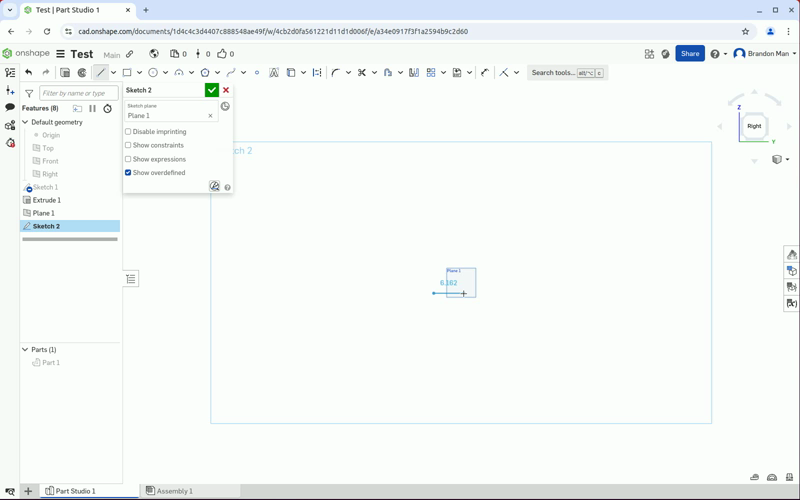
mouse_move(455, 293)
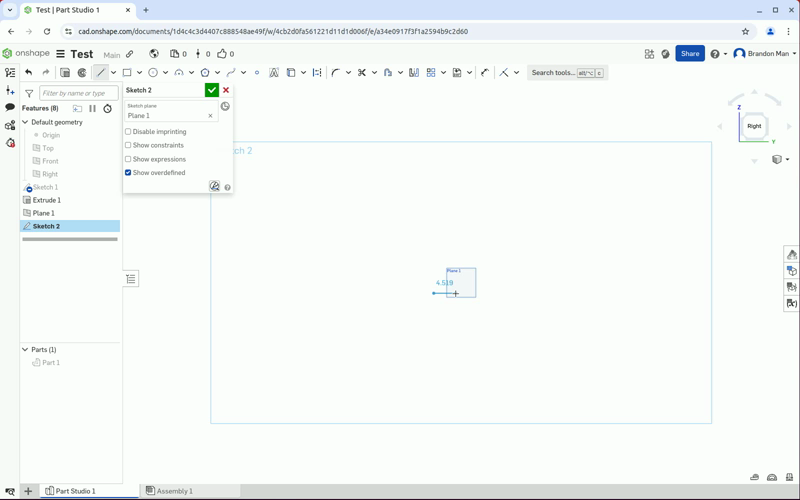
click(455, 293)
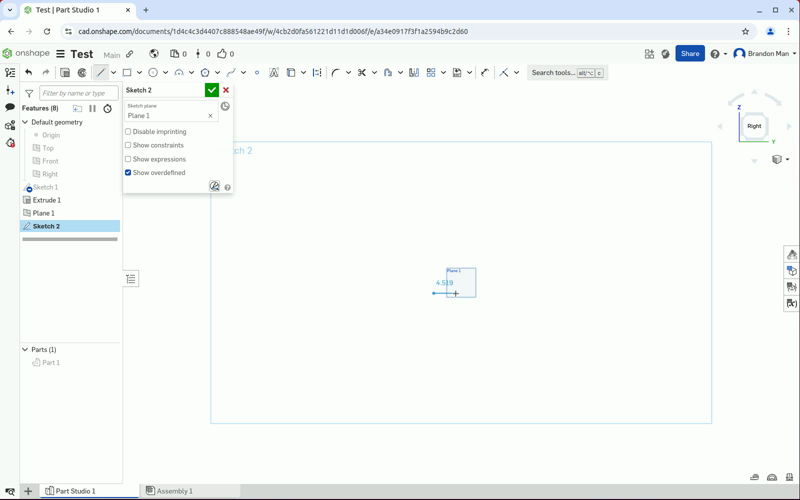
key_up(shift)
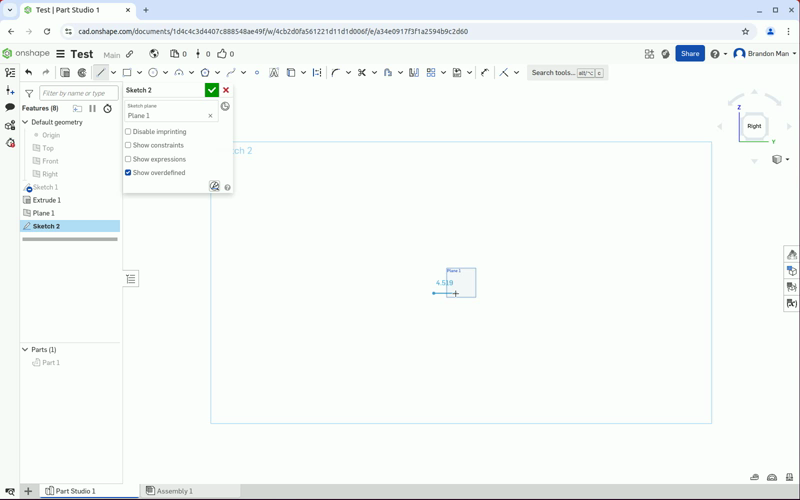
key_down(shift)
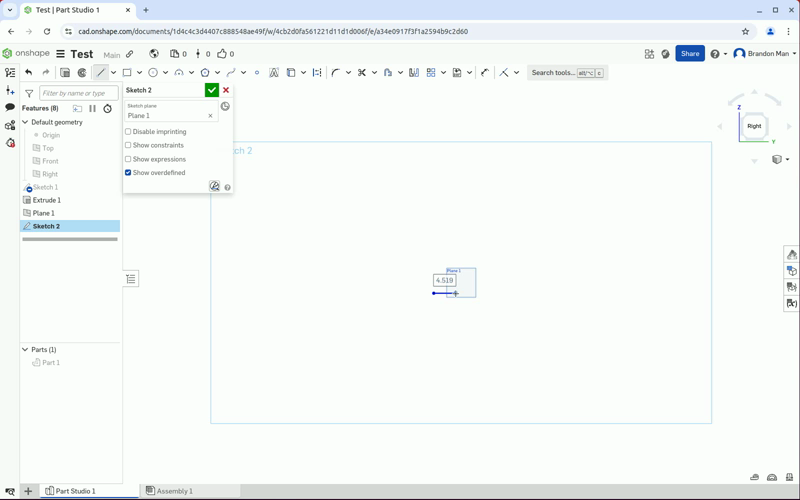
mouse_move(485, 293)
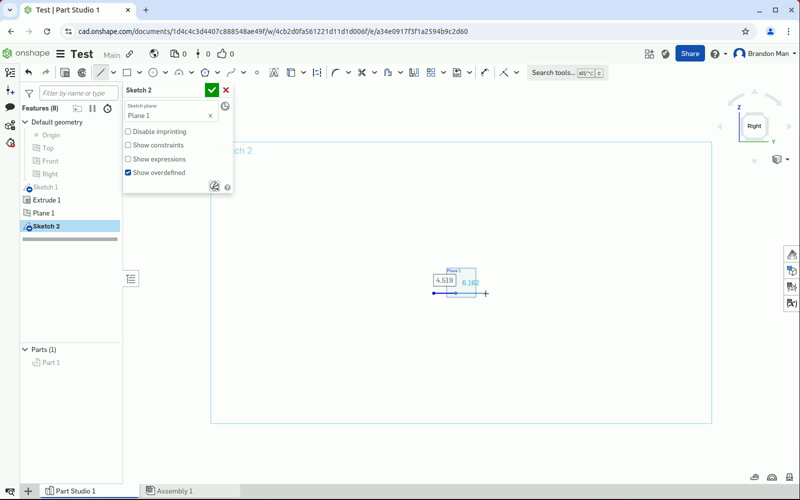
mouse_move(455, 271)
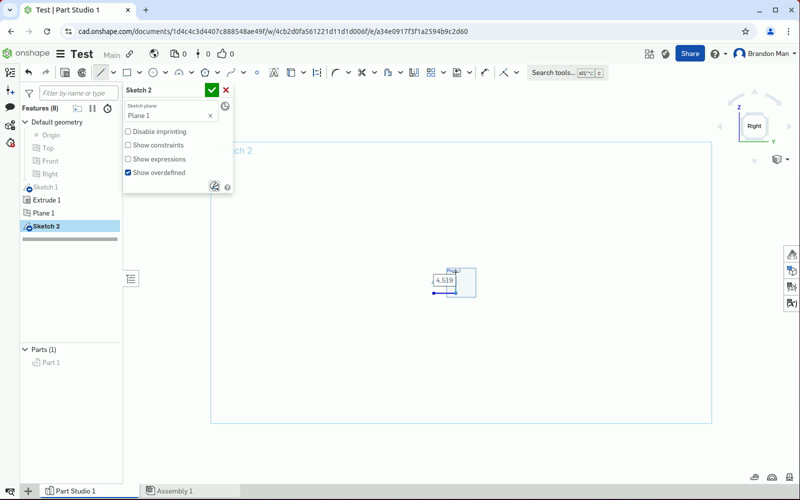
click(455, 271)
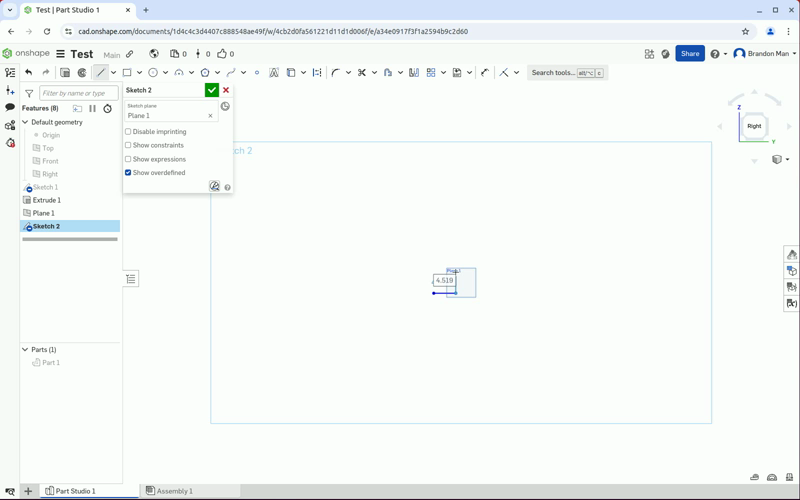
key_up(shift)
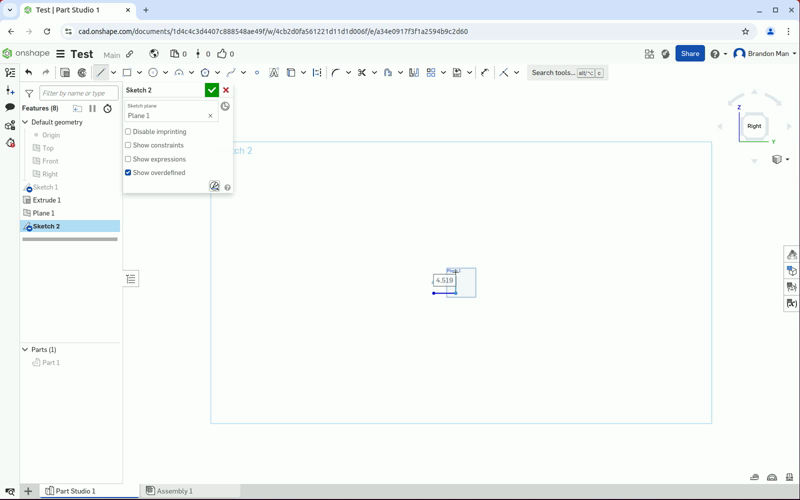
key_down(shift)
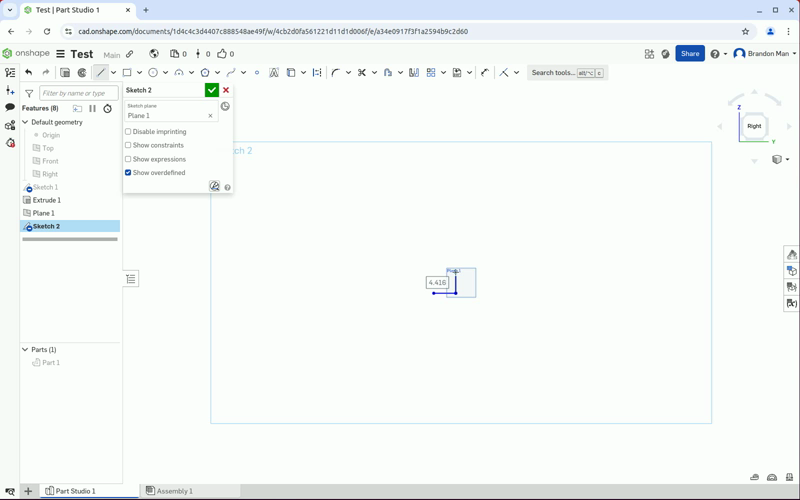
mouse_move(485, 271)
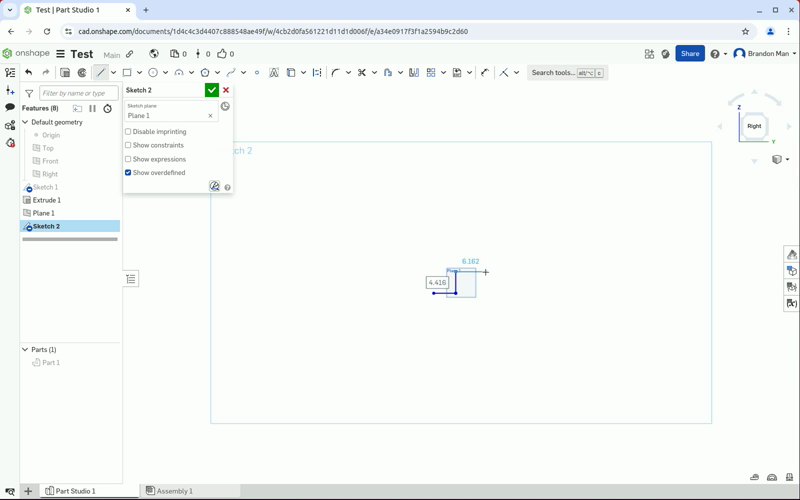
mouse_move(433, 271)
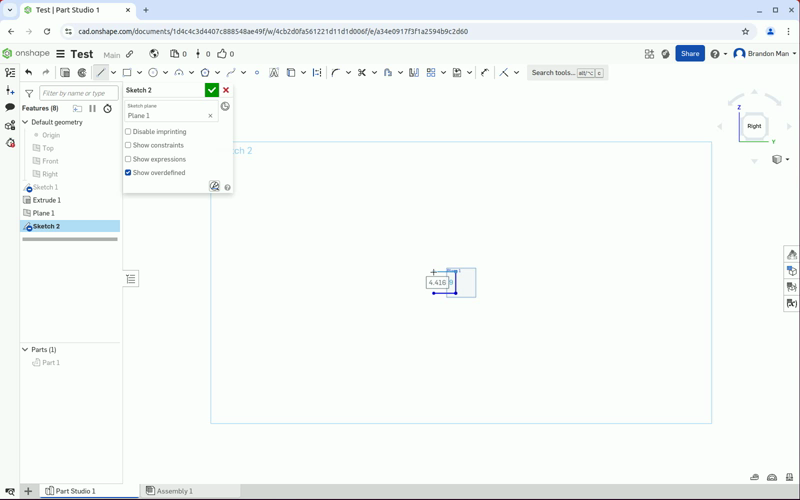
click(433, 271)
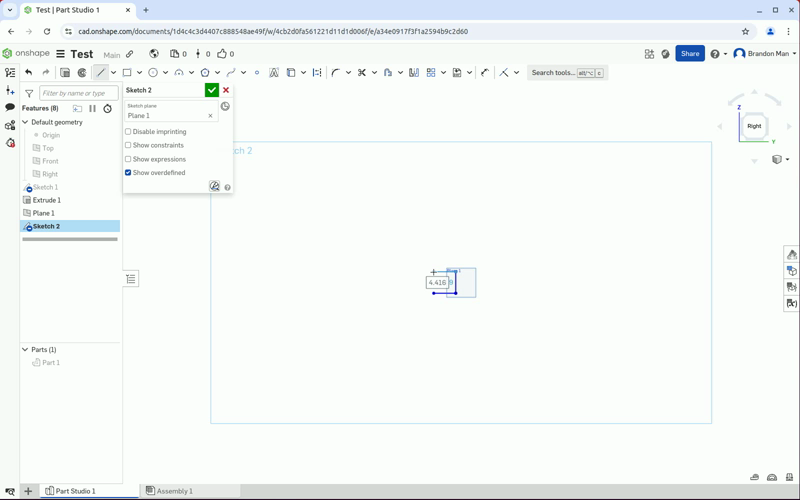
key_up(shift)
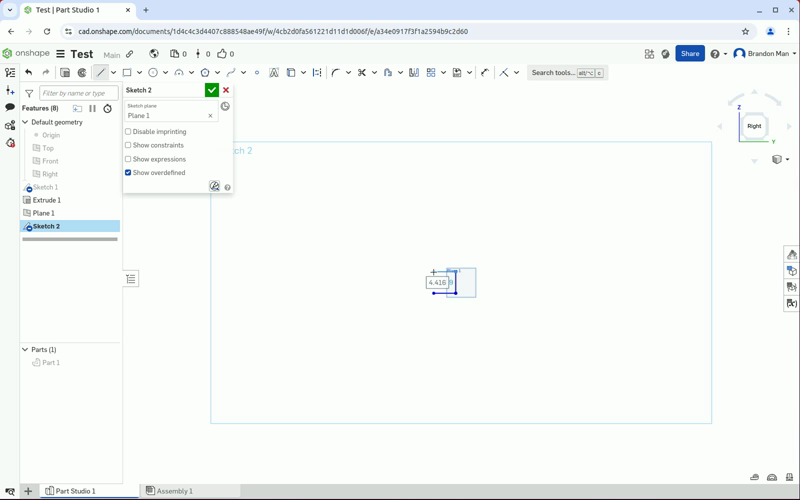
mouse_move(463, 271)
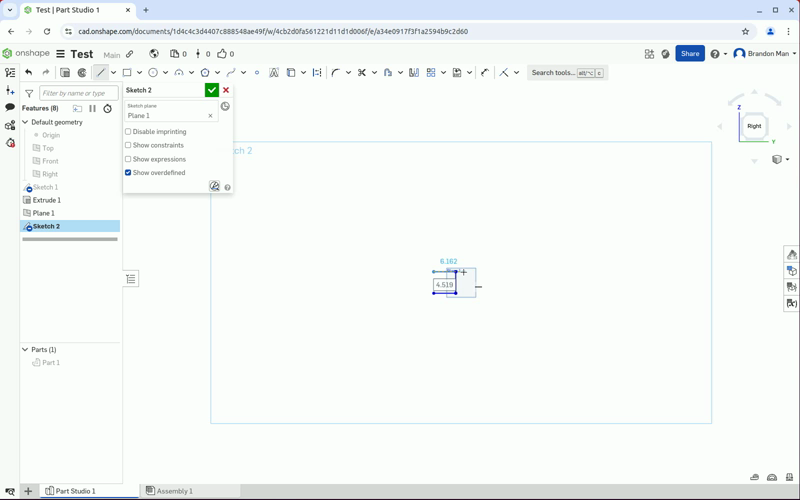
key_down(shift)
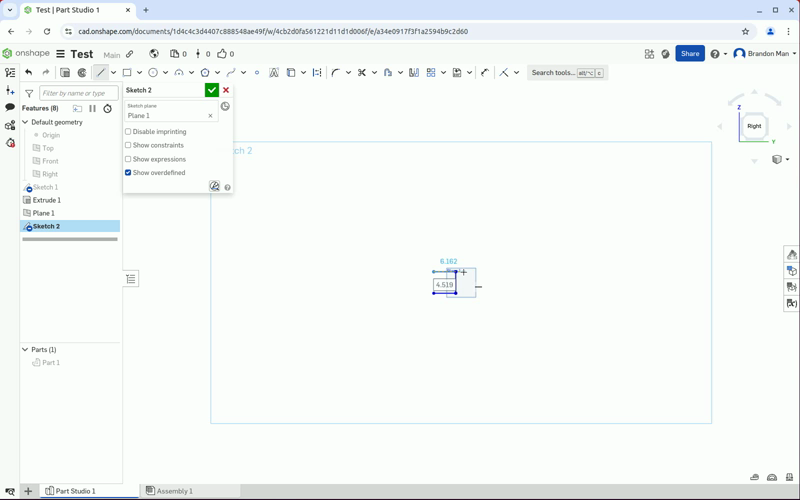
mouse_move(433, 293)
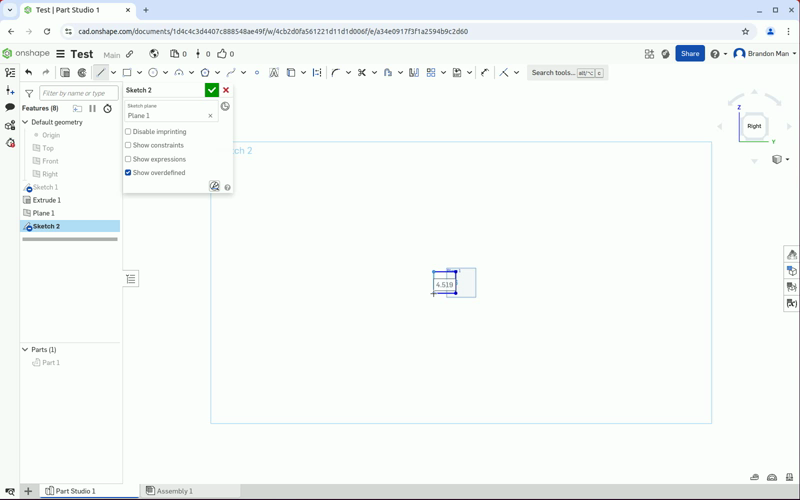
key_up(shift)
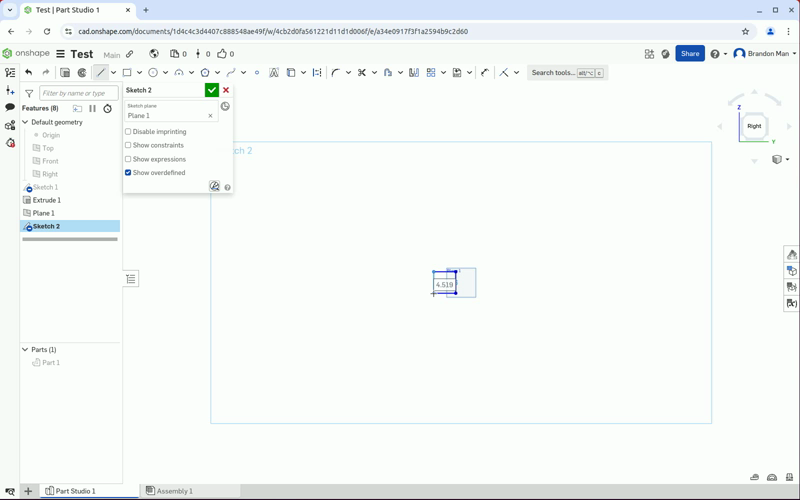
click(433, 293)
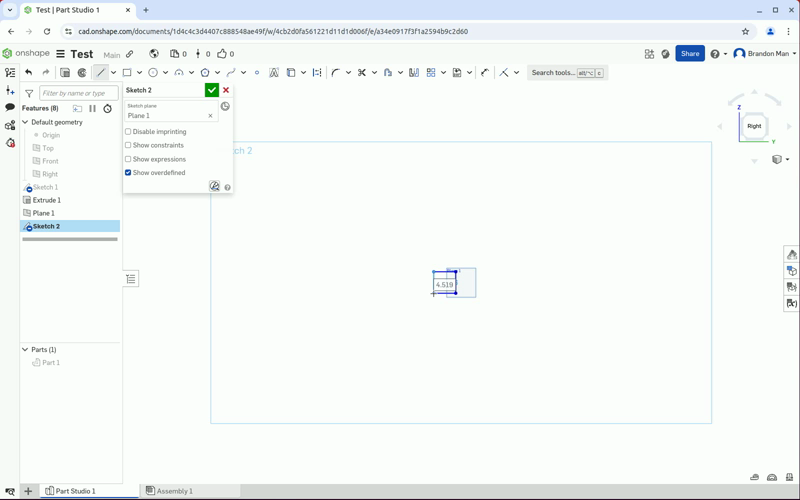
key(esc)
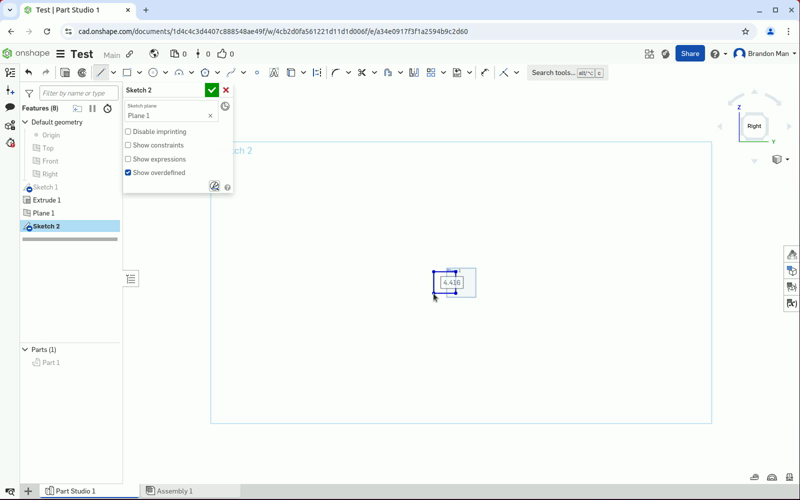
mouse_move(441, 290)
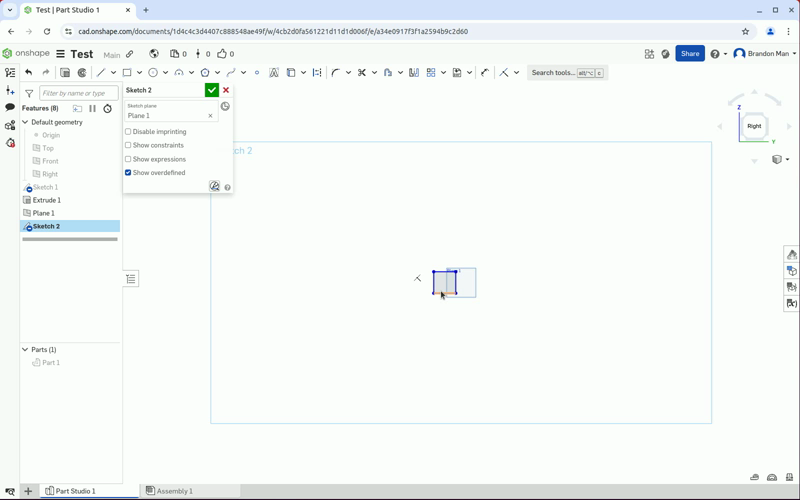
scroll(6)
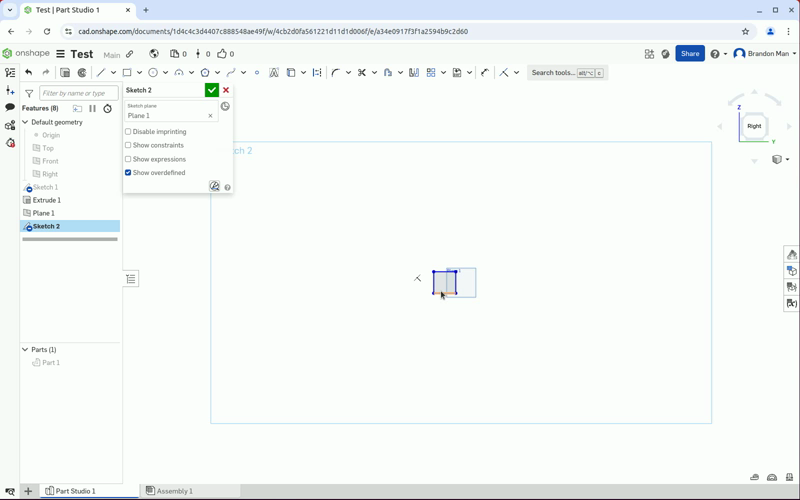
scroll(6)
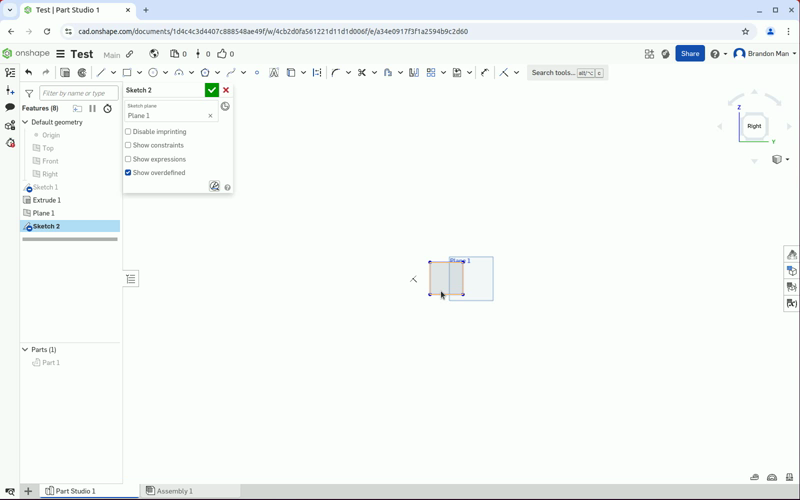
scroll(6)
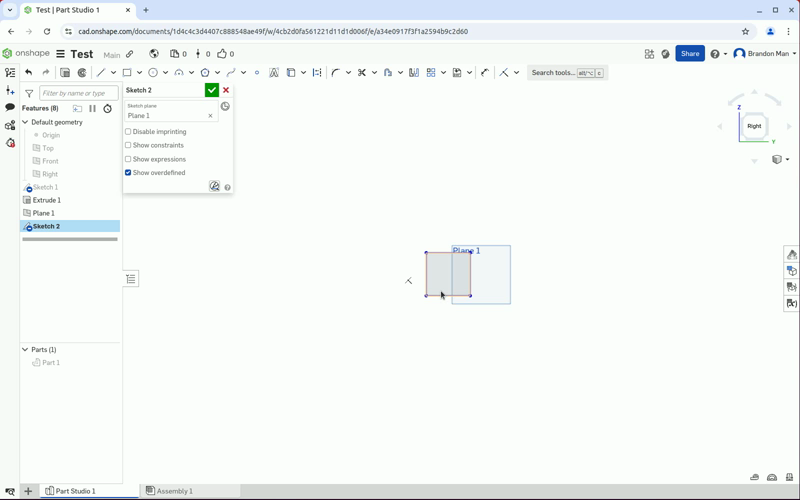
scroll(6)
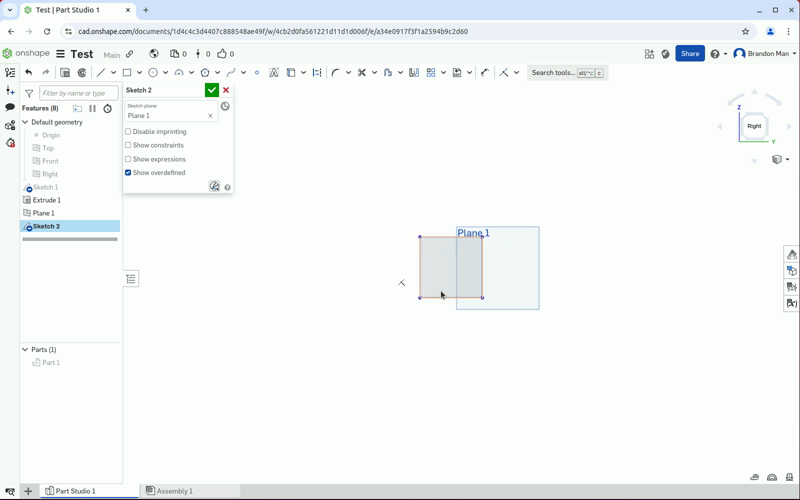
scroll(6)
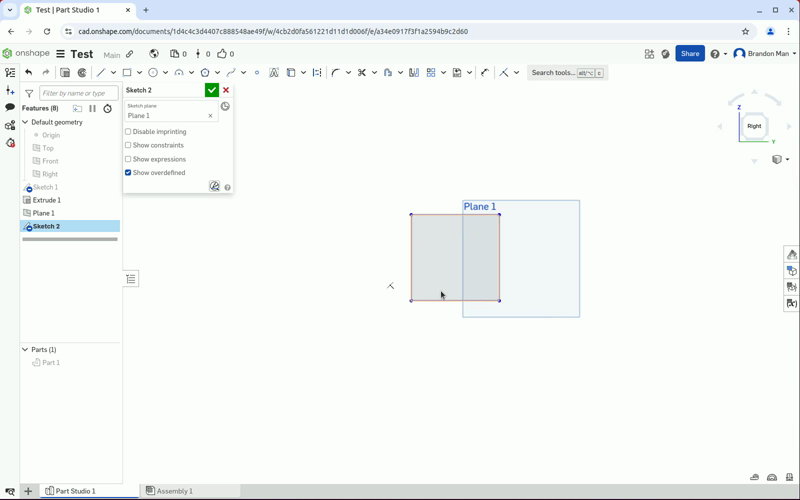
scroll(6)
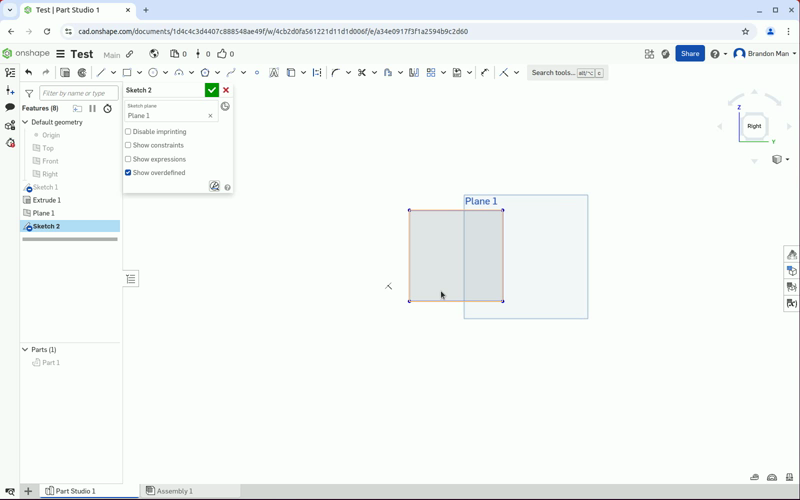
scroll(6)
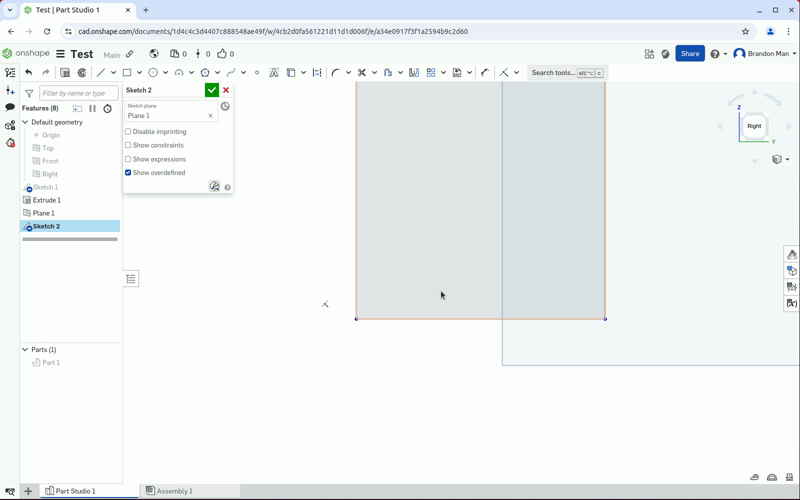
click(441, 290)
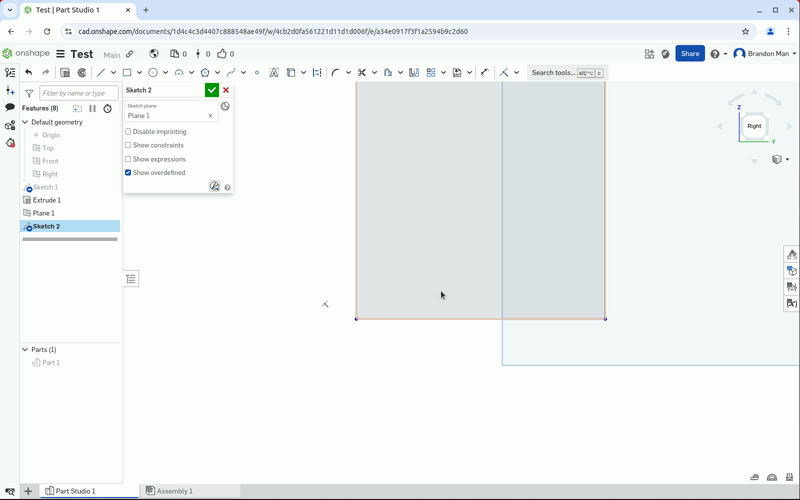
scroll(-6)
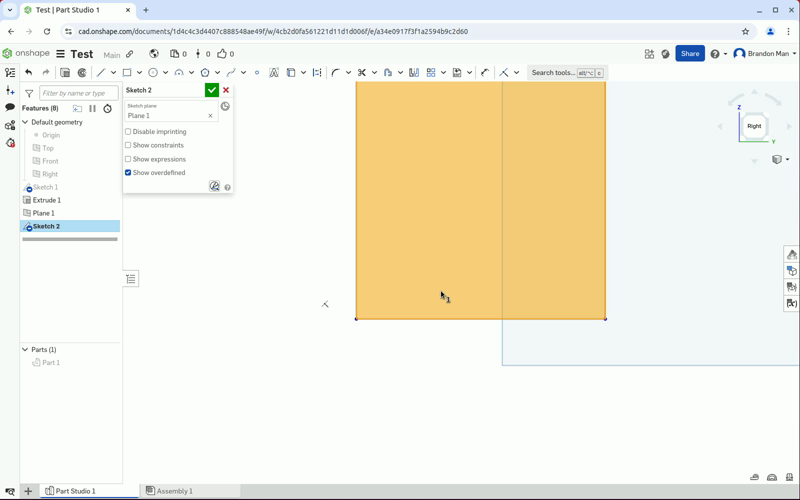
scroll(-6)
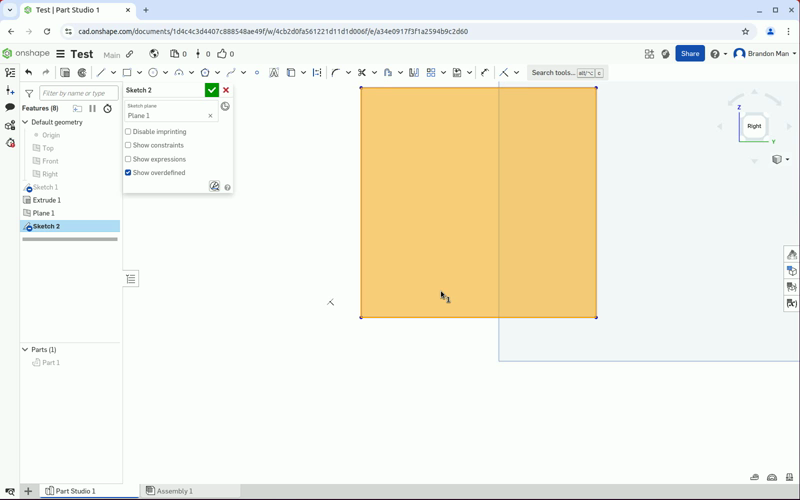
scroll(-6)
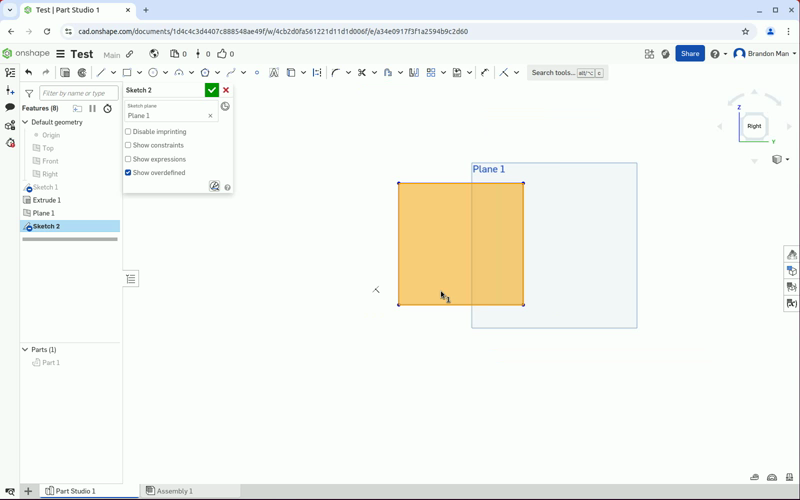
scroll(-6)
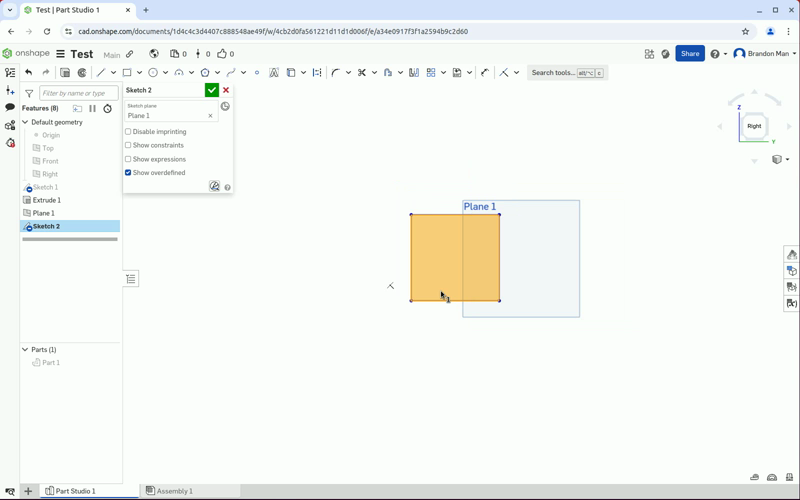
scroll(-6)
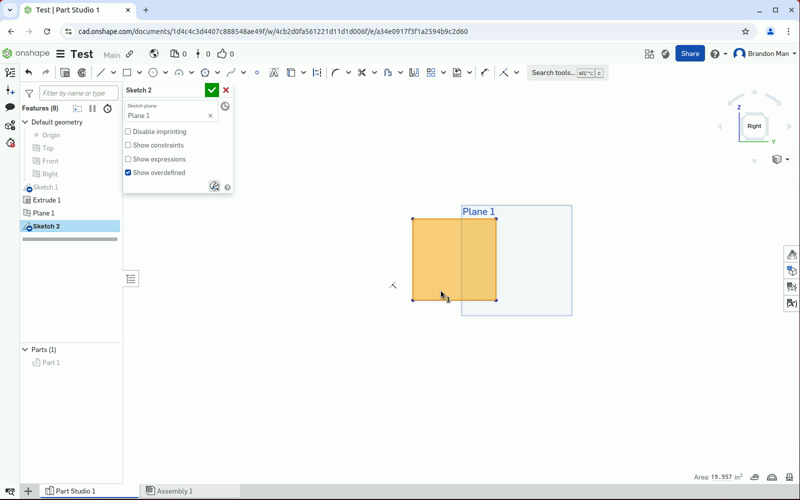
scroll(-6)
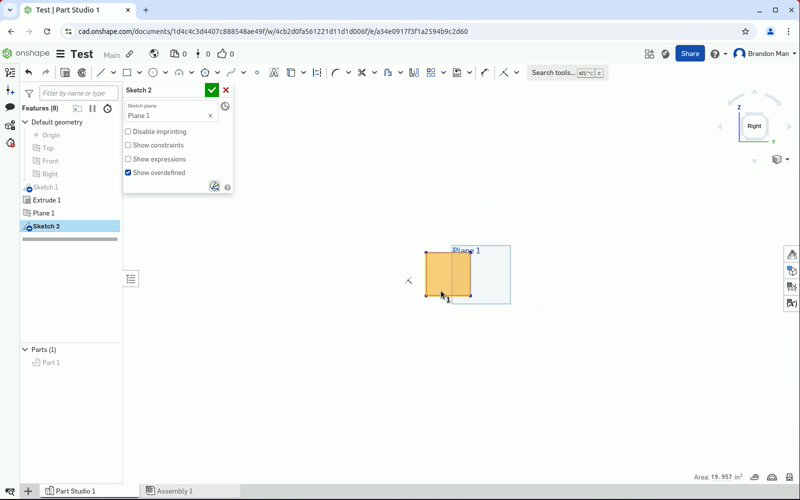
scroll(-6)
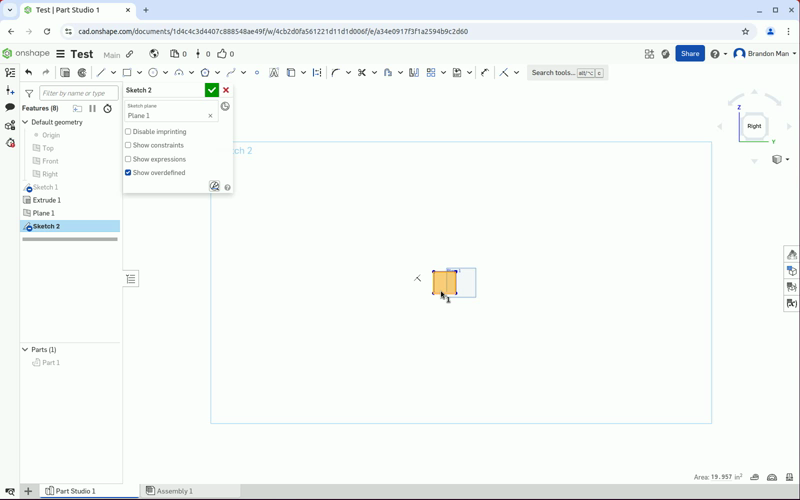
mouse_move(73, 352)
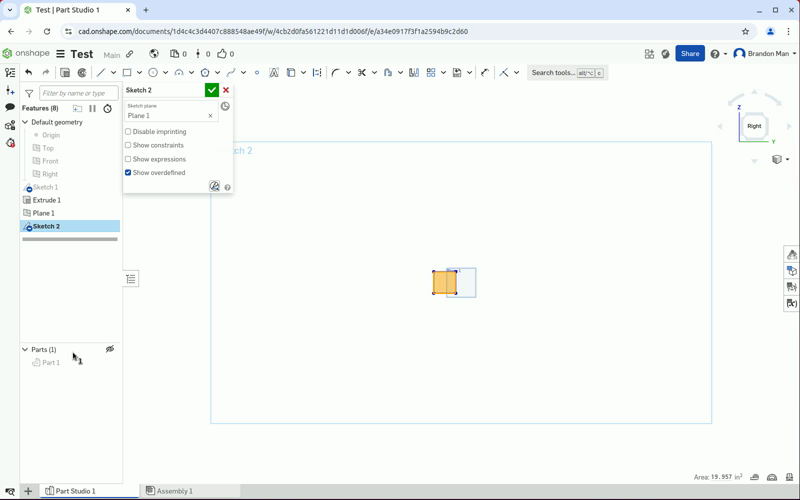
key(shift+y)
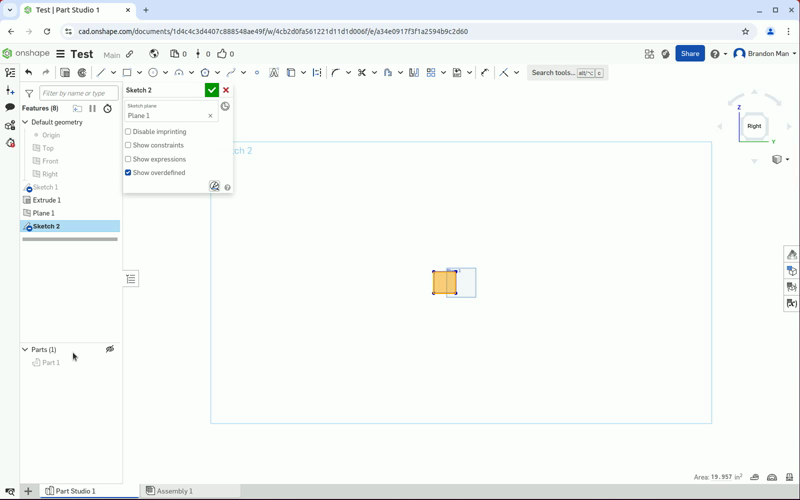
key(shift+e)
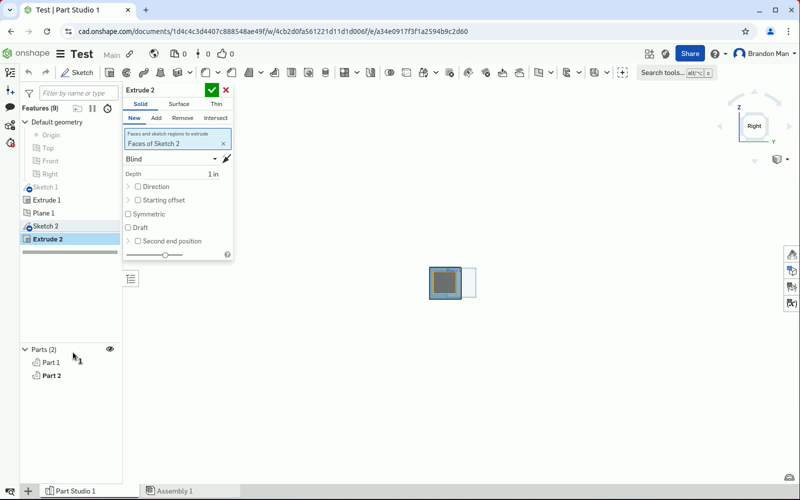
mouse_move(143, 106)
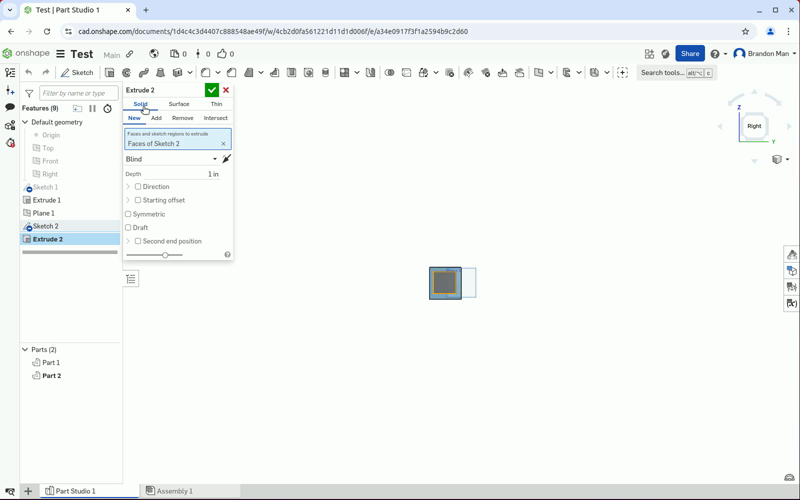
click(143, 106)
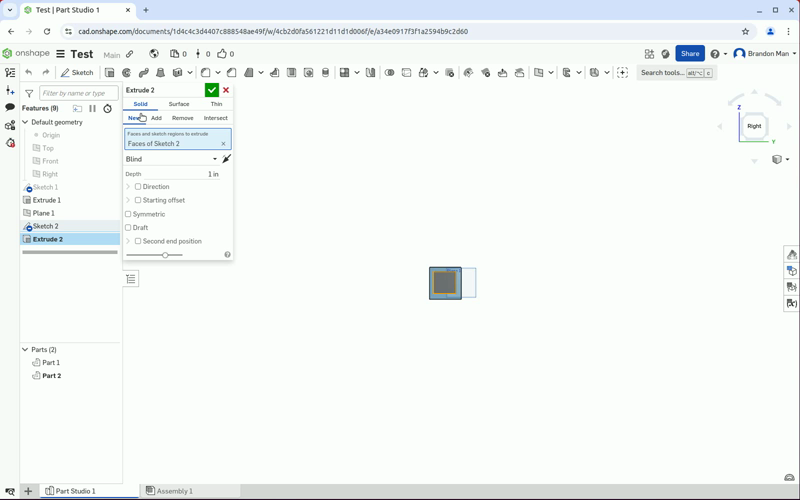
mouse_move(137, 120)
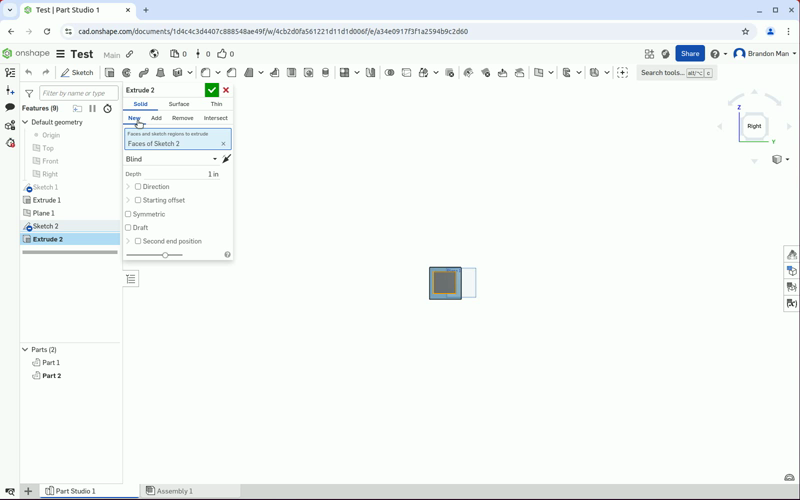
click(137, 120)
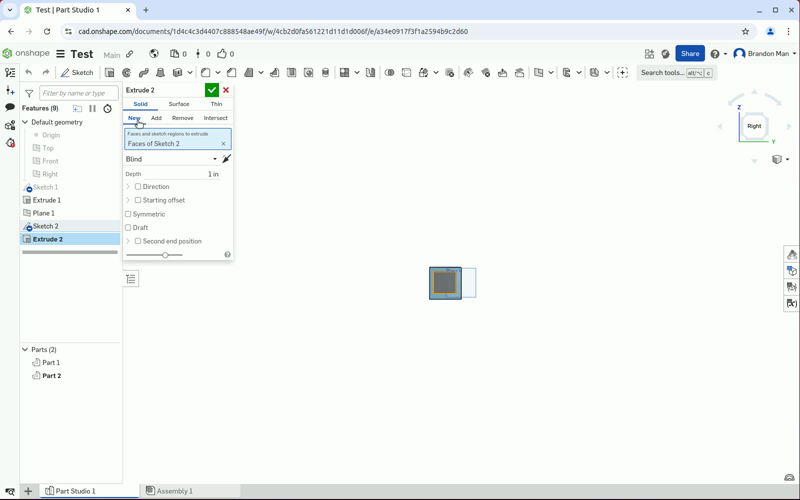
key(tab, 4)
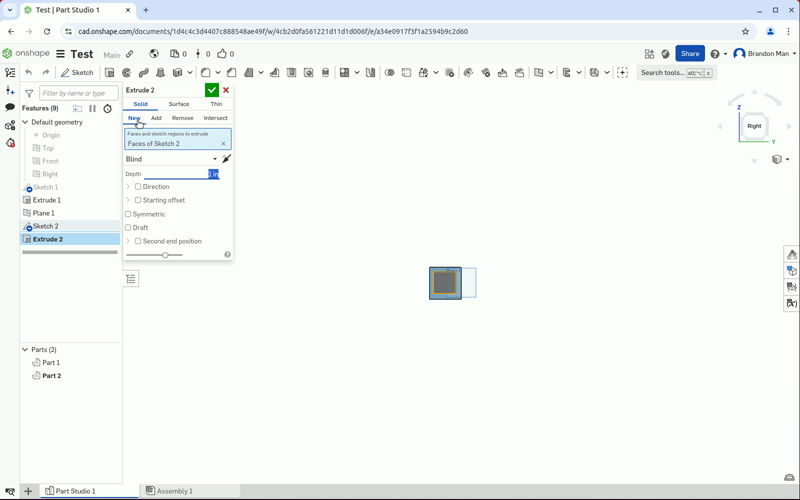
text(4.333)
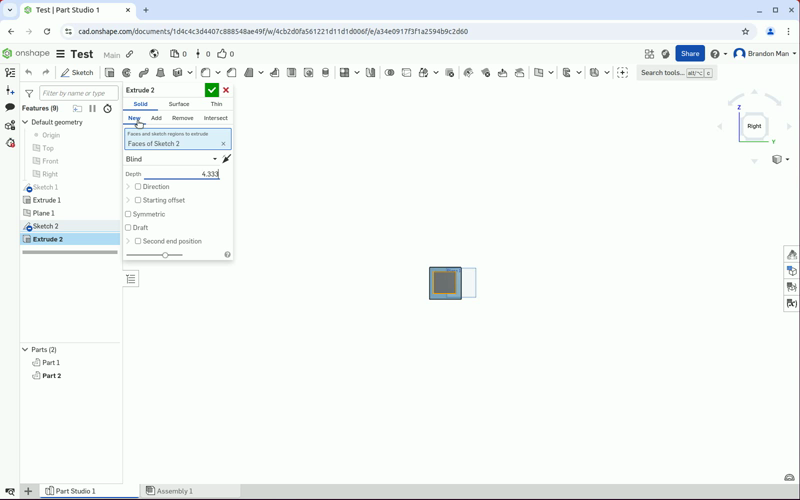
key(enter)
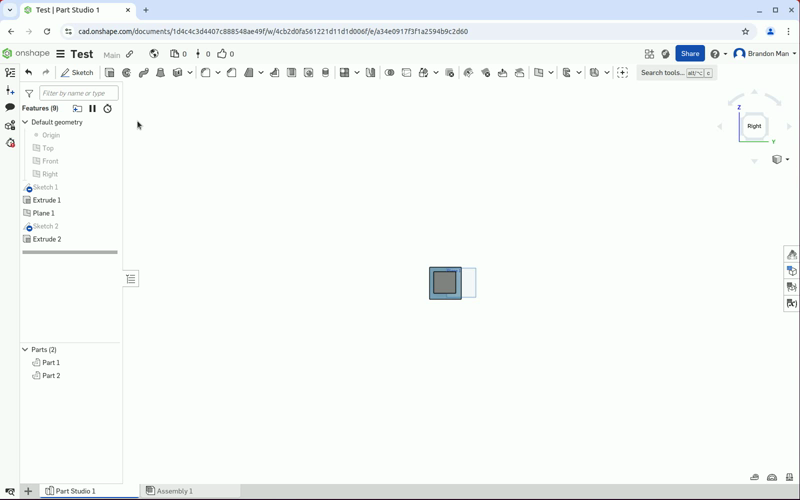
key(shift+h)
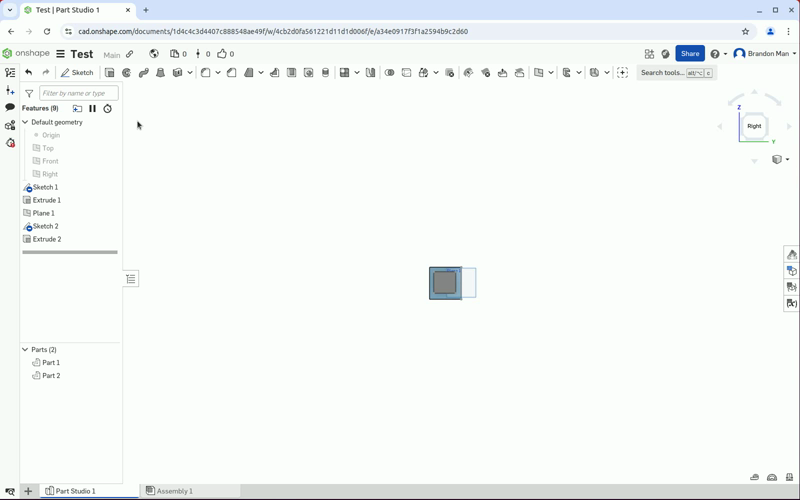
key(shift+h)
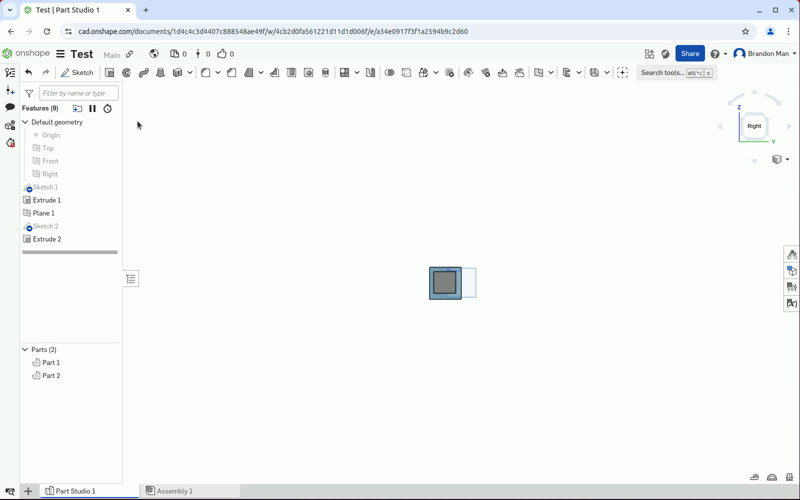
mouse_move(73, 189)
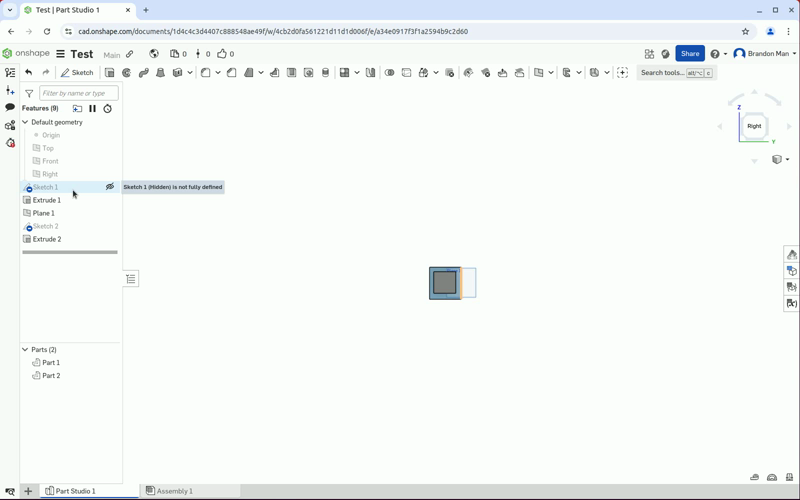
click(73, 189)
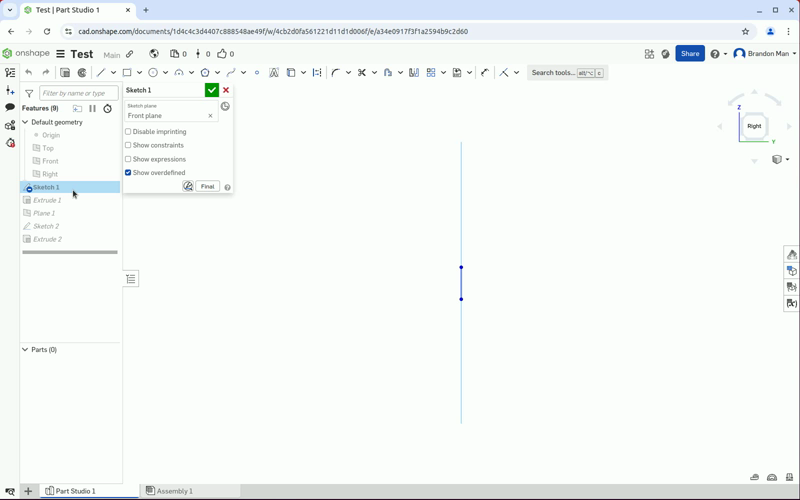
mouse_move(229, 92)
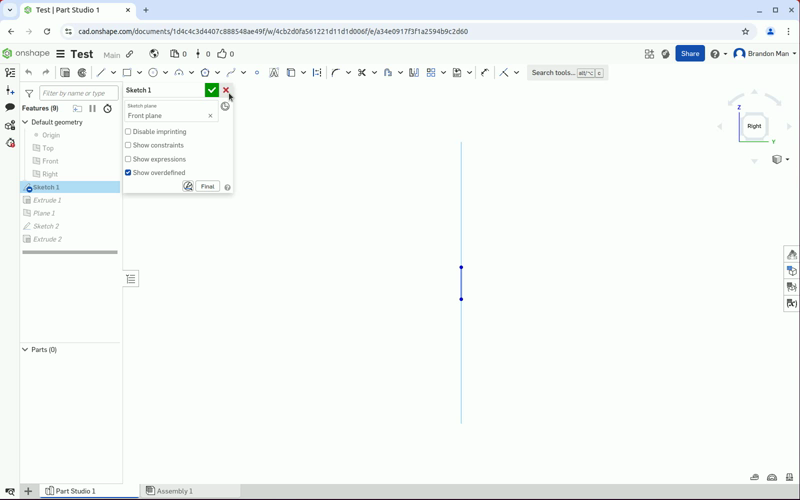
click(229, 92)
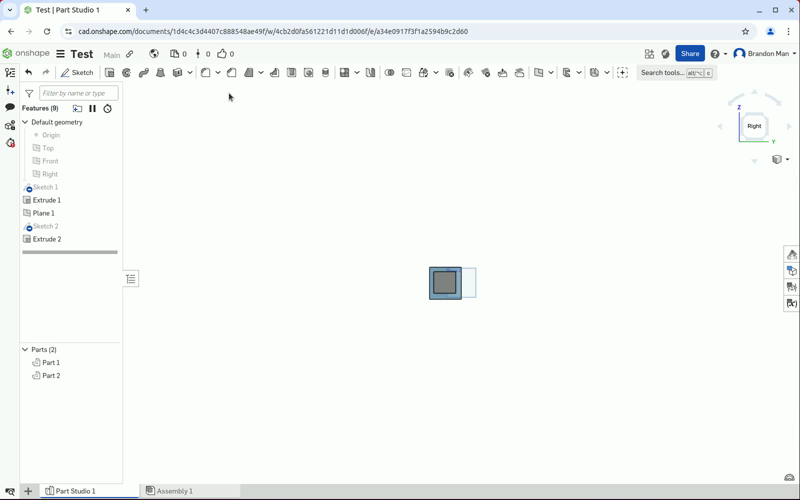
mouse_move(541, 75)
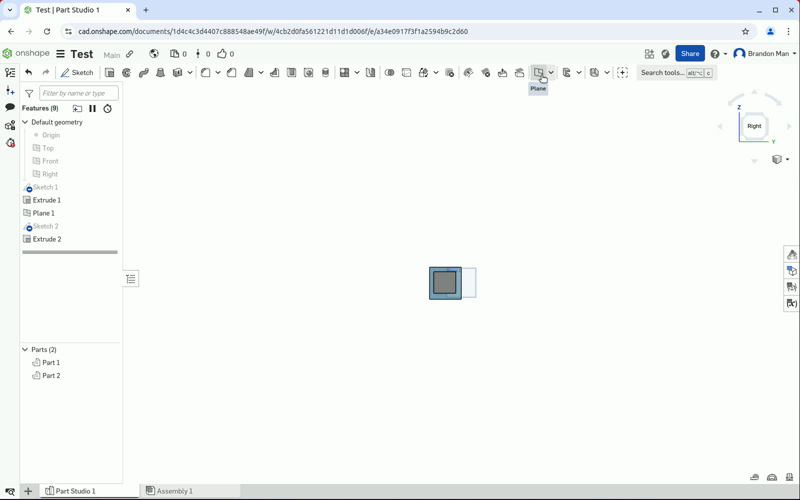
click(541, 75)
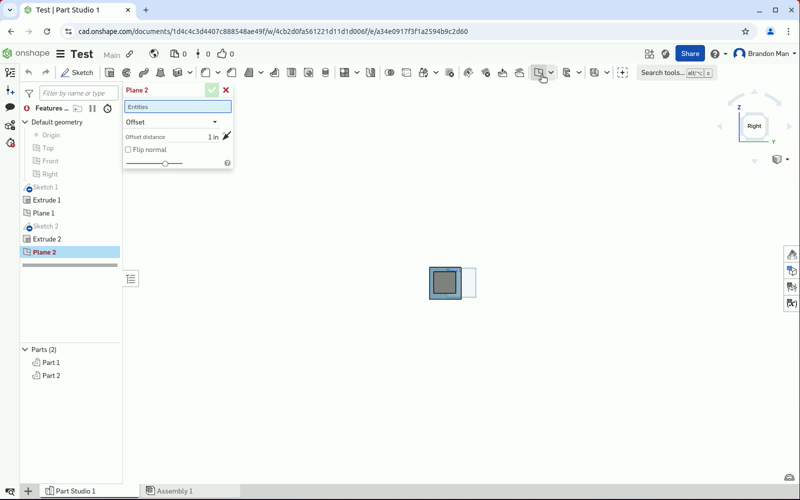
mouse_move(73, 176)
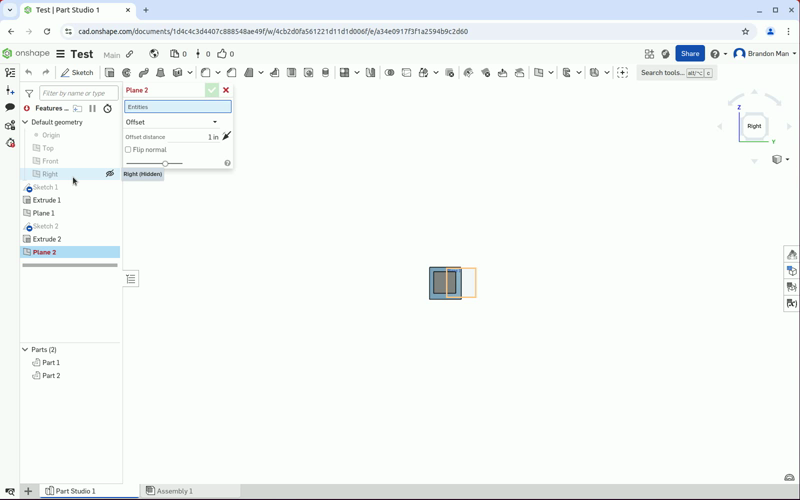
click(73, 176)
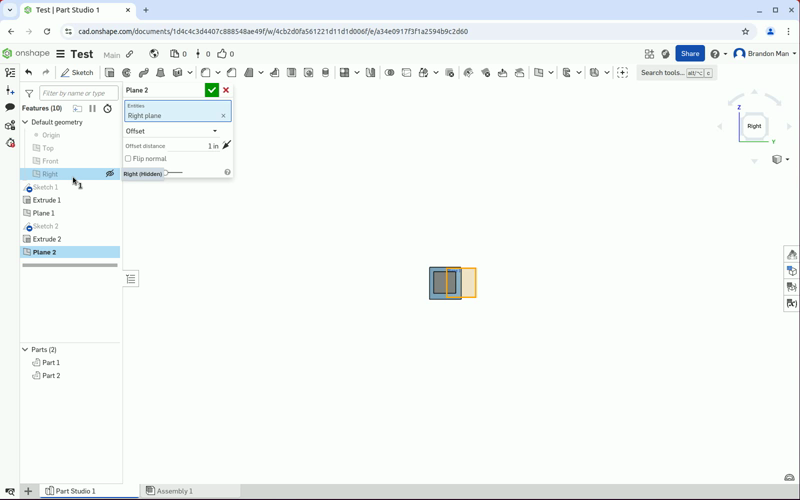
key(tab, 2)
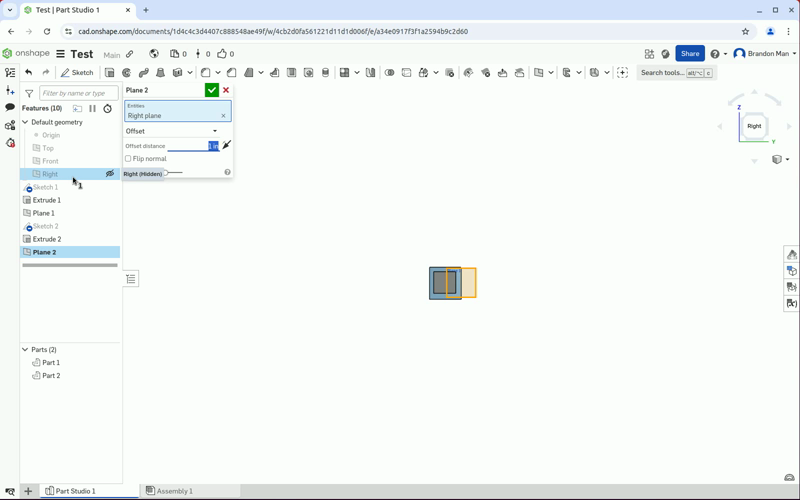
text(18.764)
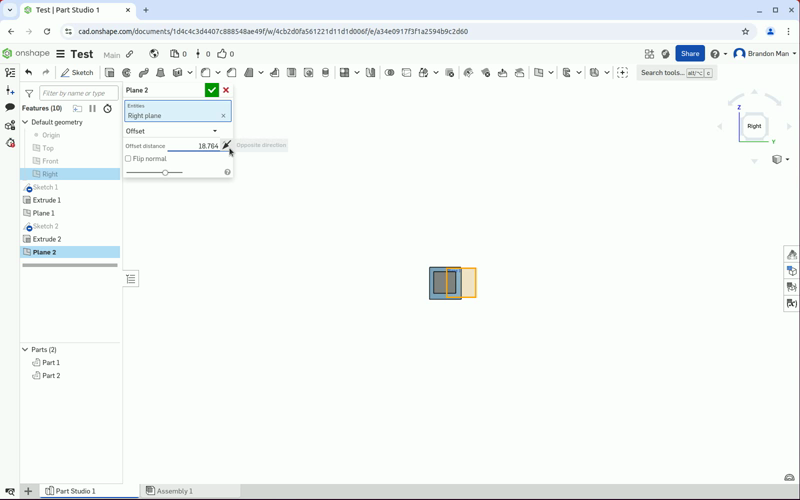
mouse_move(229, 147)
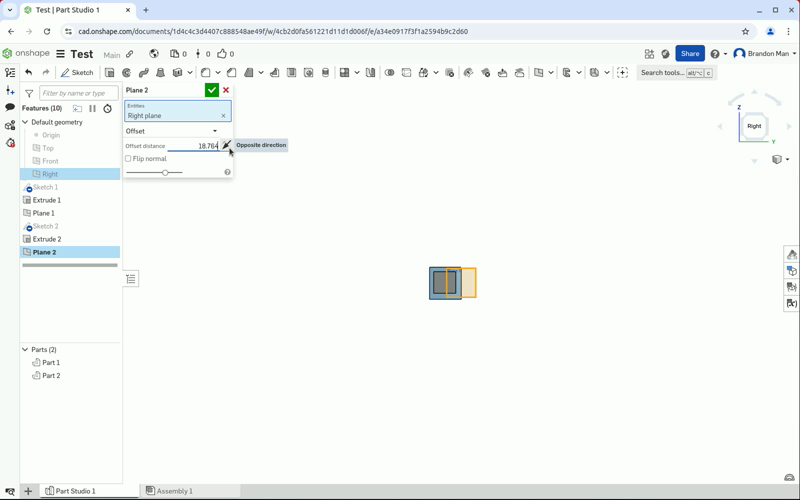
click(229, 147)
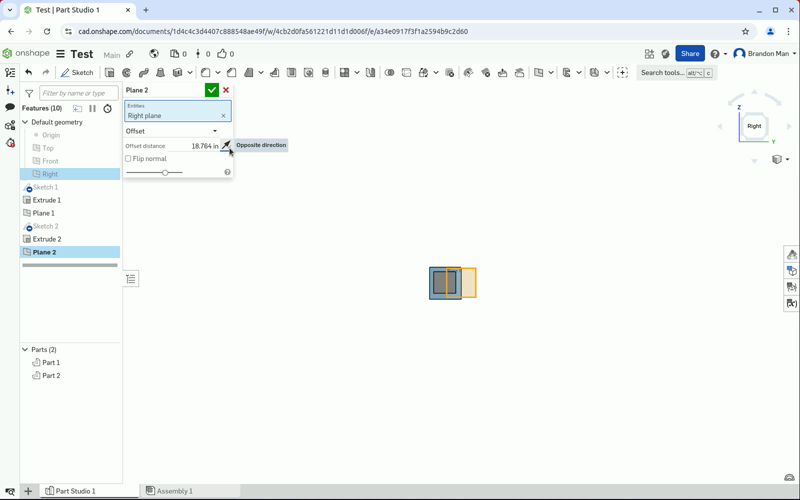
key(enter, 2)
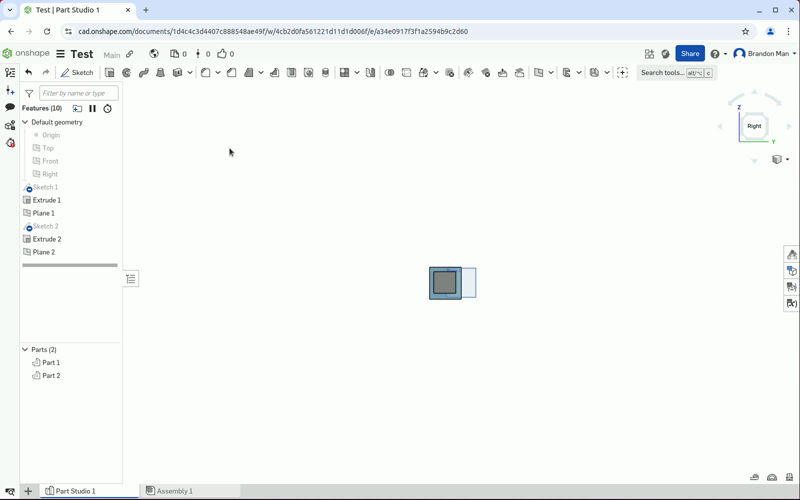
key(shift+s)
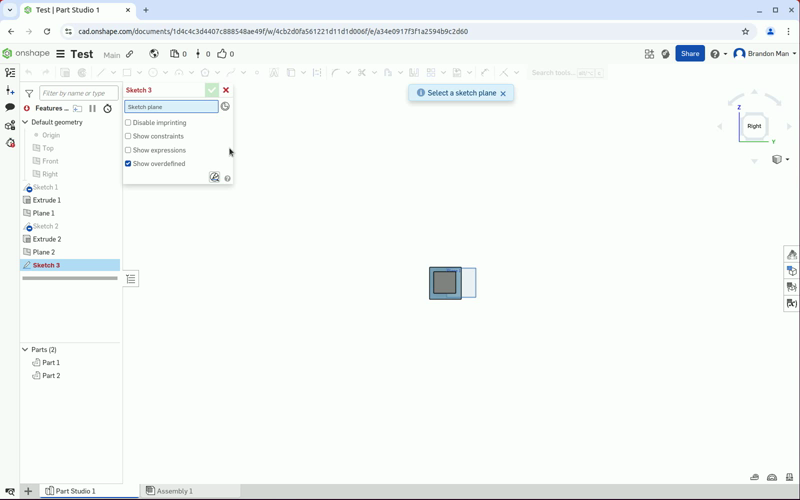
mouse_move(73, 254)
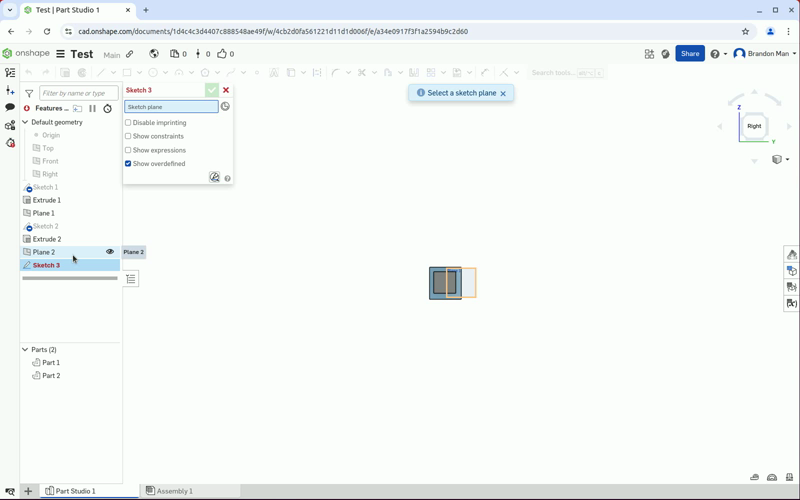
click(73, 254)
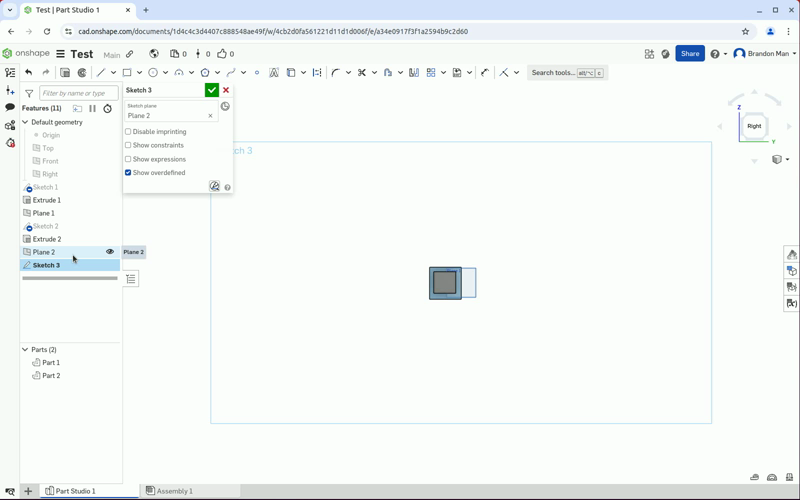
mouse_move(73, 352)
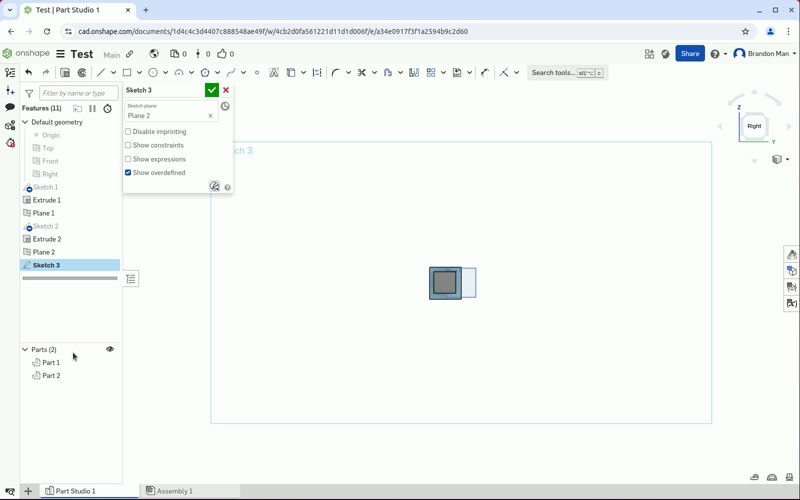
key(y)
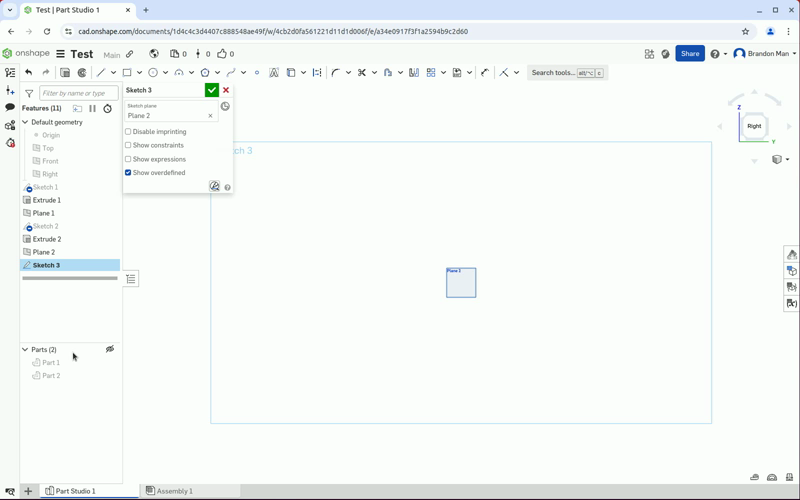
key(l)
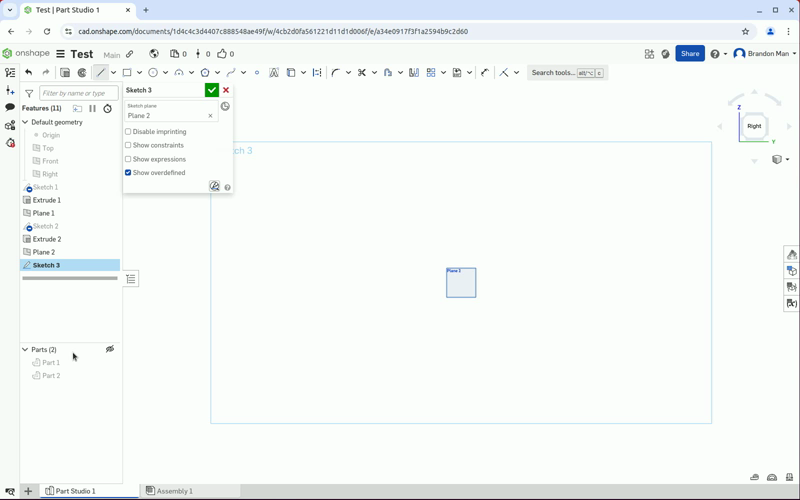
key_down(shift)
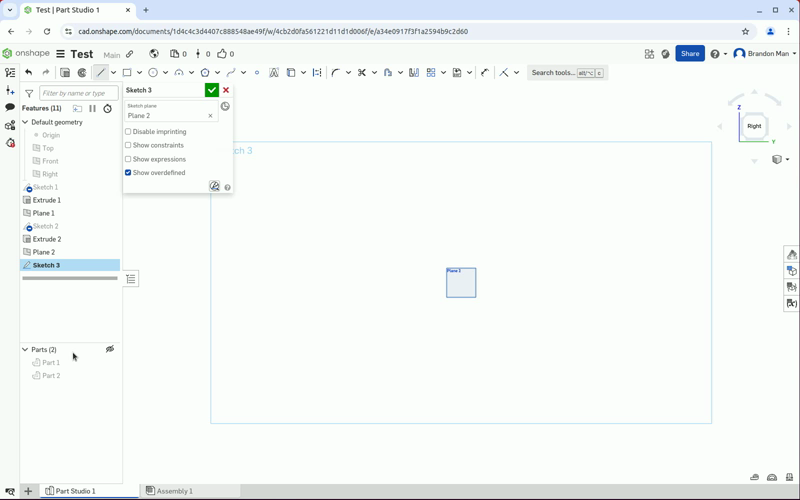
mouse_move(433, 293)
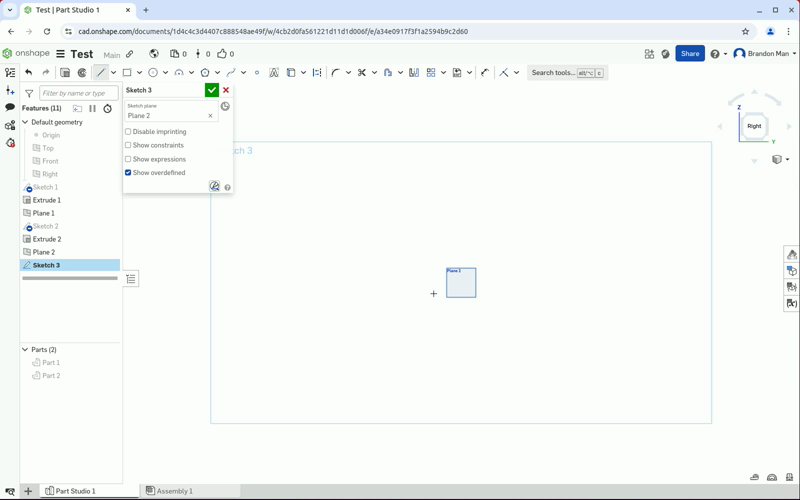
click(433, 293)
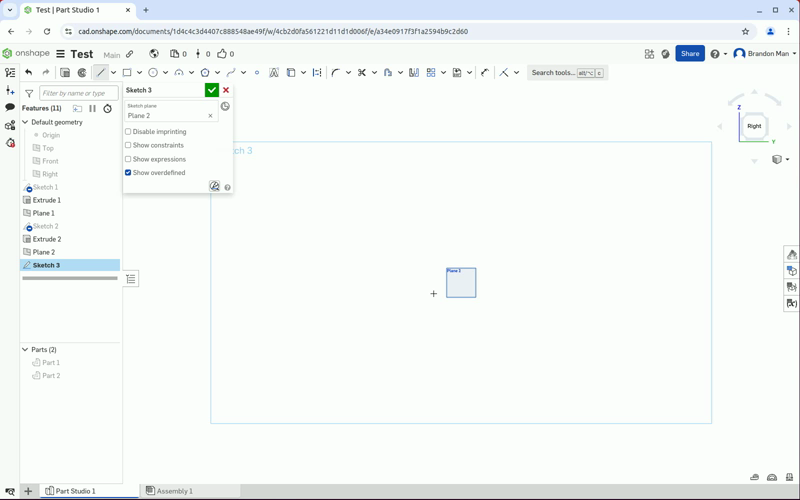
key_up(shift)
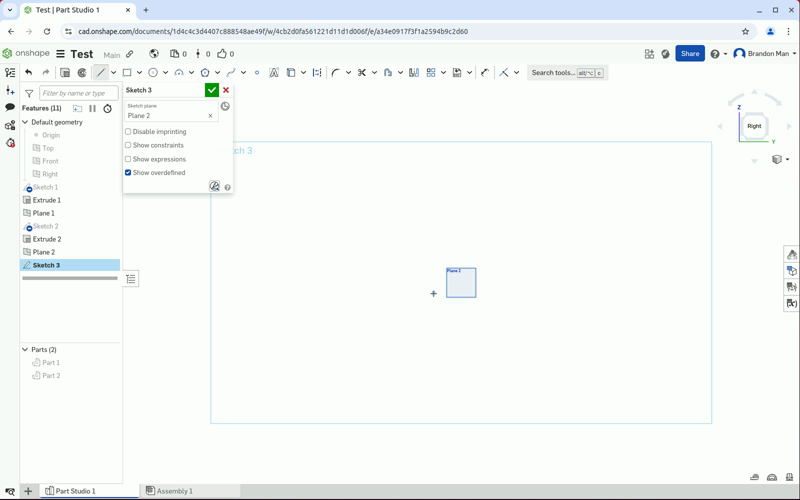
key_down(shift)
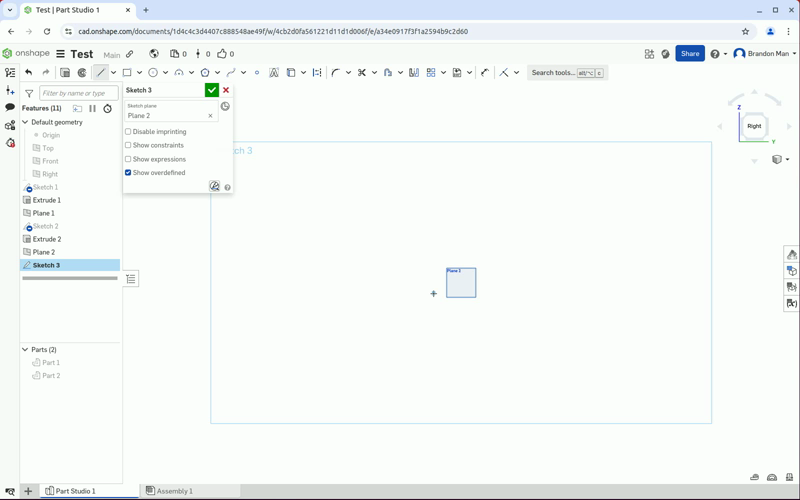
mouse_move(463, 293)
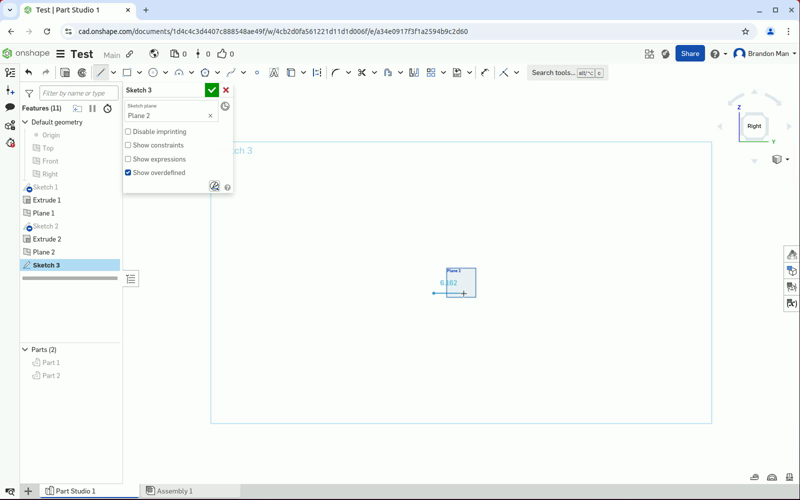
mouse_move(455, 293)
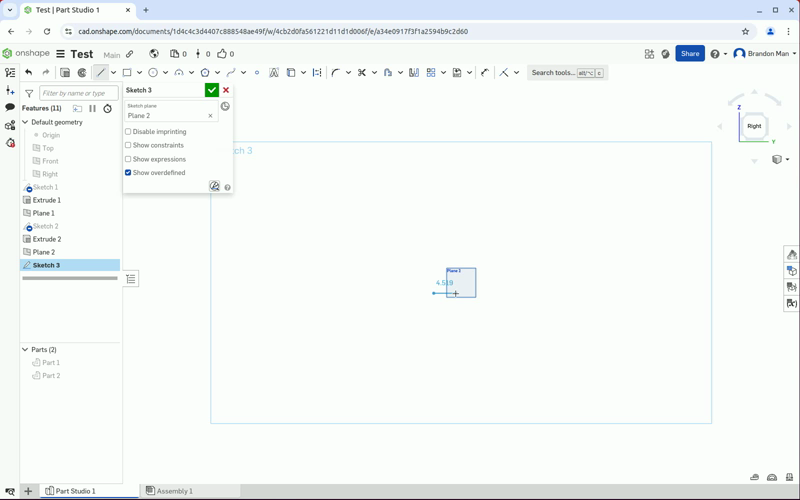
click(455, 293)
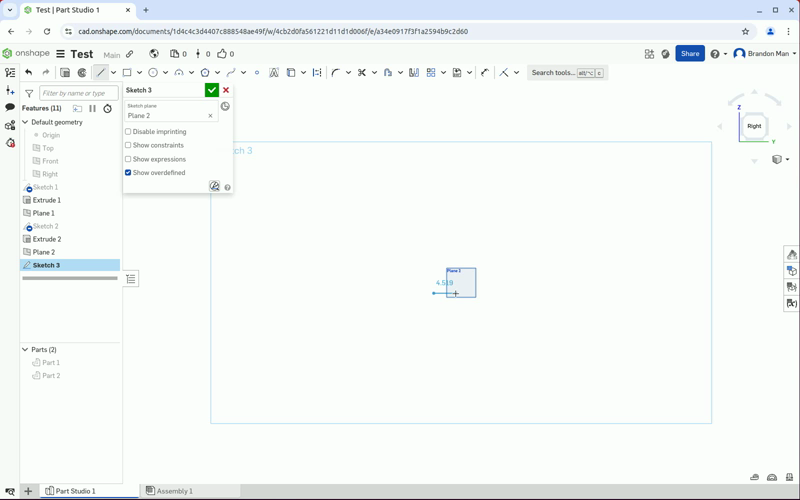
key_up(shift)
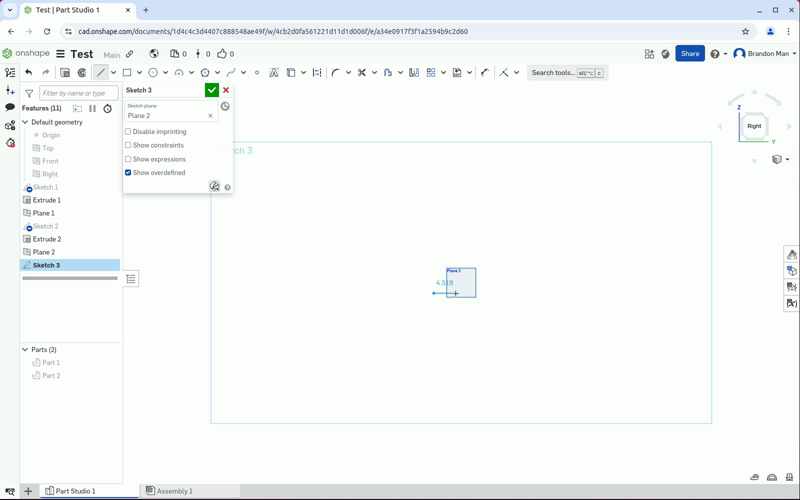
key_down(shift)
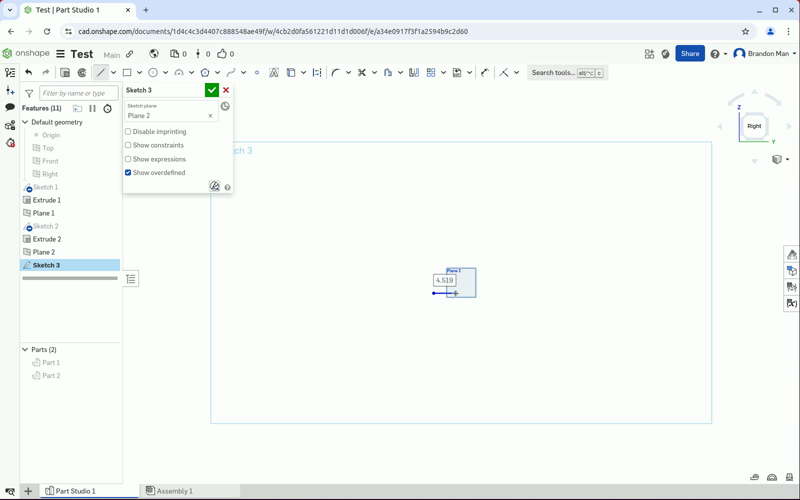
mouse_move(485, 293)
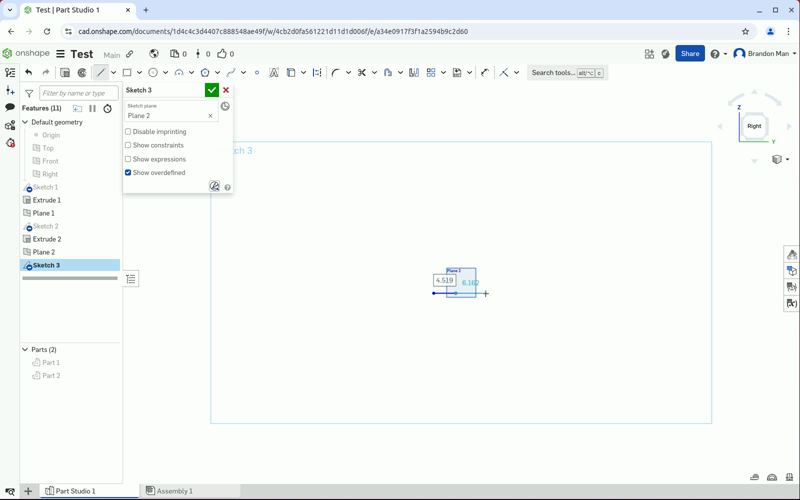
mouse_move(455, 271)
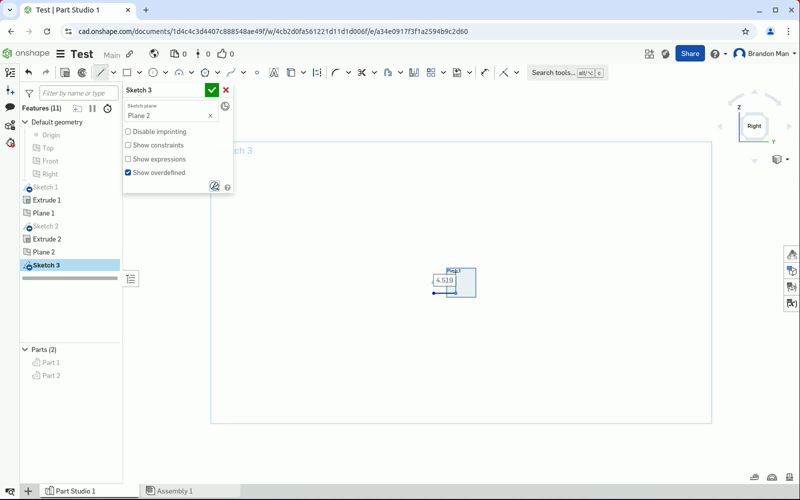
click(455, 271)
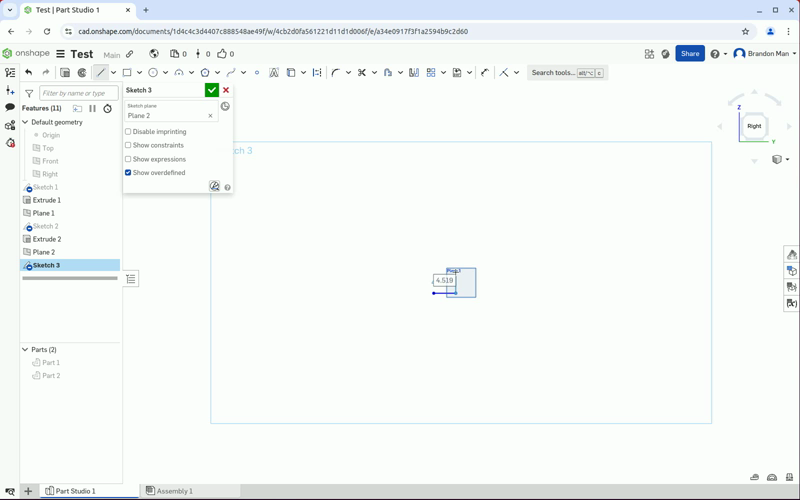
key_up(shift)
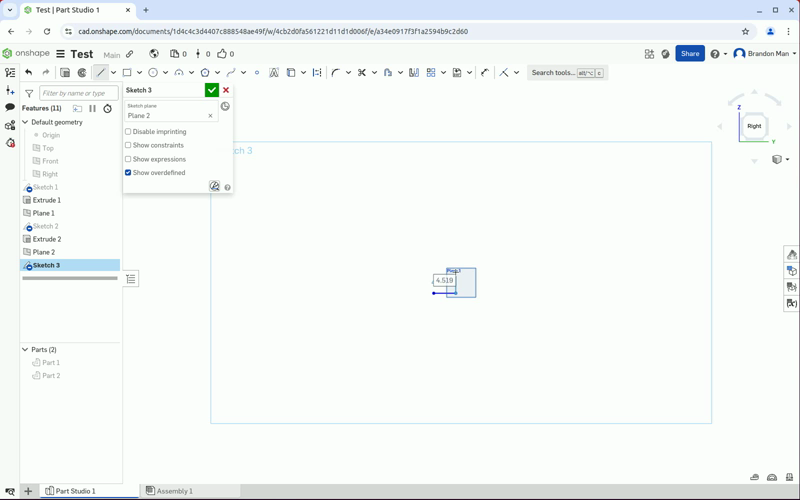
key_down(shift)
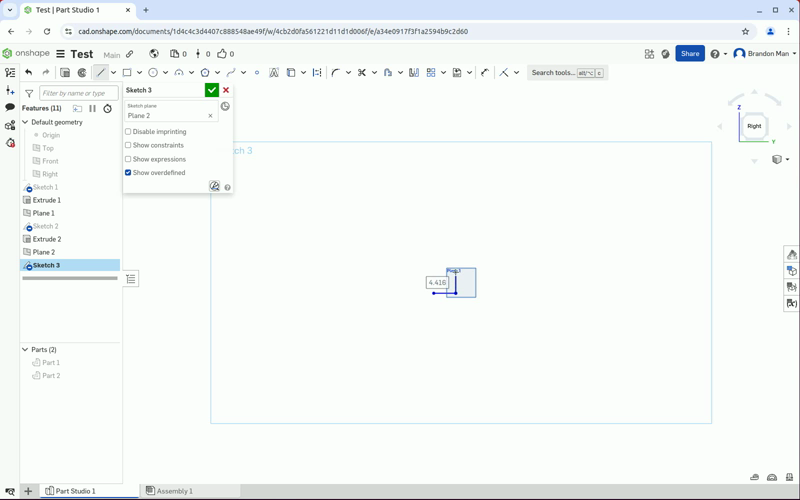
mouse_move(485, 271)
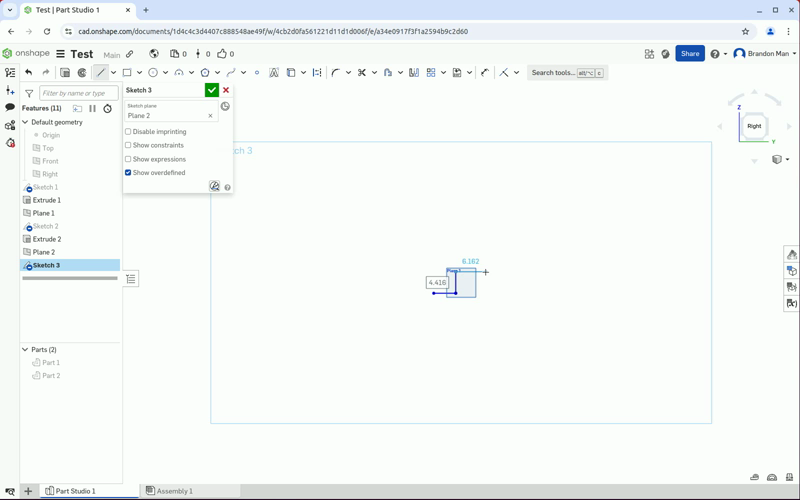
mouse_move(433, 271)
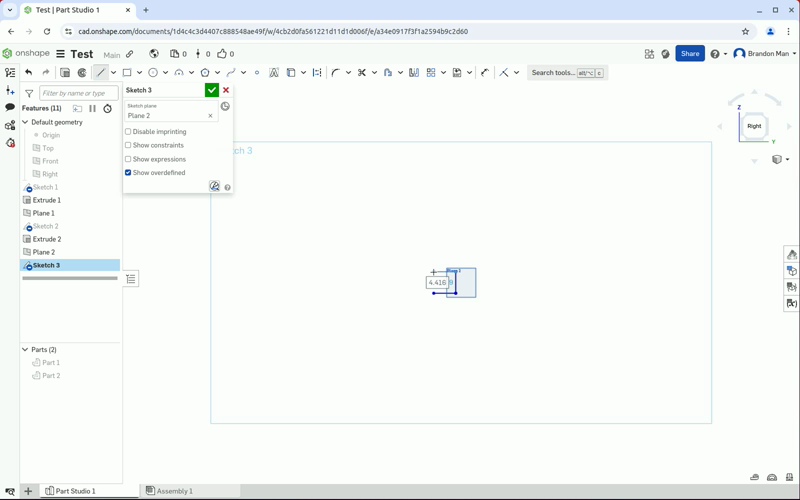
click(433, 271)
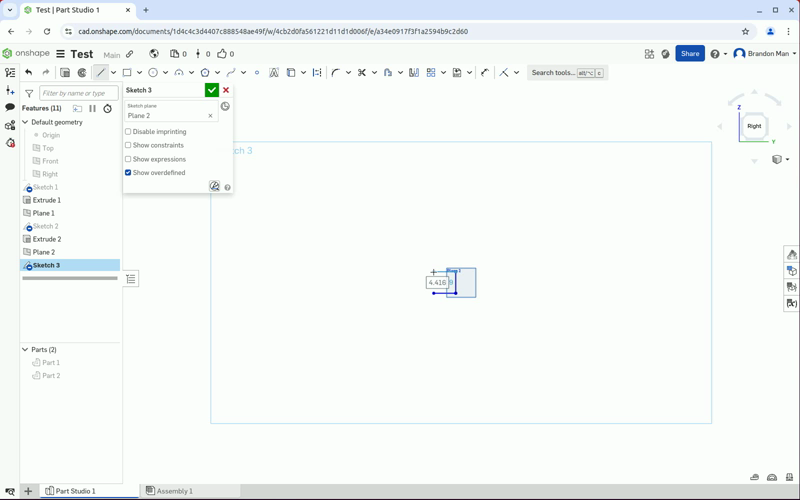
key_up(shift)
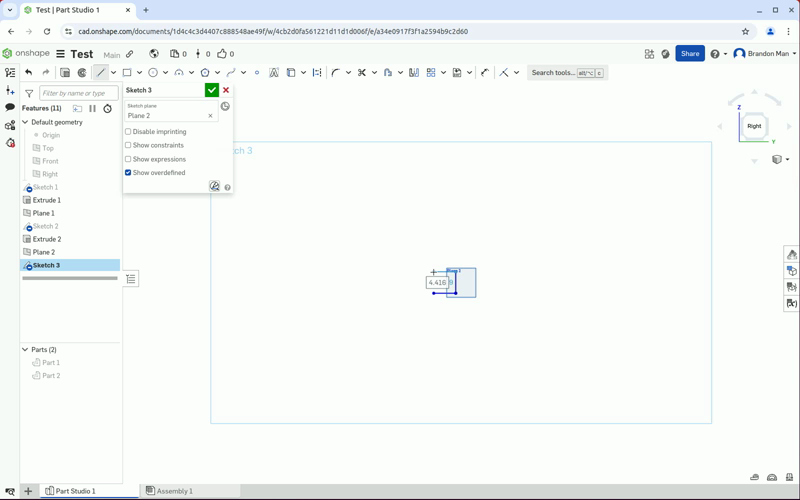
mouse_move(463, 271)
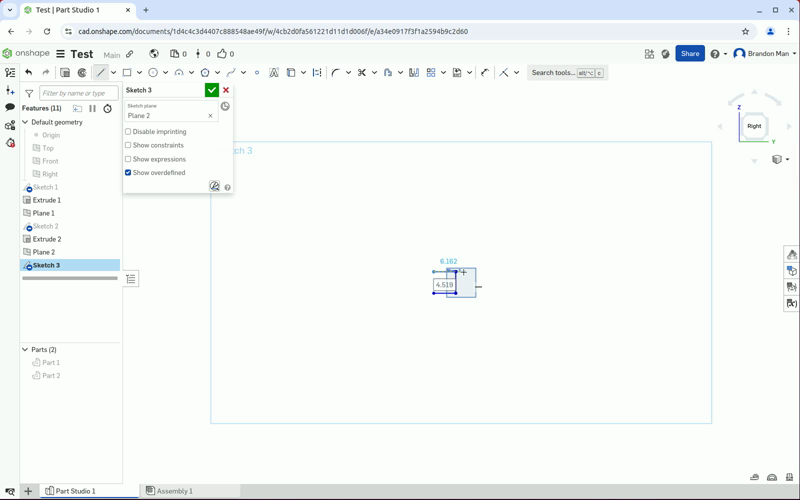
key_down(shift)
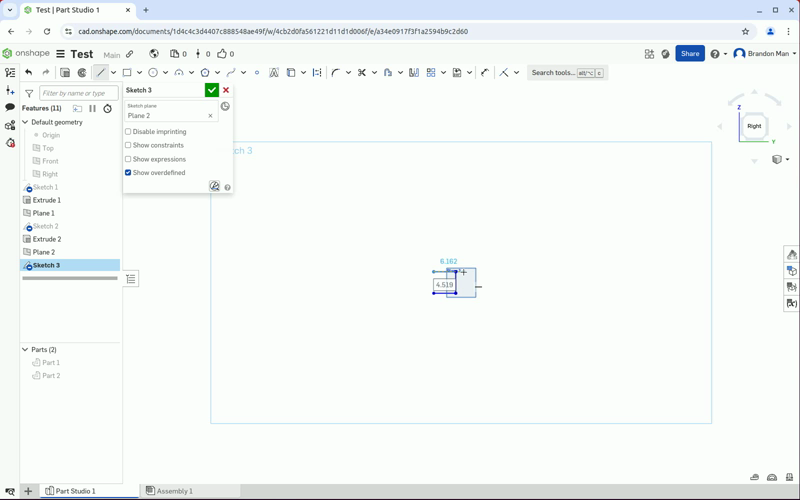
mouse_move(433, 293)
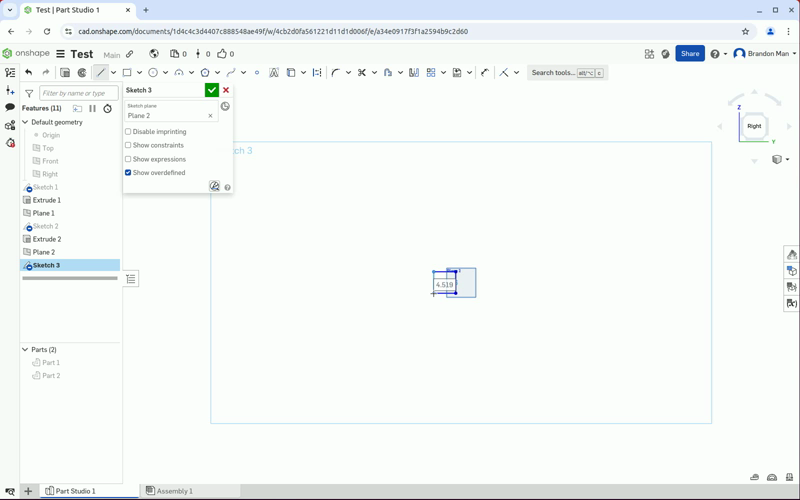
key_up(shift)
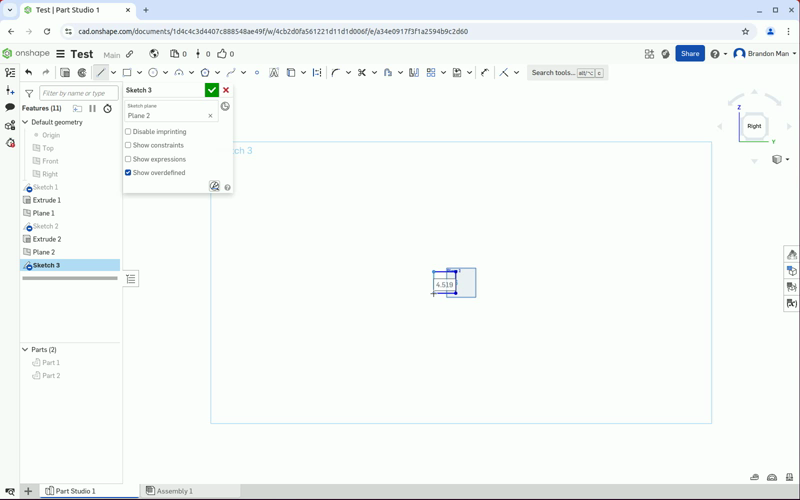
click(433, 293)
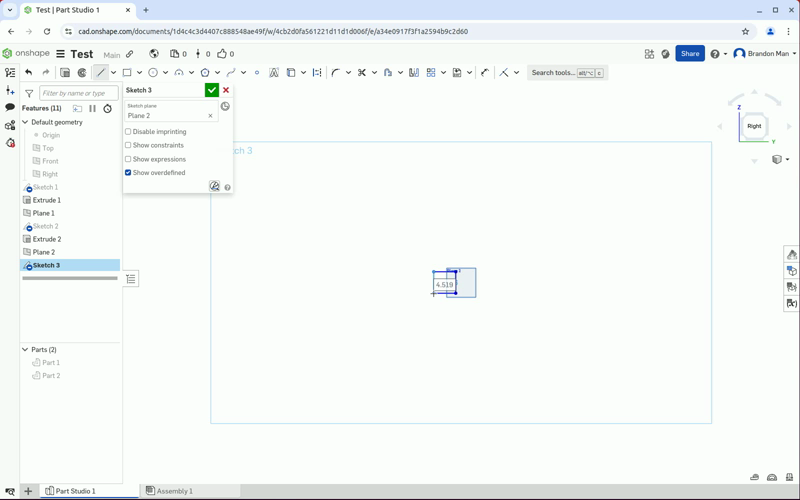
key(esc)
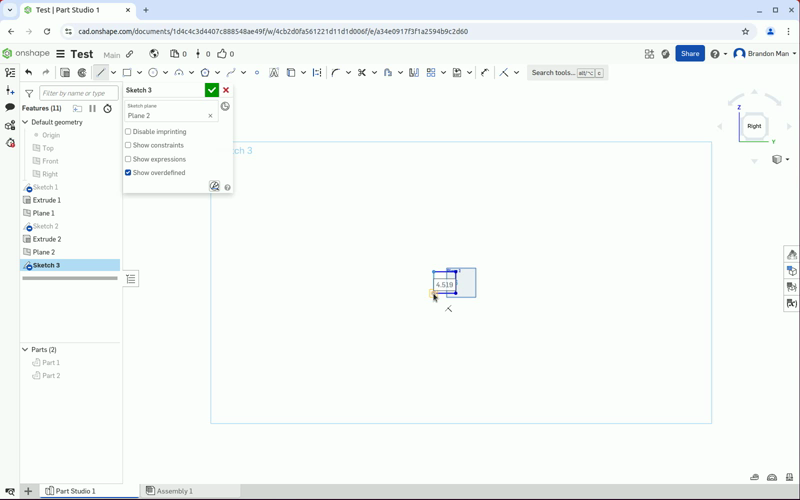
mouse_move(440, 289)
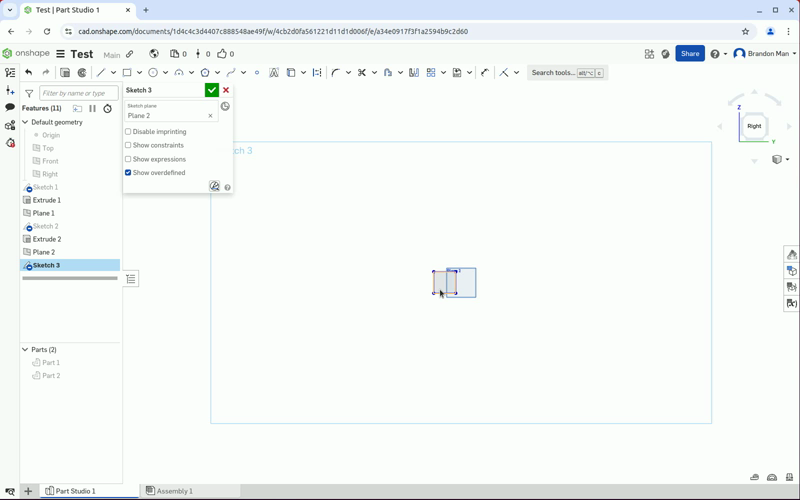
scroll(6)
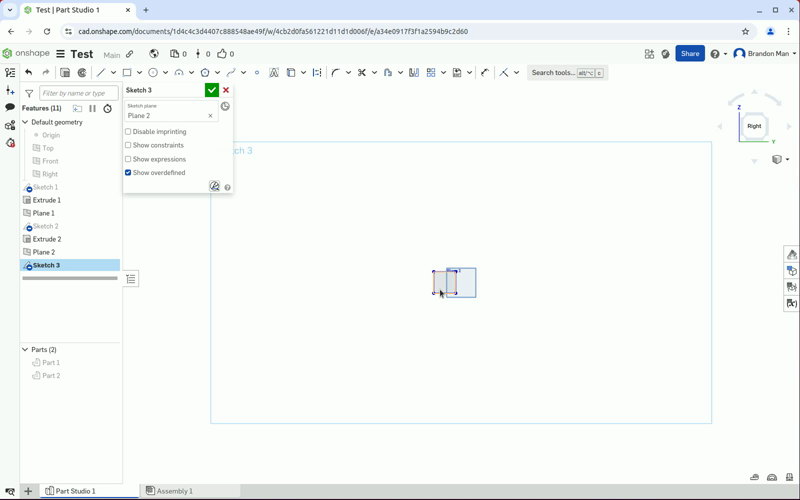
scroll(6)
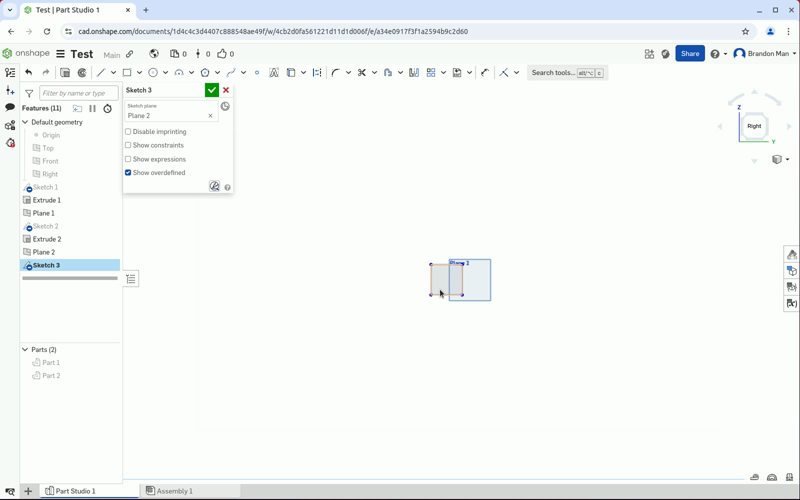
scroll(6)
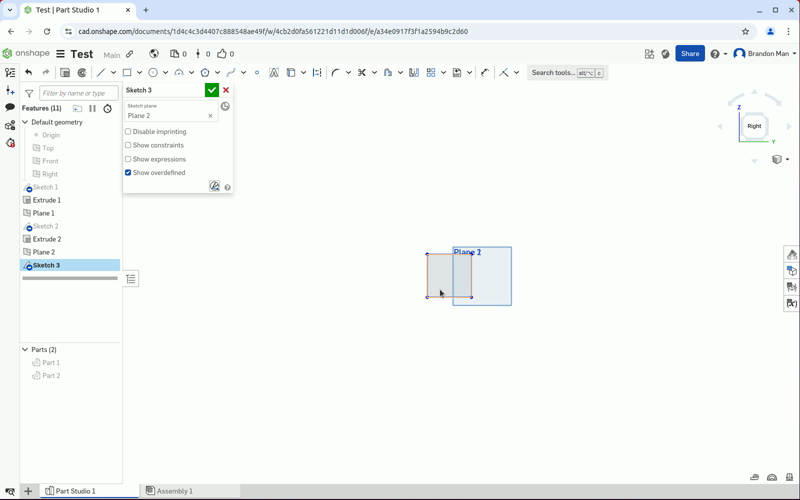
scroll(6)
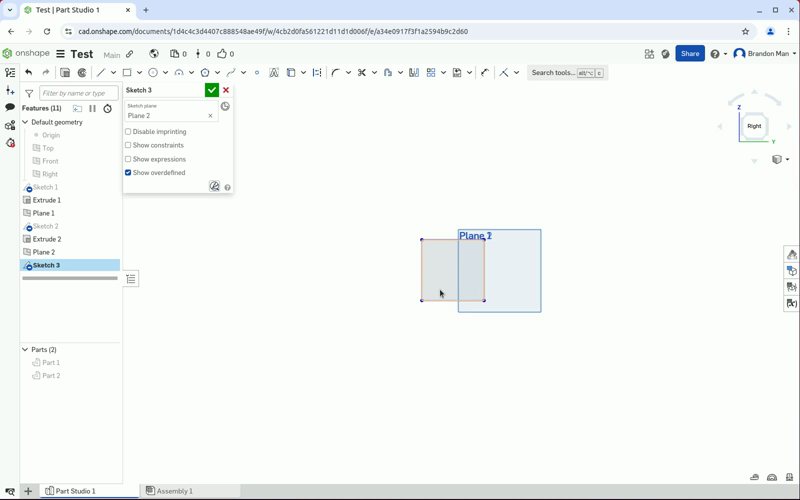
scroll(6)
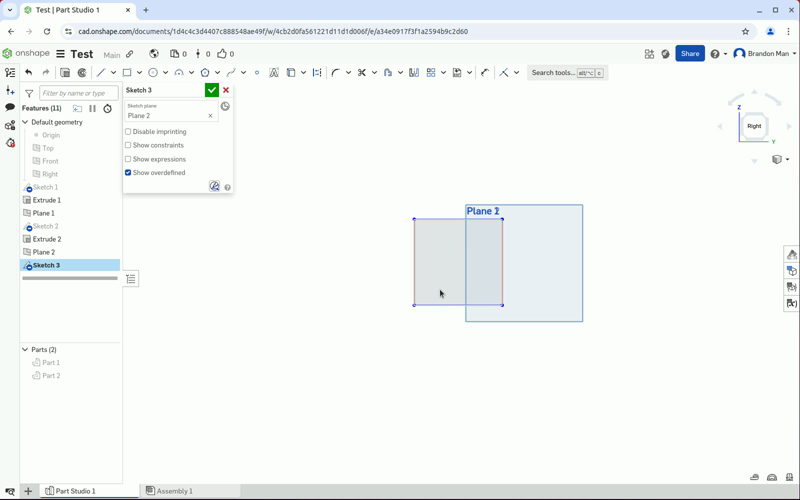
scroll(6)
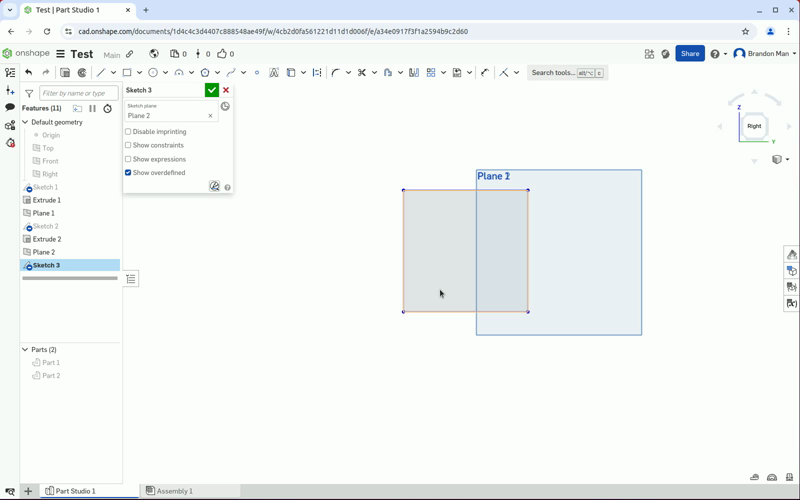
scroll(6)
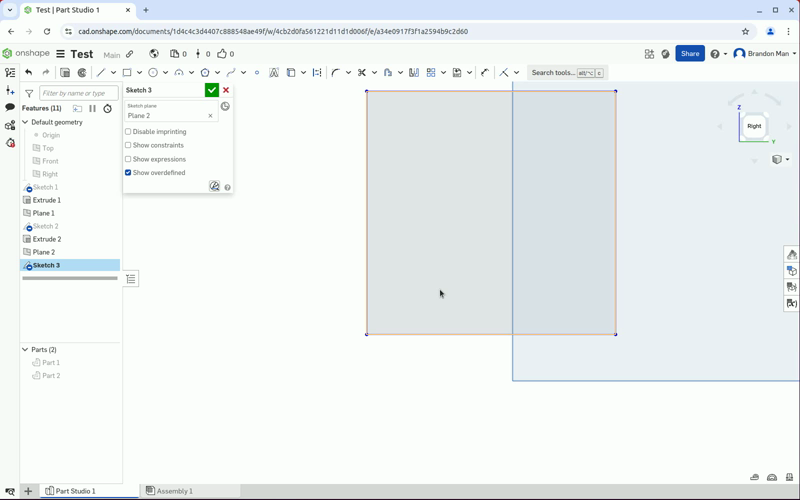
click(440, 289)
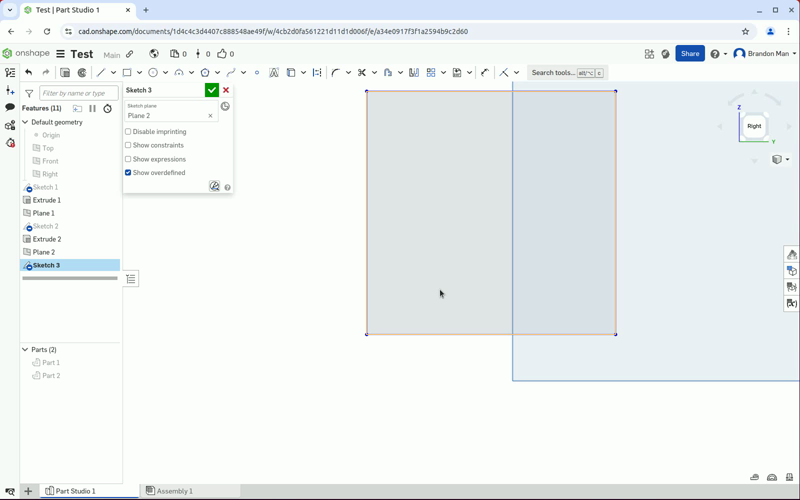
scroll(-6)
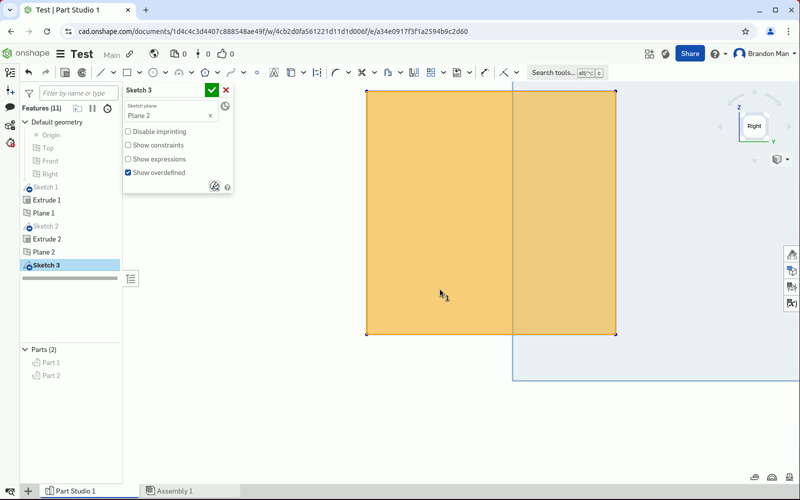
scroll(-6)
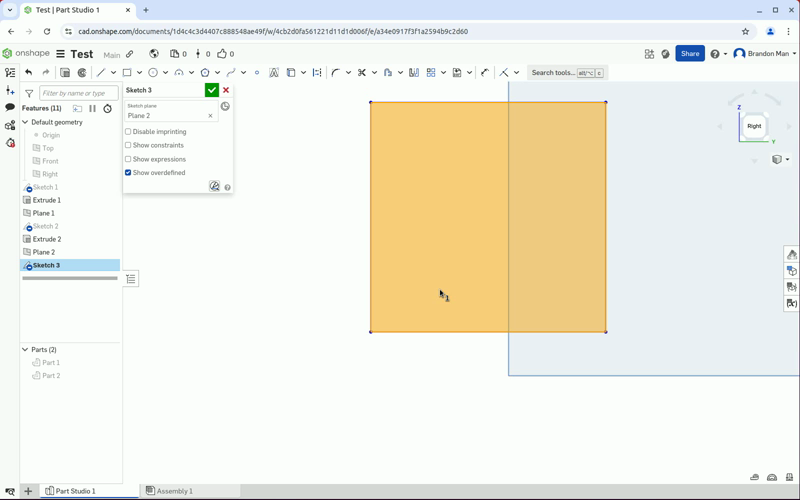
scroll(-6)
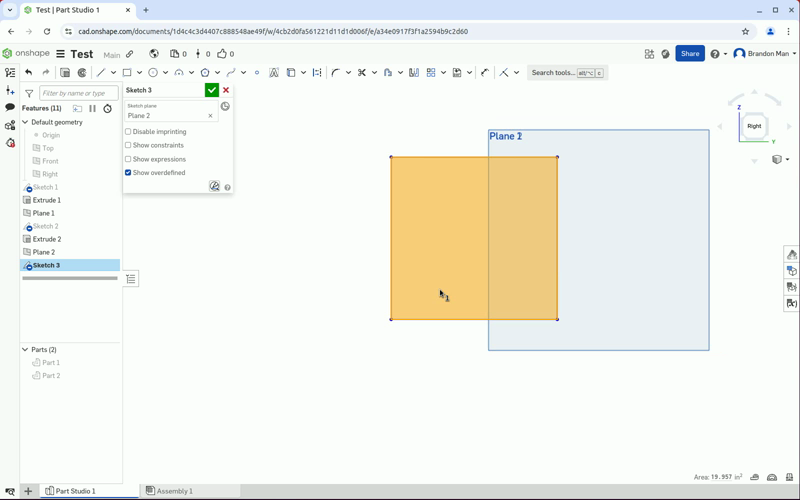
scroll(-6)
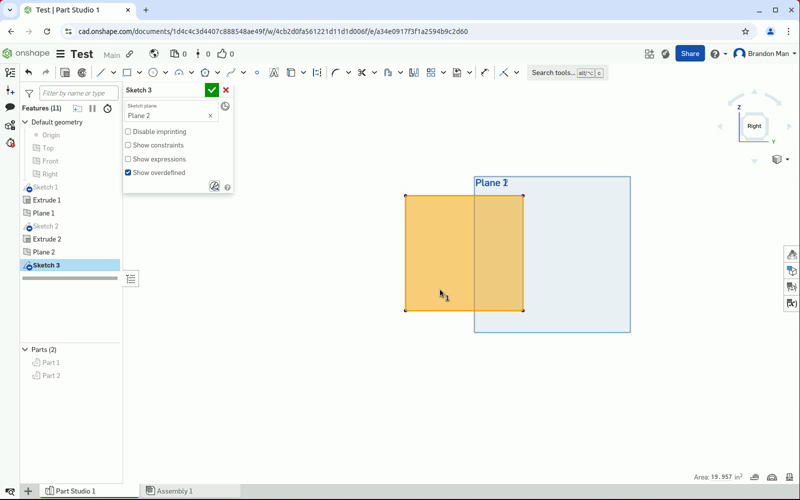
scroll(-6)
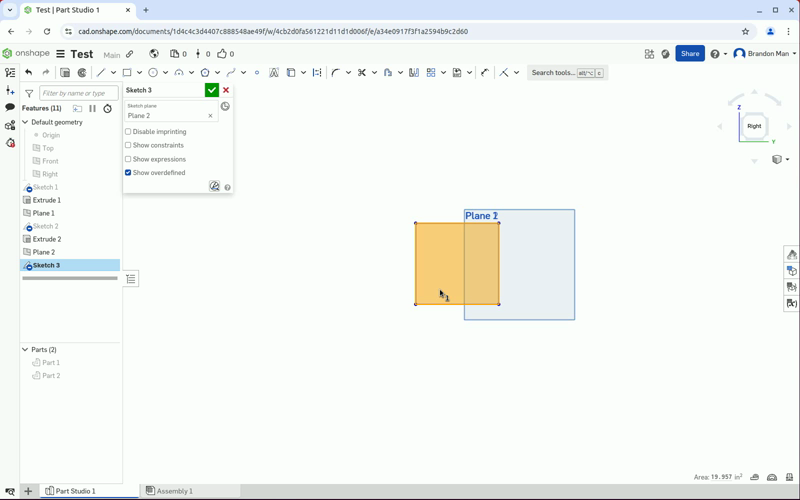
scroll(-6)
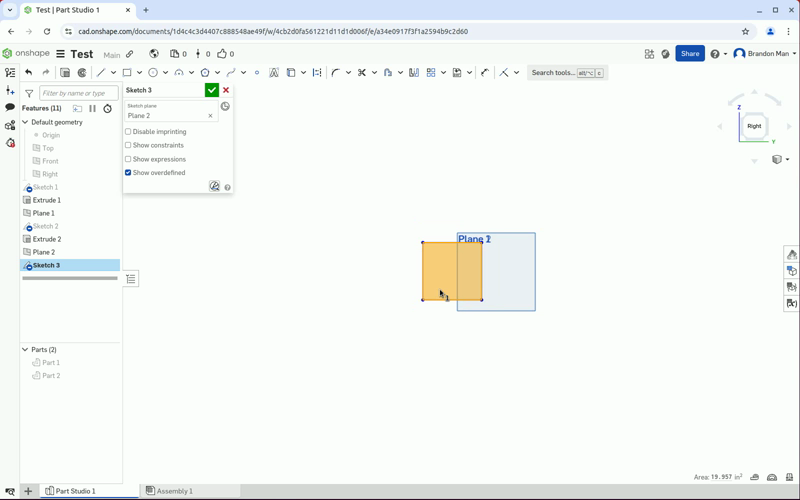
scroll(-6)
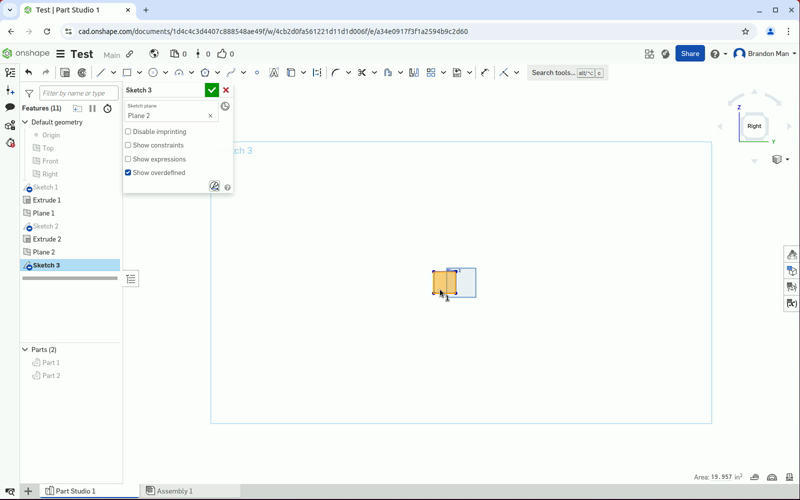
mouse_move(73, 352)
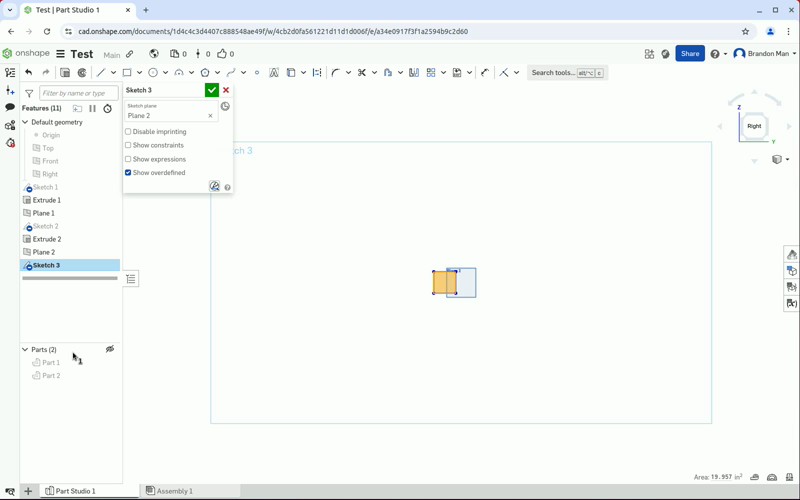
key(shift+y)
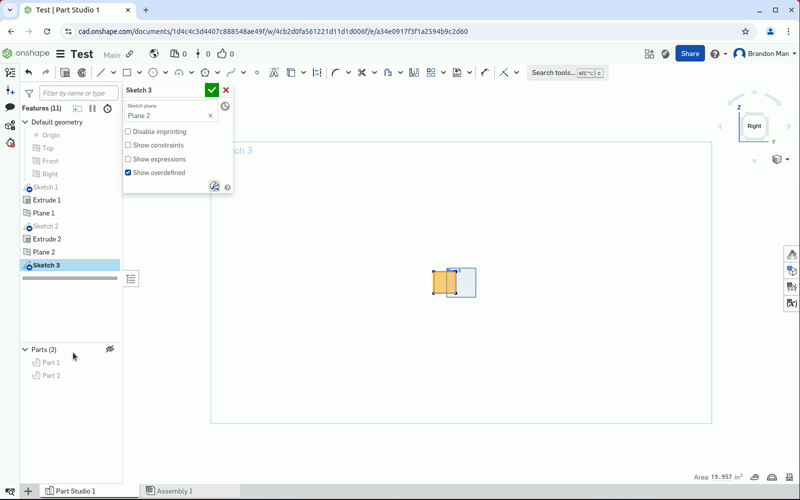
key(shift+e)
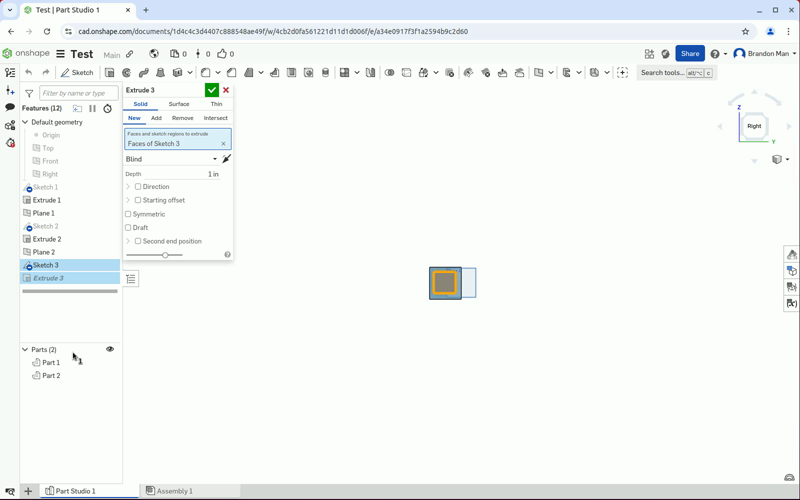
mouse_move(143, 106)
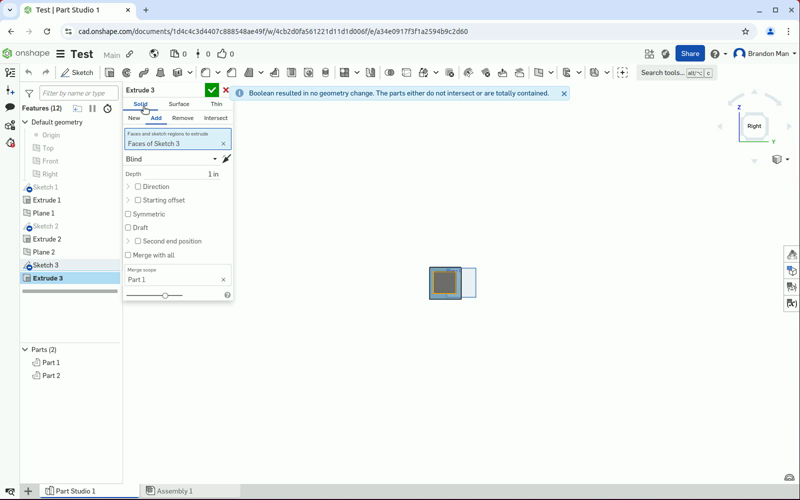
click(143, 106)
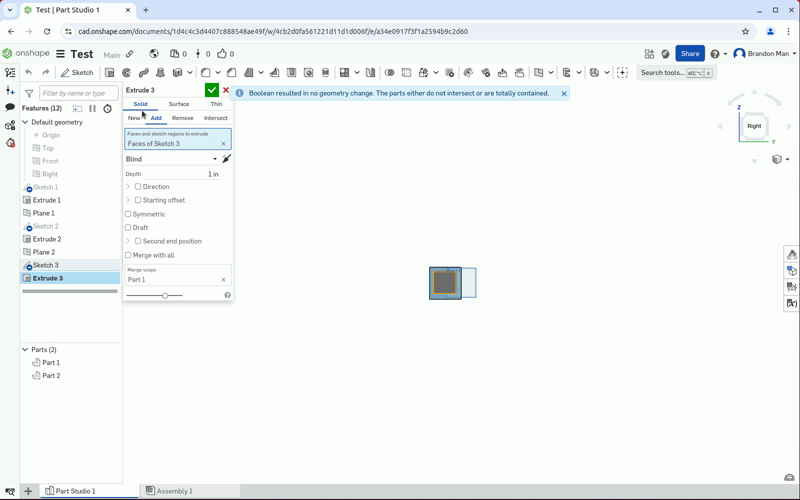
mouse_move(137, 120)
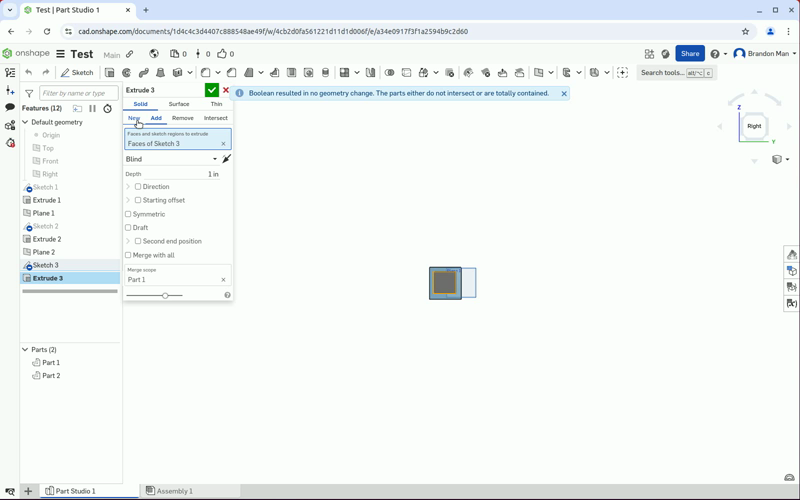
click(137, 120)
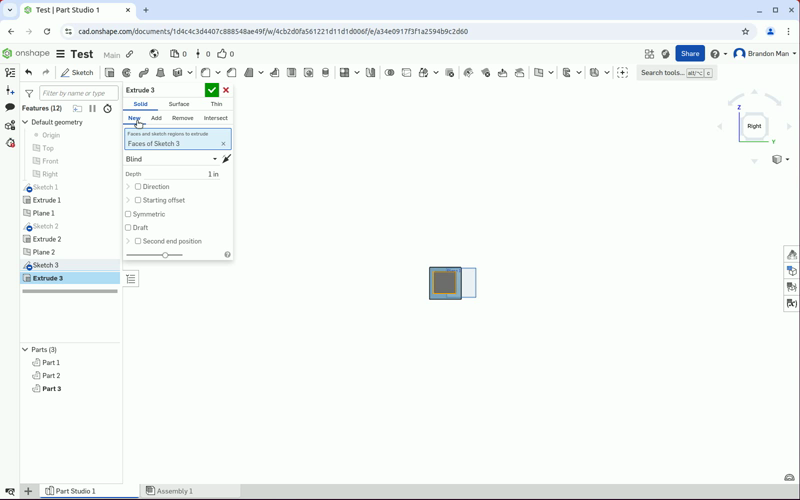
key(tab, 4)
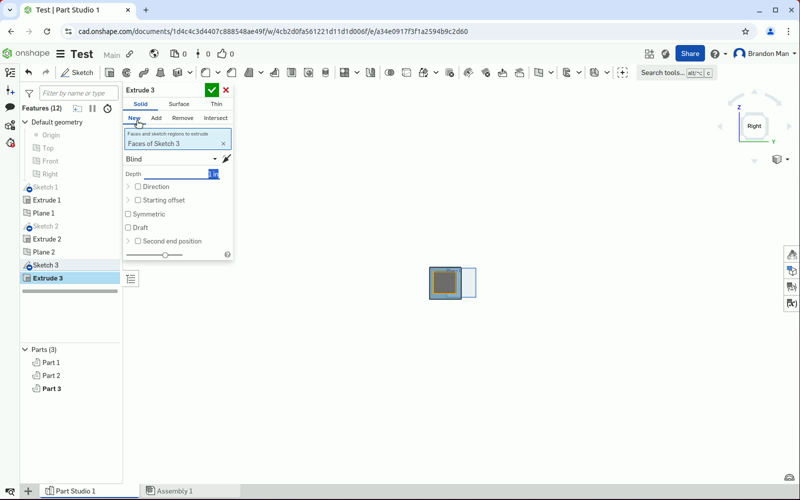
text(4.333)
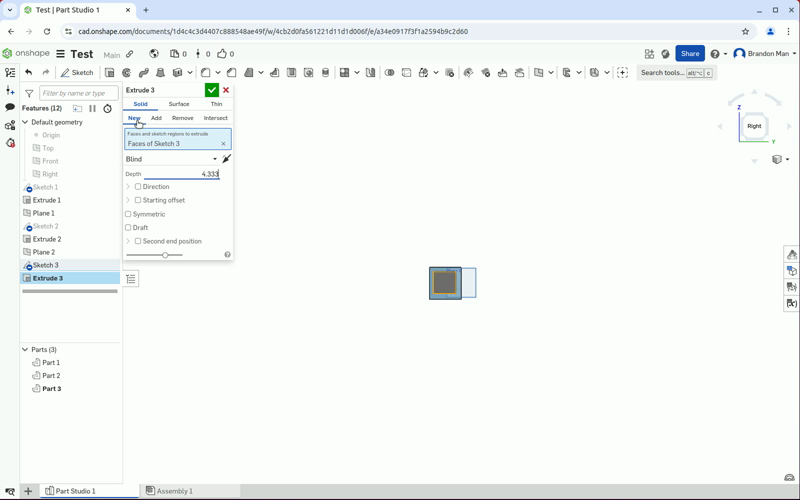
key(enter)
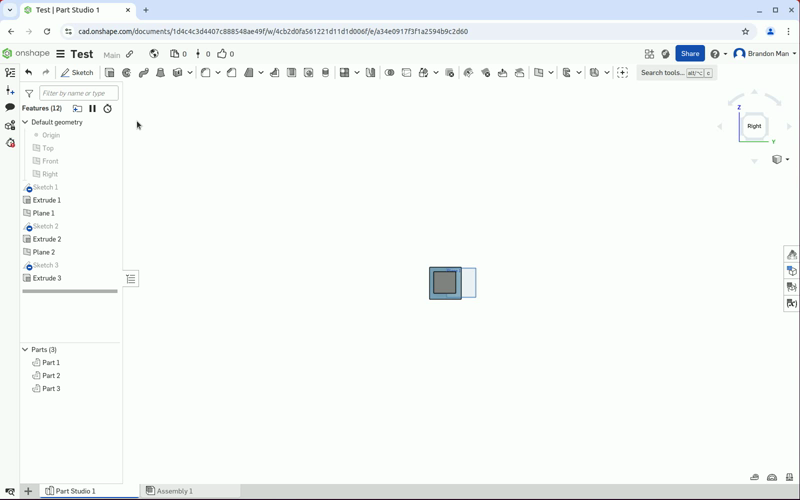
key(shift+h)
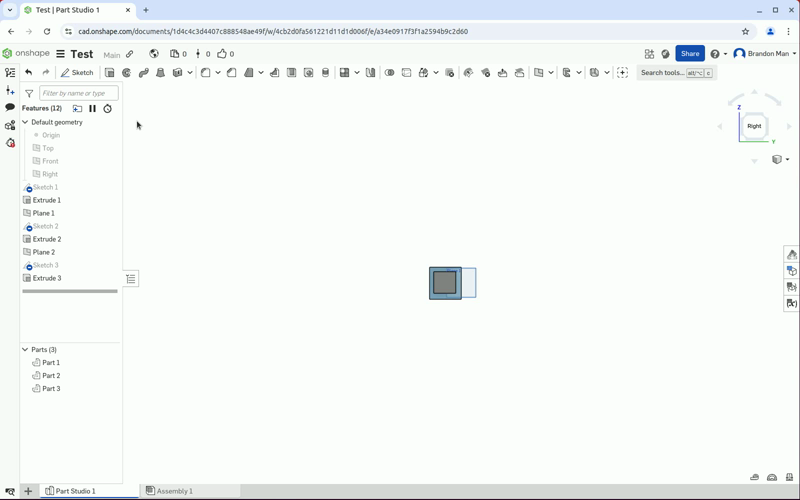
key(shift+h)
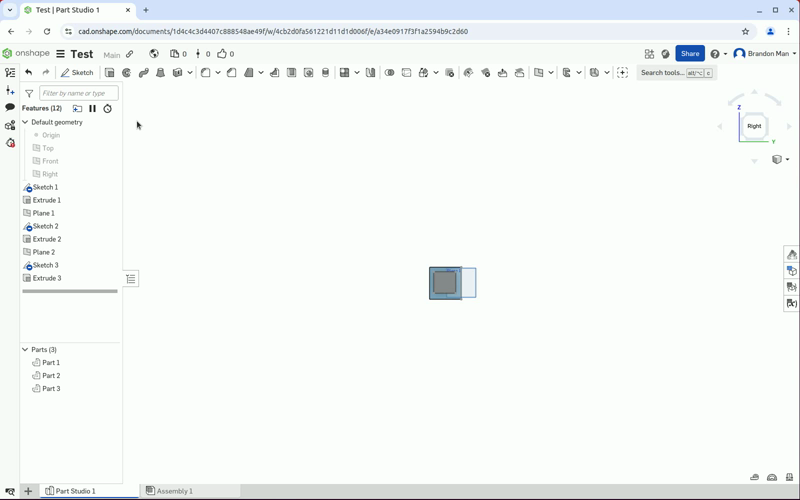
key(shift+7)
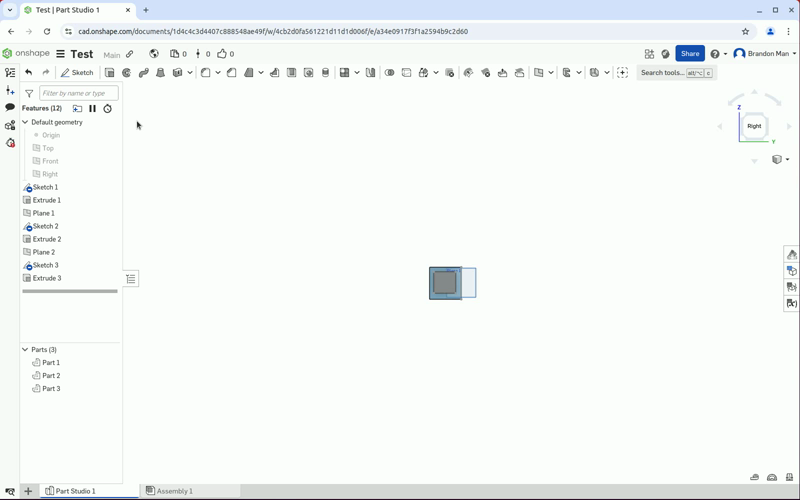
key(right, 2)
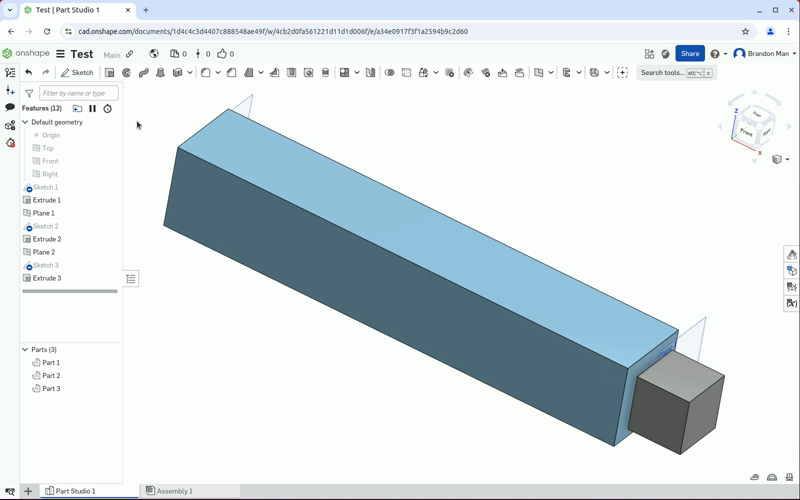
key(down, 2)
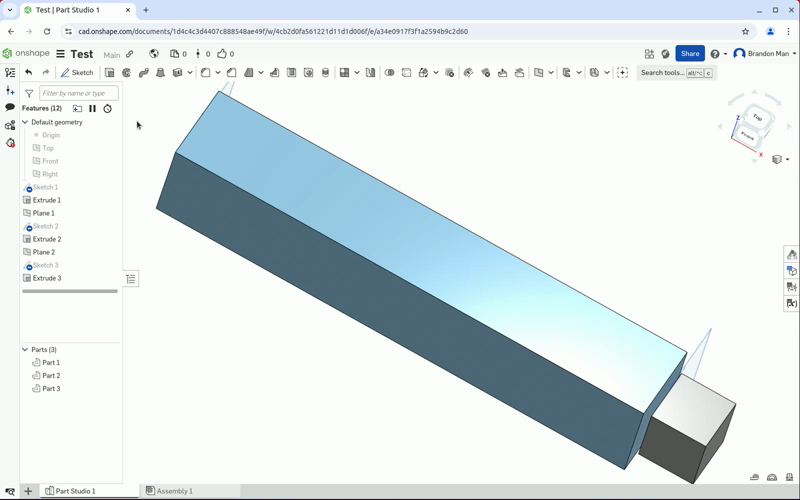
key(up, 2)
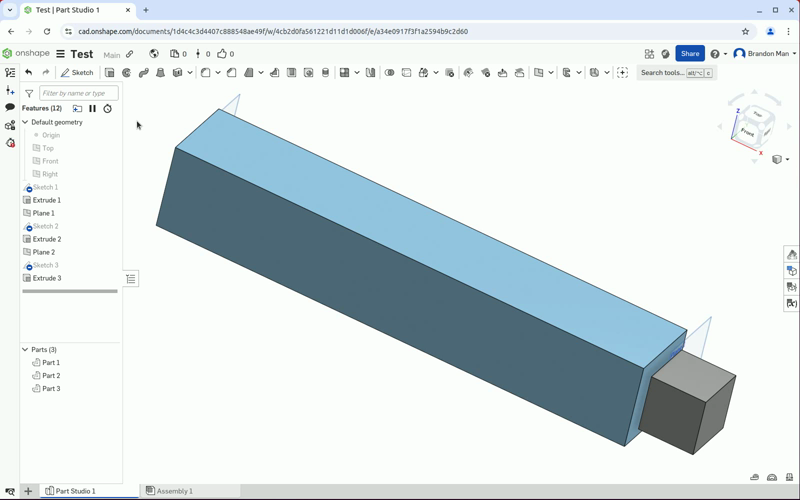
key(left, 2)
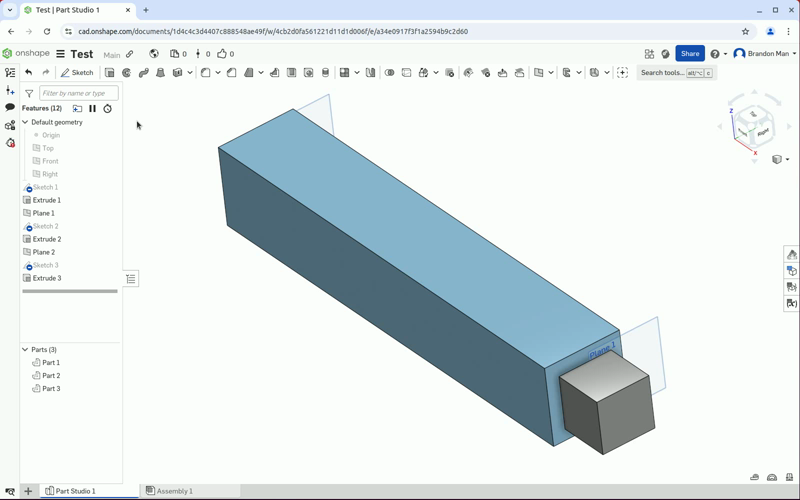
mouse_move(73, 189)
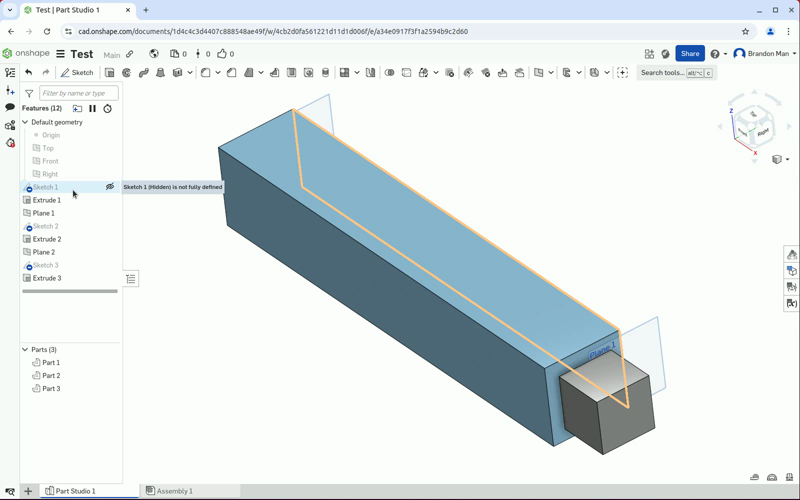
click(73, 189)